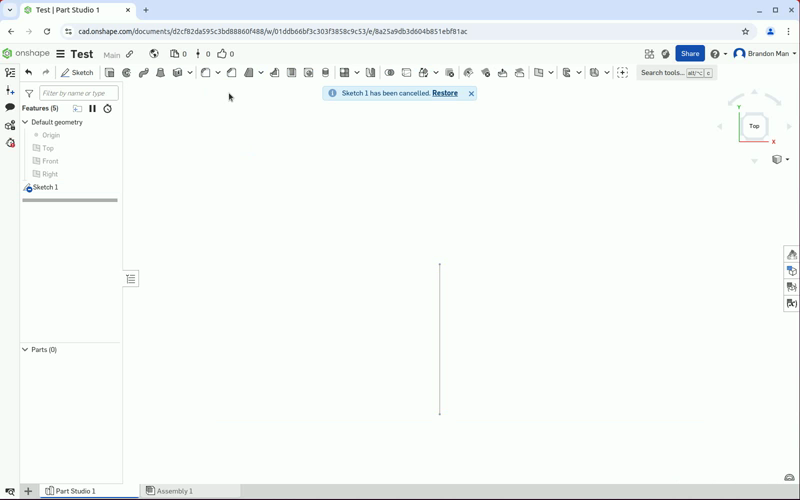
key(shift+h)
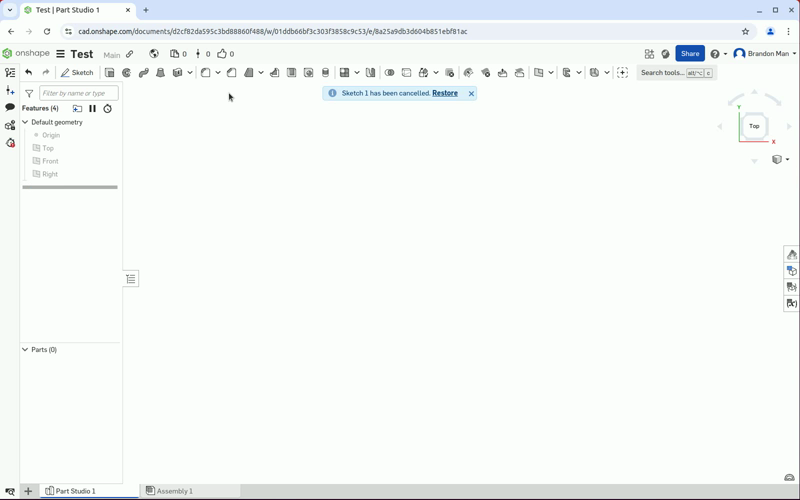
mouse_move(73, 352)
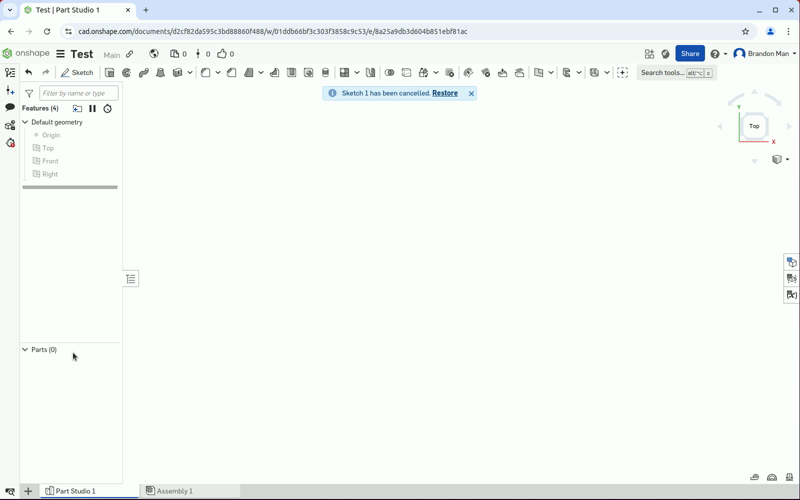
key(y)
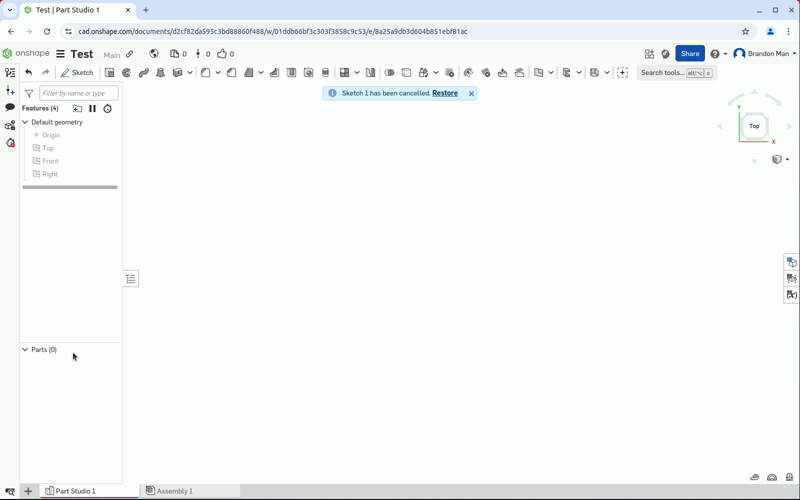
key(shift+p)
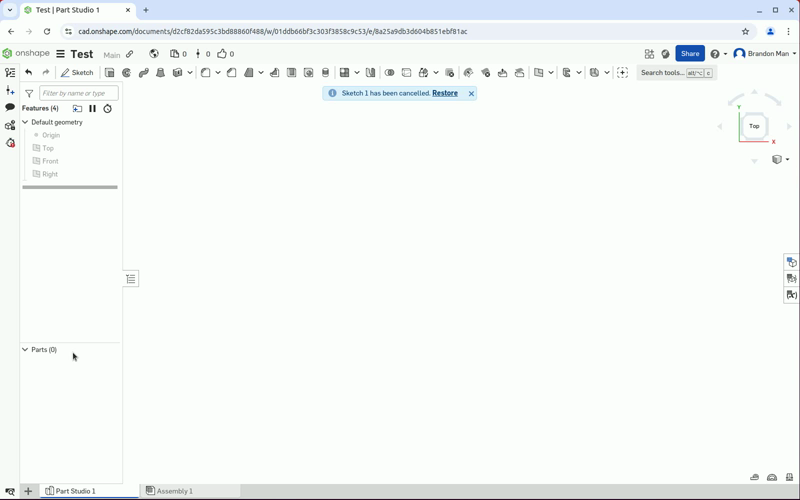
key(space)
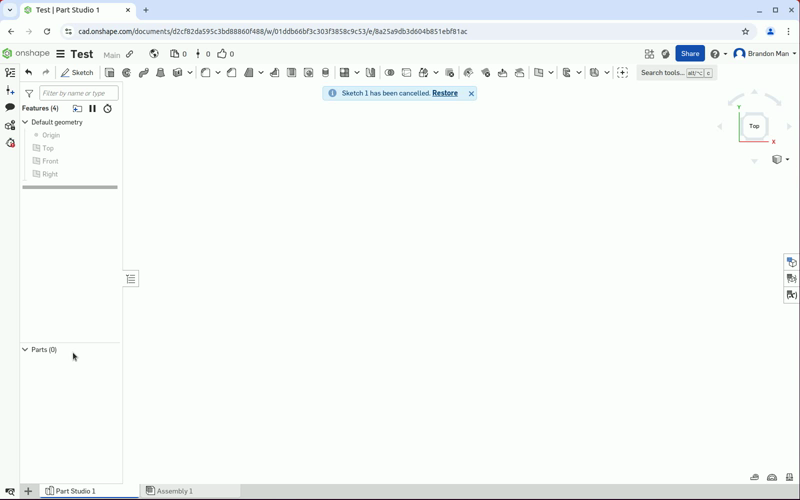
key_down(shift)
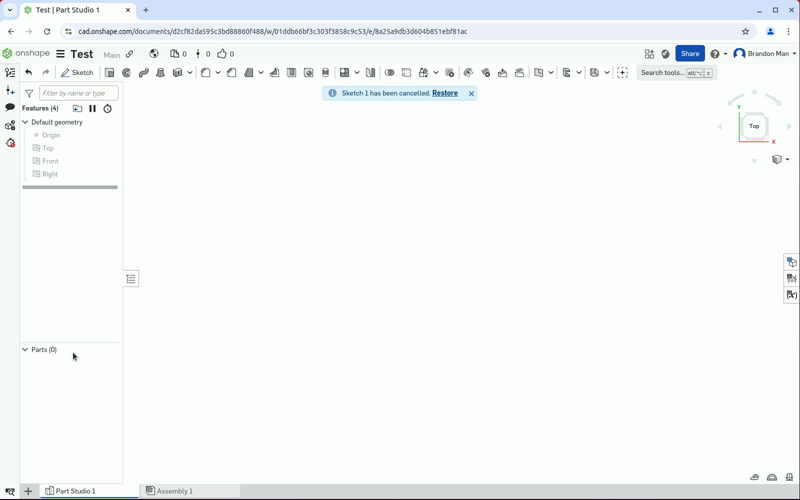
key(up)
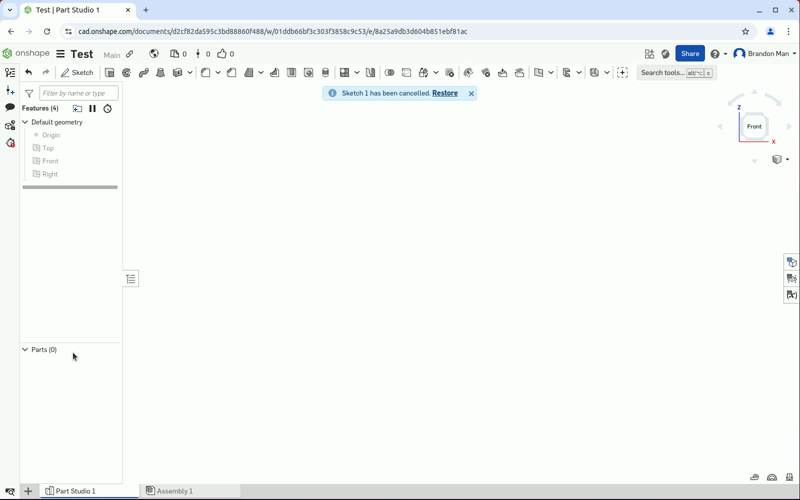
key_up(shift)
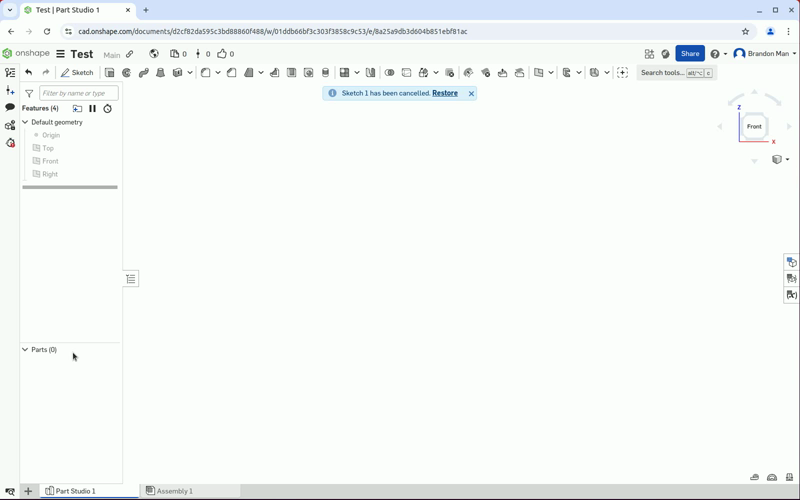
key(space)
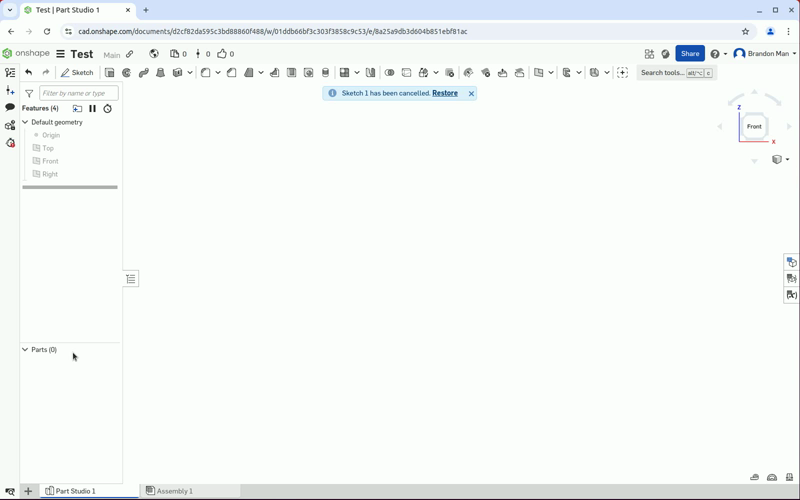
key_down(shift)
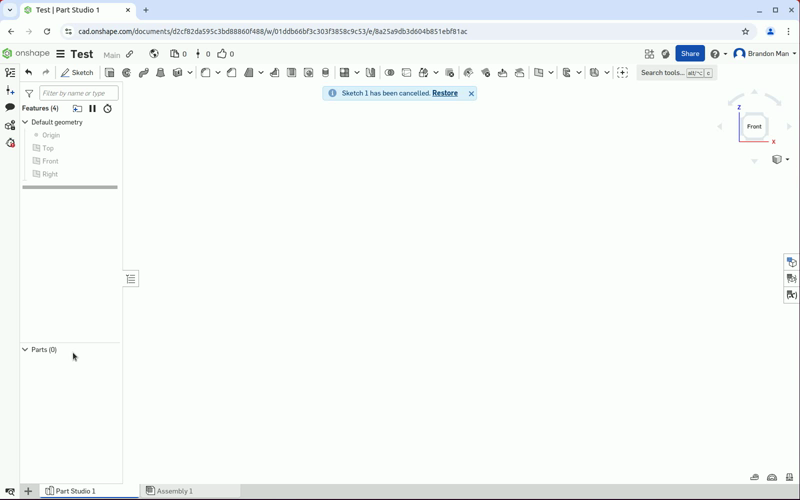
key(left)
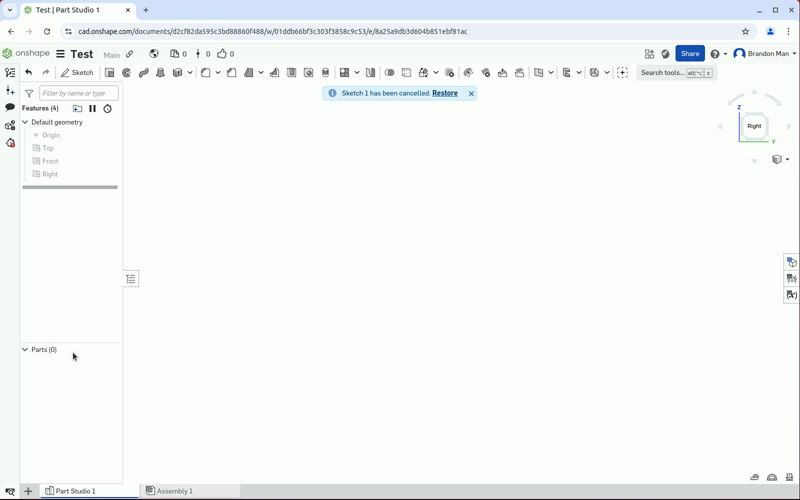
key_up(shift)
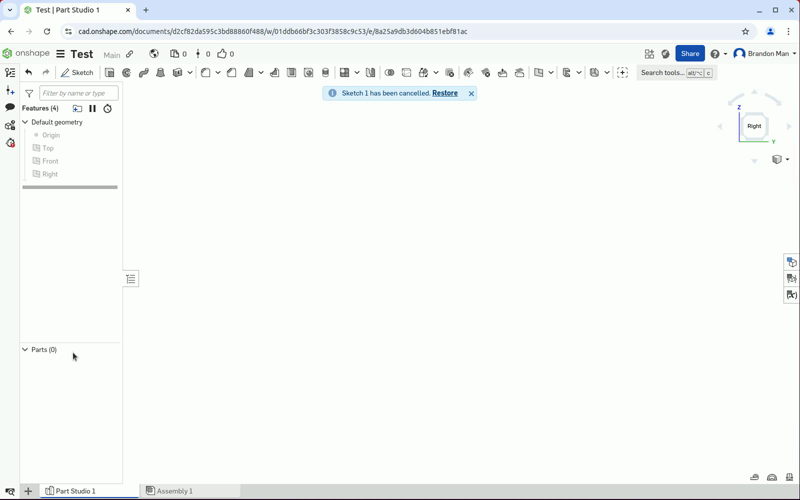
mouse_move(73, 352)
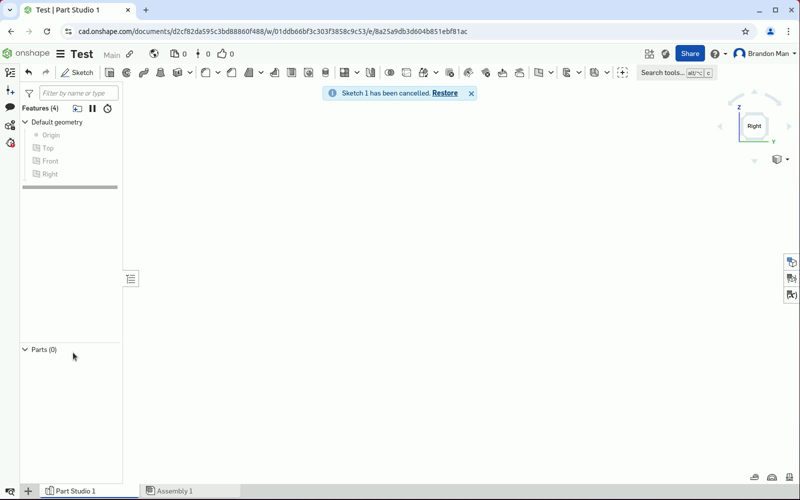
key(shift+y)
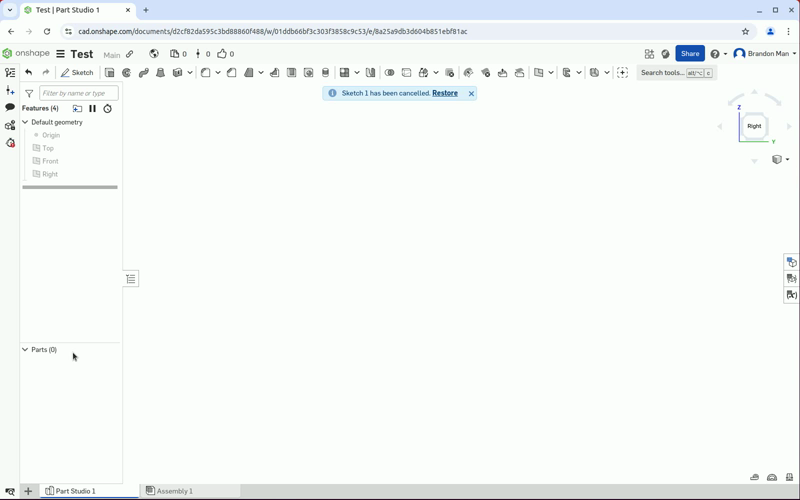
key(shift+s)
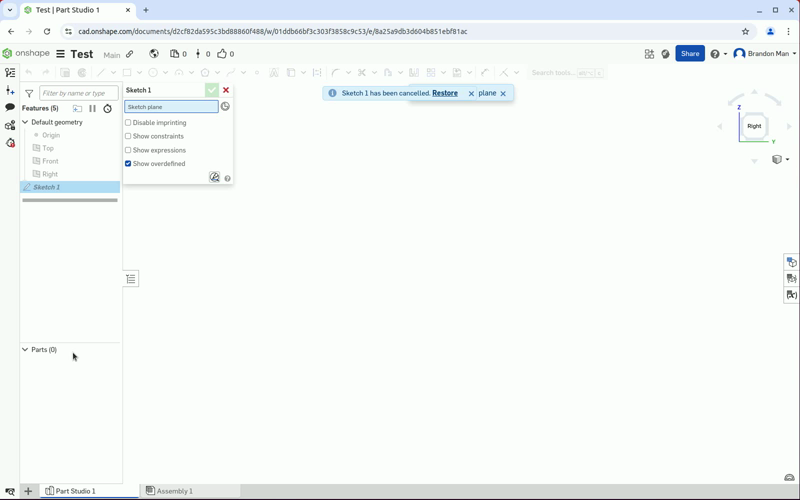
mouse_move(73, 176)
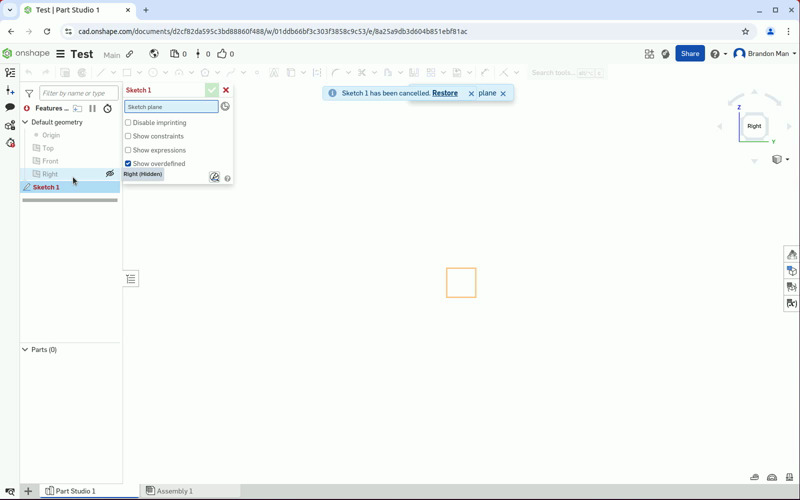
click(73, 176)
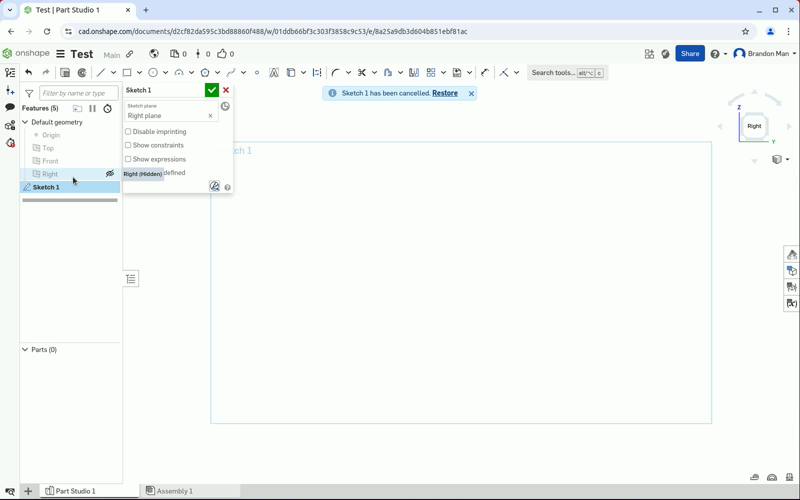
mouse_move(73, 352)
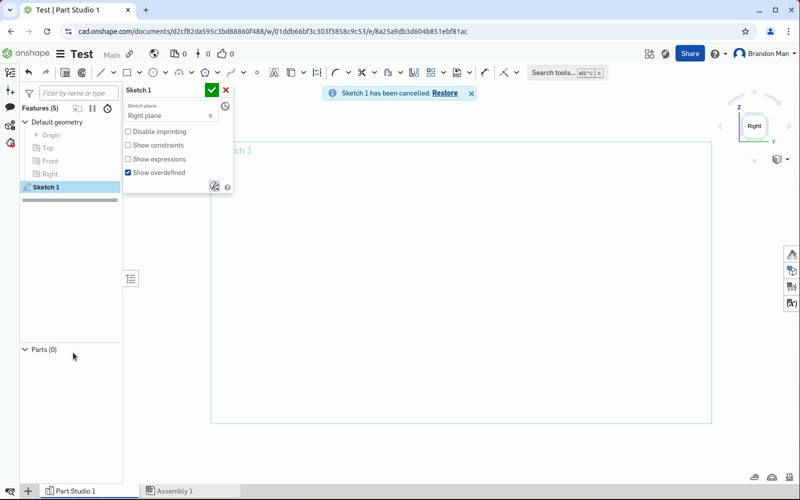
key(y)
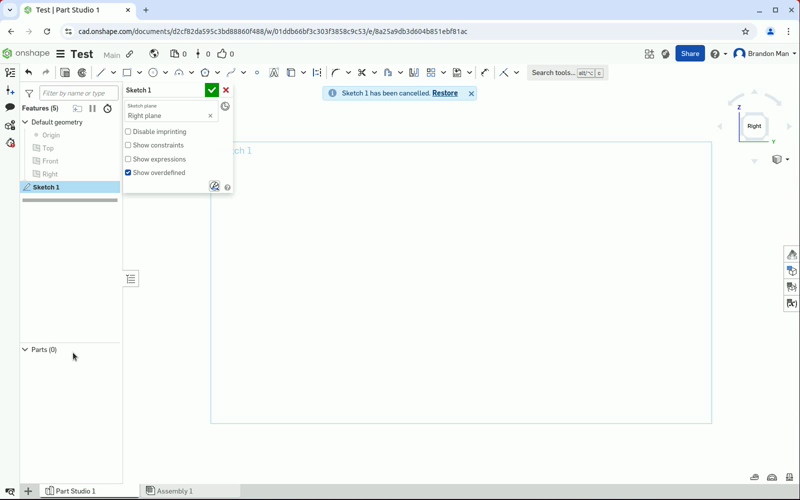
key(l)
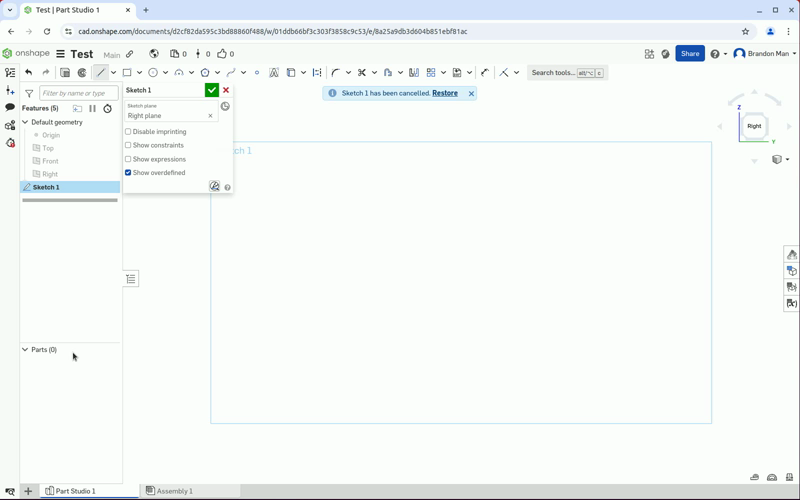
key_down(shift)
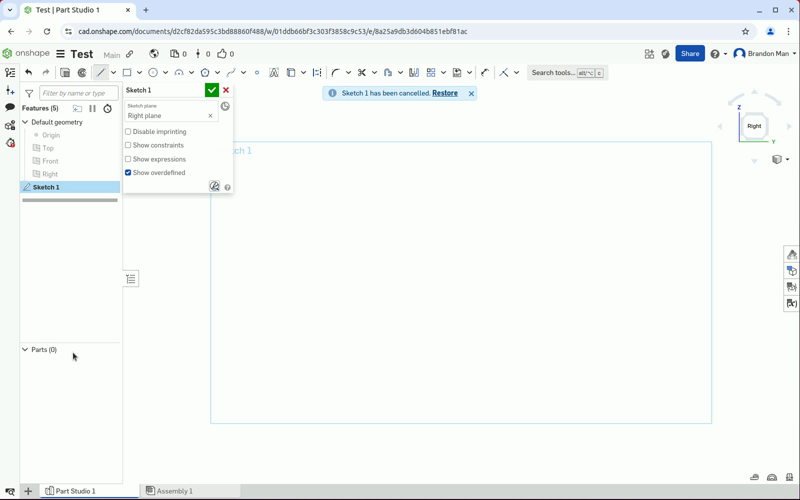
mouse_move(460, 282)
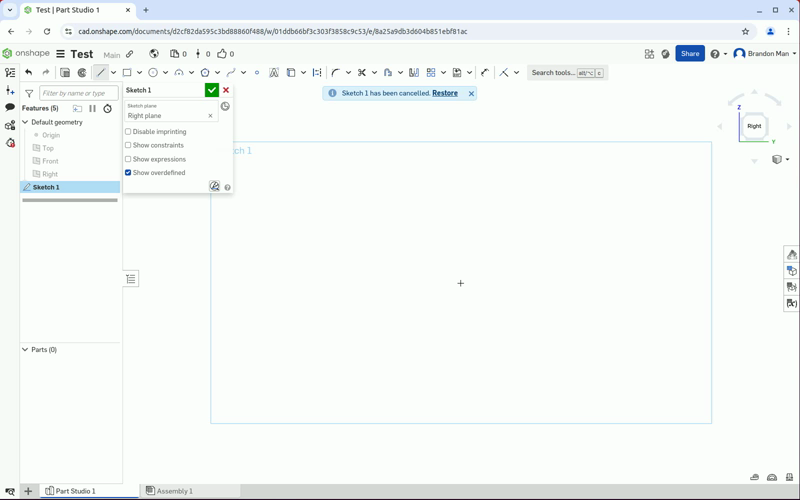
click(460, 282)
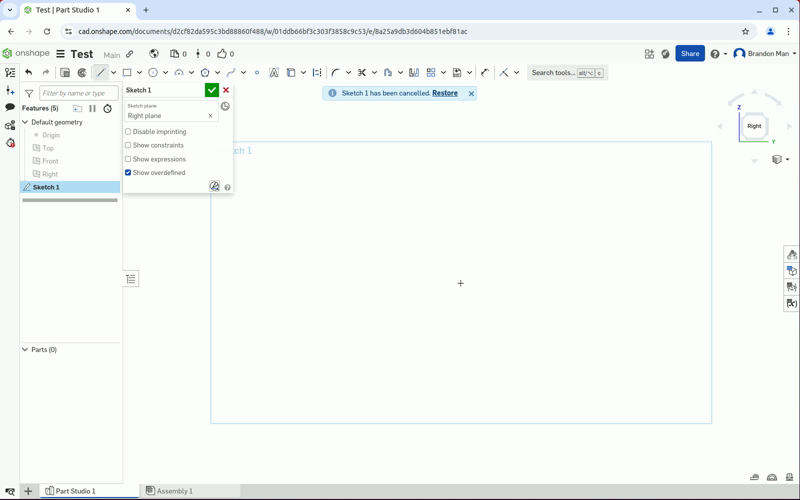
key_up(shift)
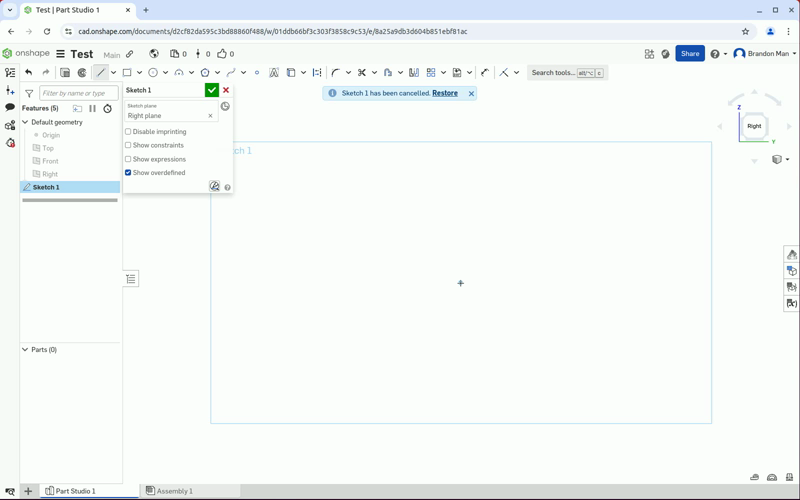
key_down(shift)
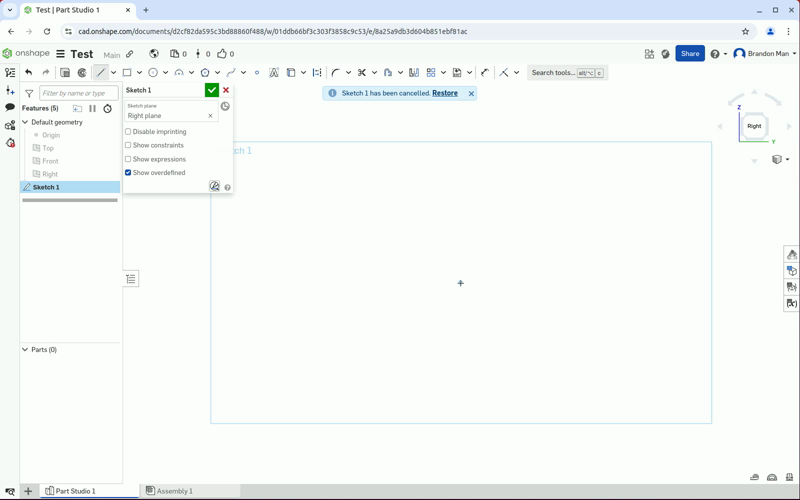
mouse_move(573, 282)
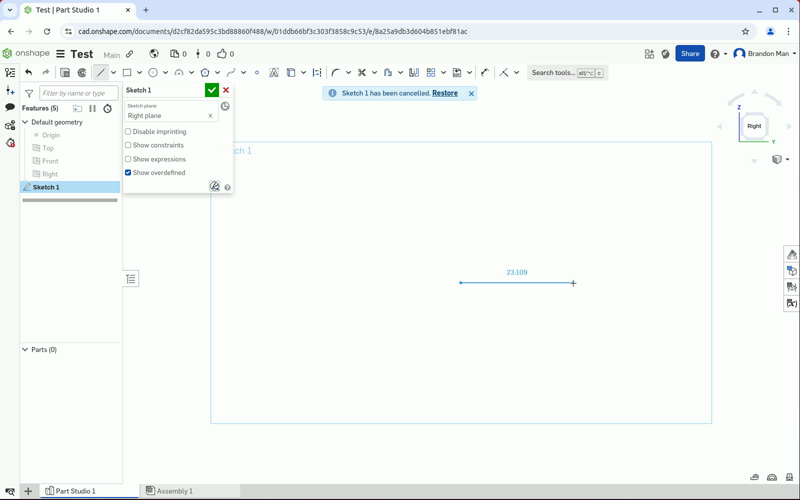
click(573, 282)
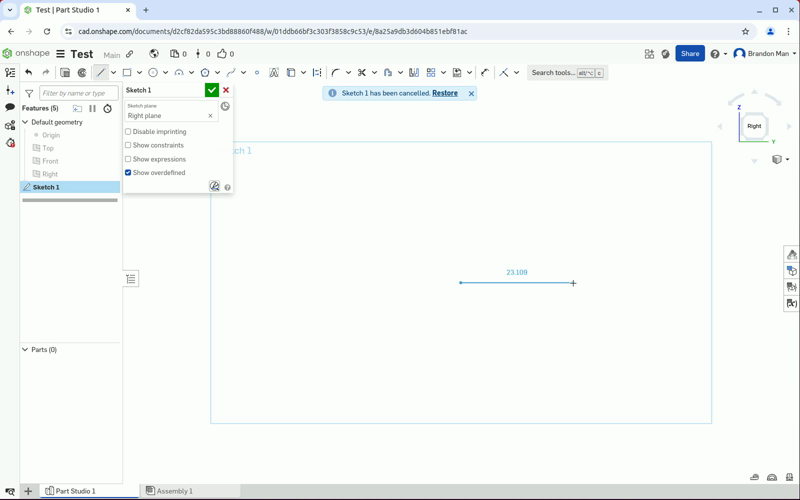
key_up(shift)
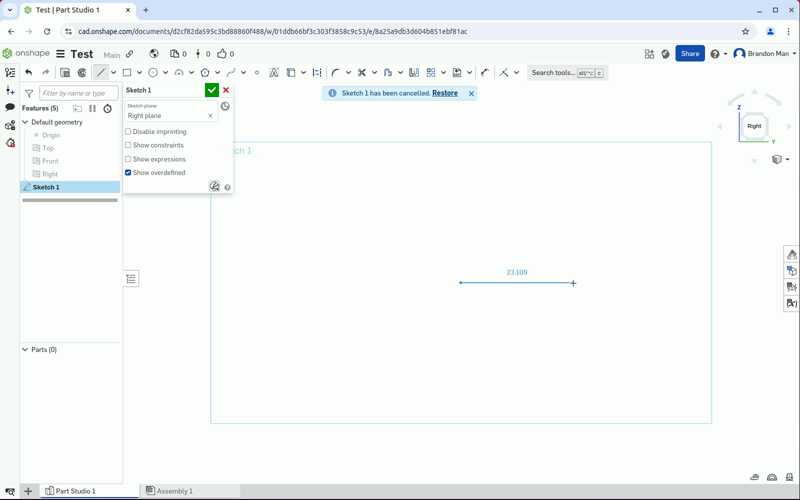
key_down(shift)
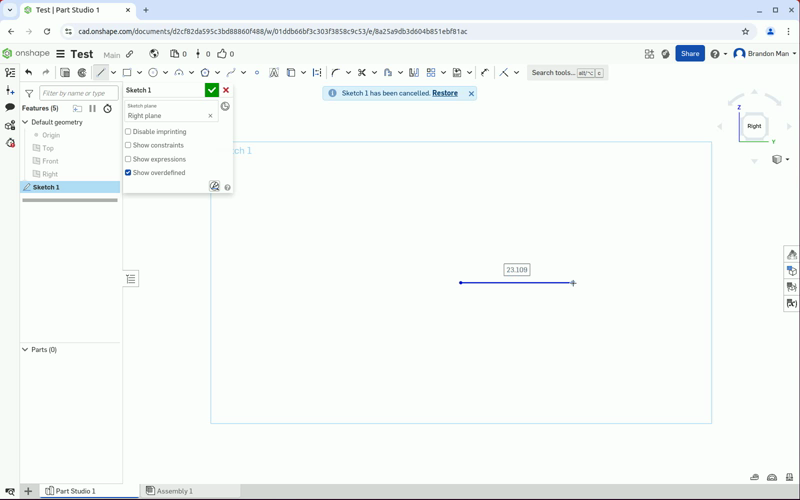
mouse_move(589, 282)
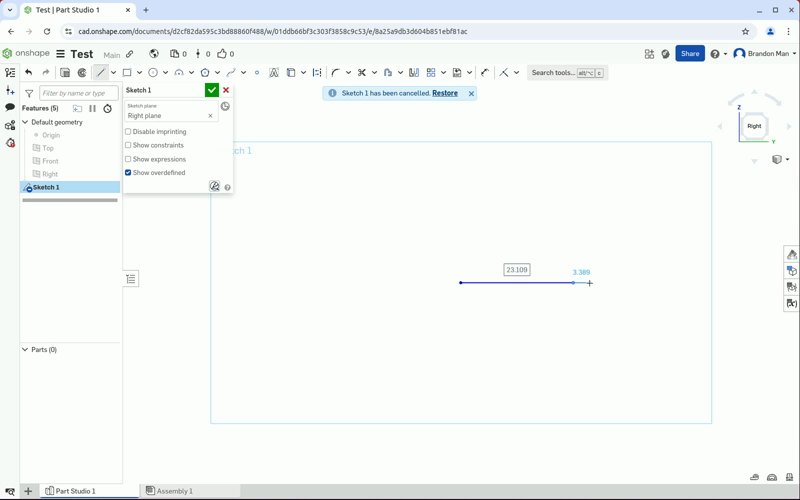
mouse_move(573, 272)
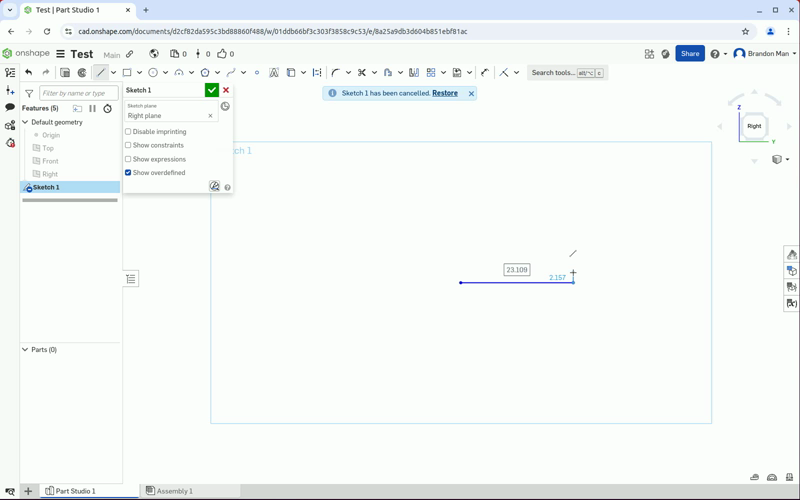
click(573, 272)
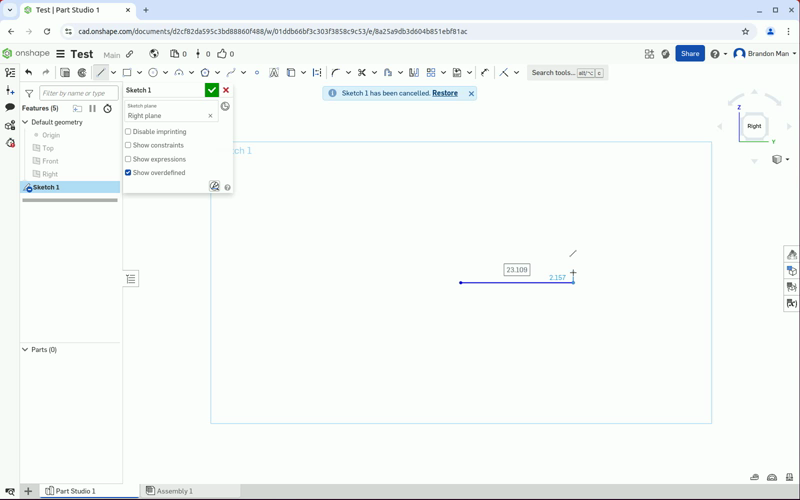
key_up(shift)
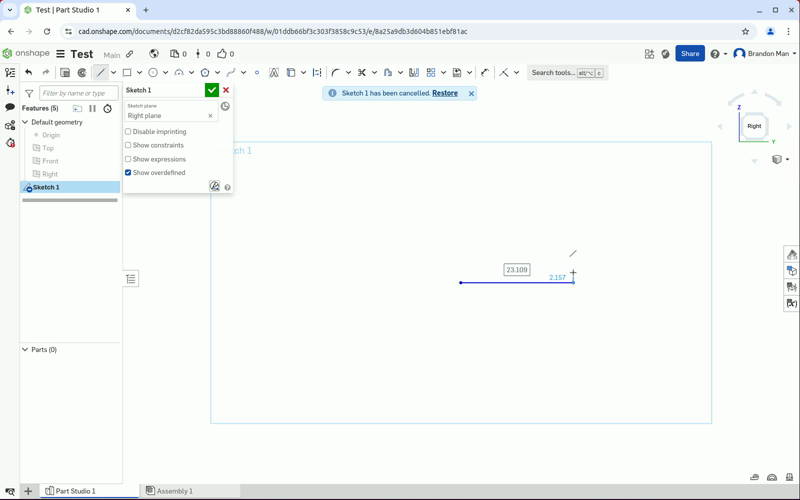
key_down(shift)
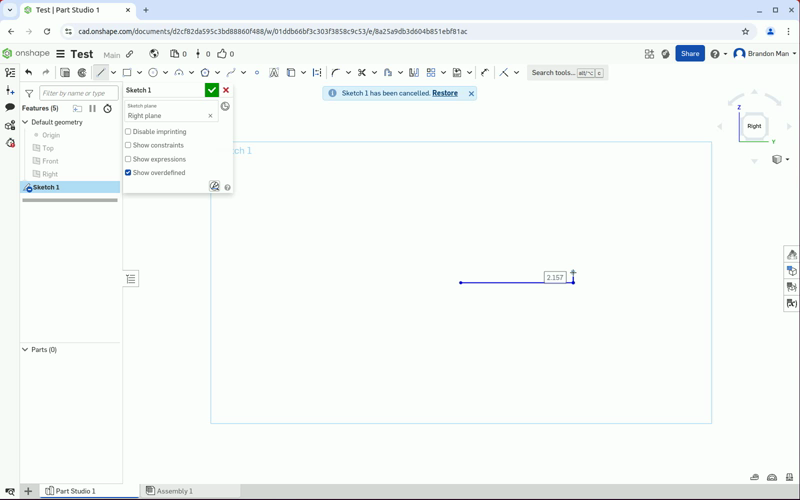
mouse_move(467, 272)
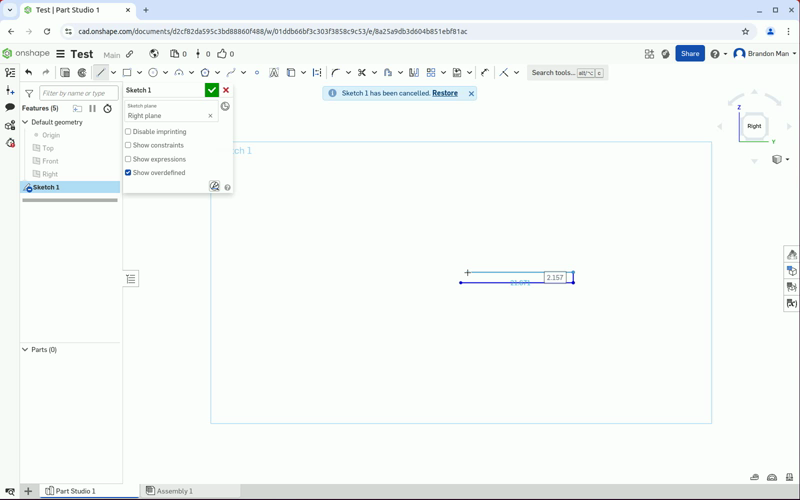
click(467, 272)
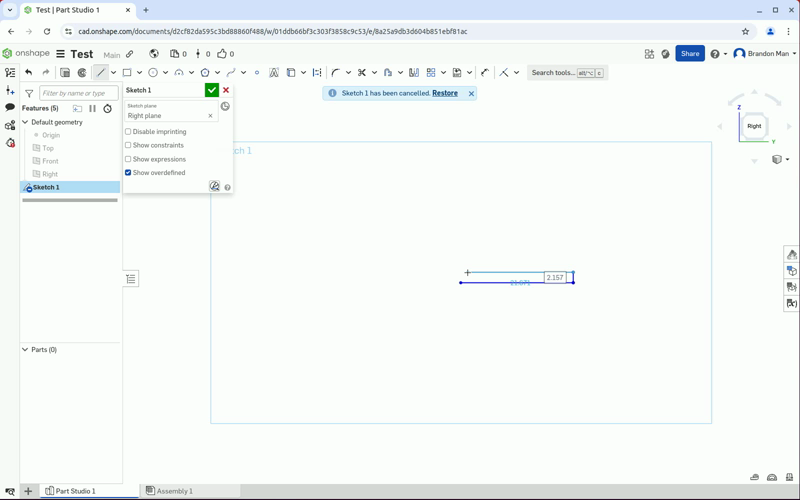
key_up(shift)
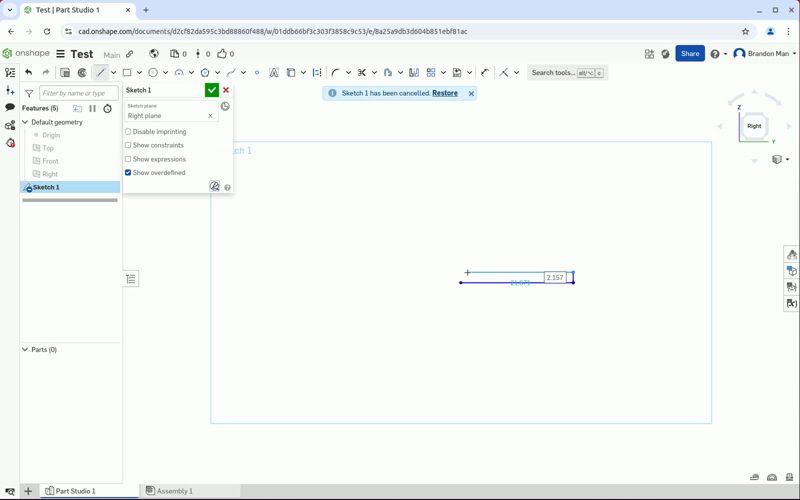
key_down(shift)
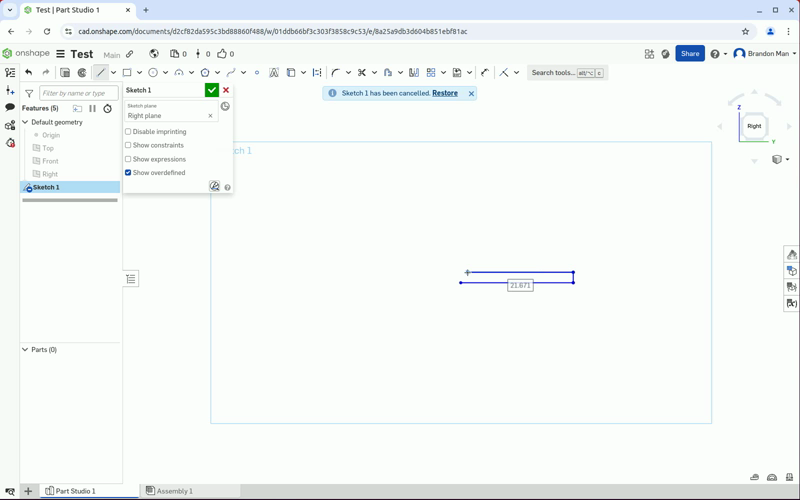
mouse_move(498, 272)
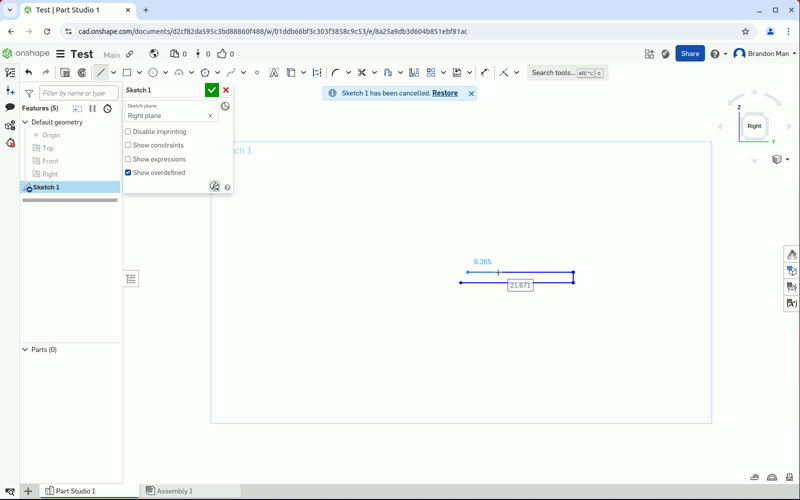
mouse_move(467, 247)
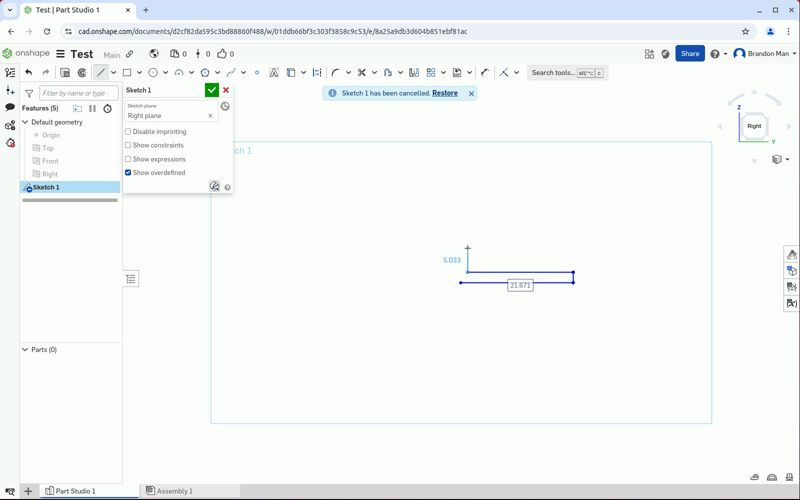
click(467, 247)
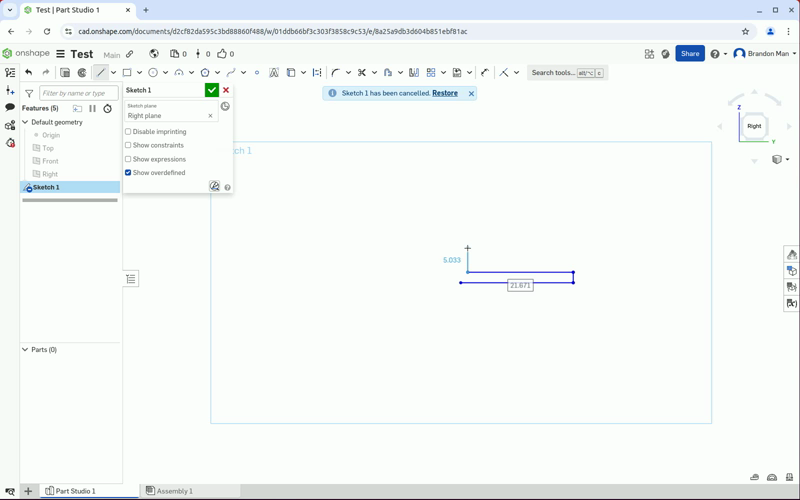
key_up(shift)
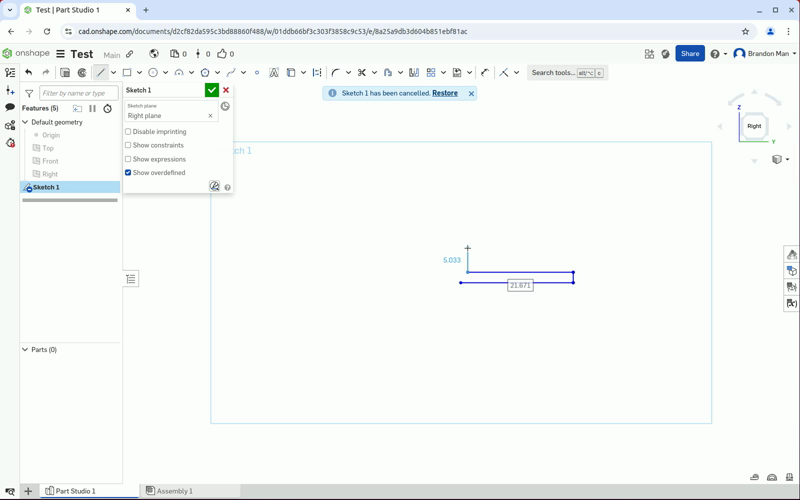
key_down(shift)
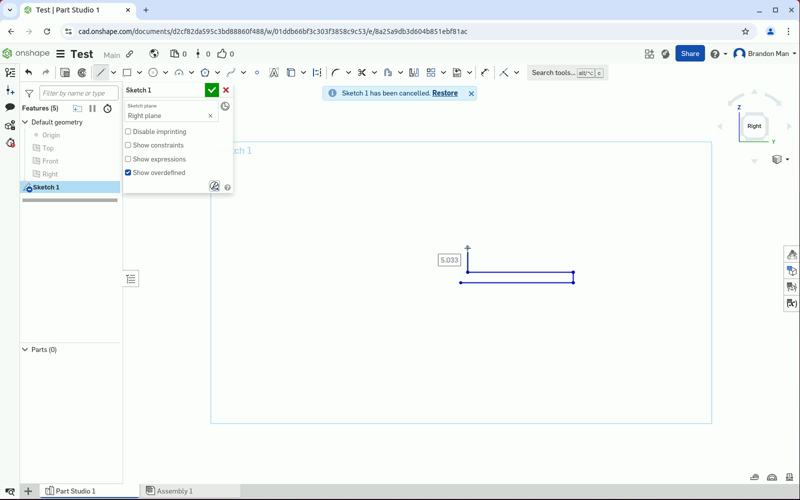
mouse_move(498, 247)
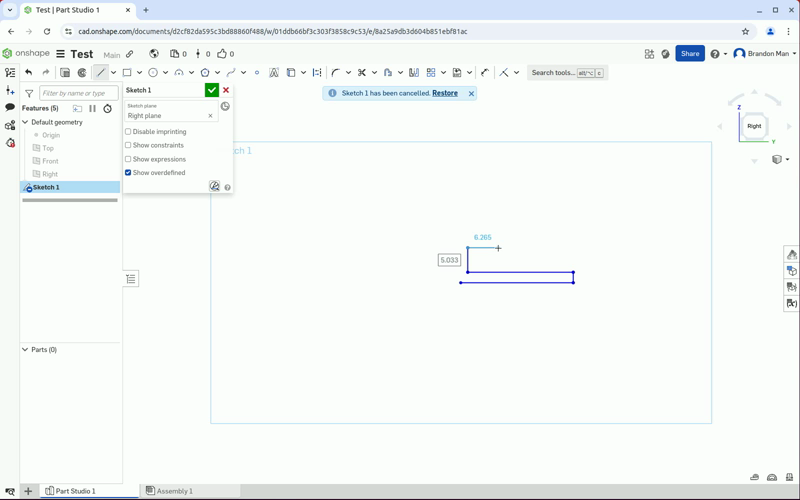
mouse_move(460, 247)
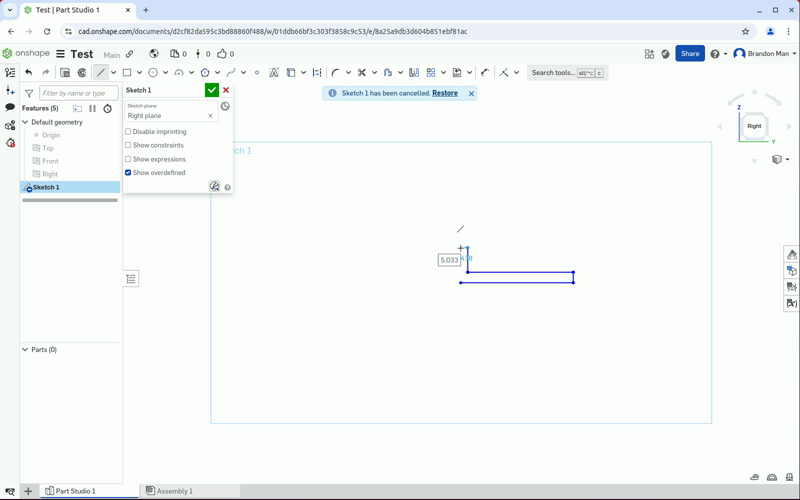
scroll(6)
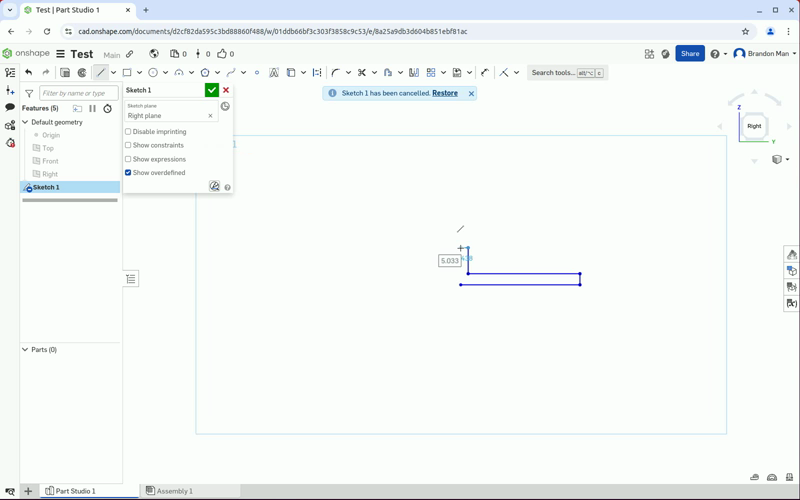
scroll(6)
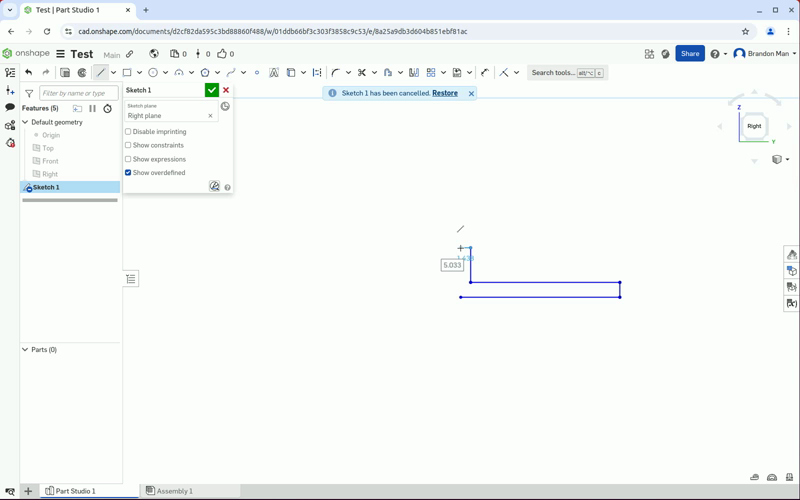
scroll(6)
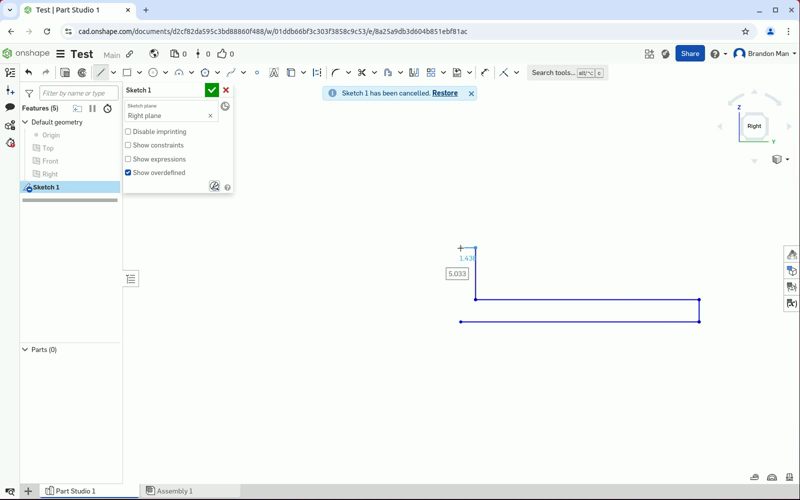
scroll(6)
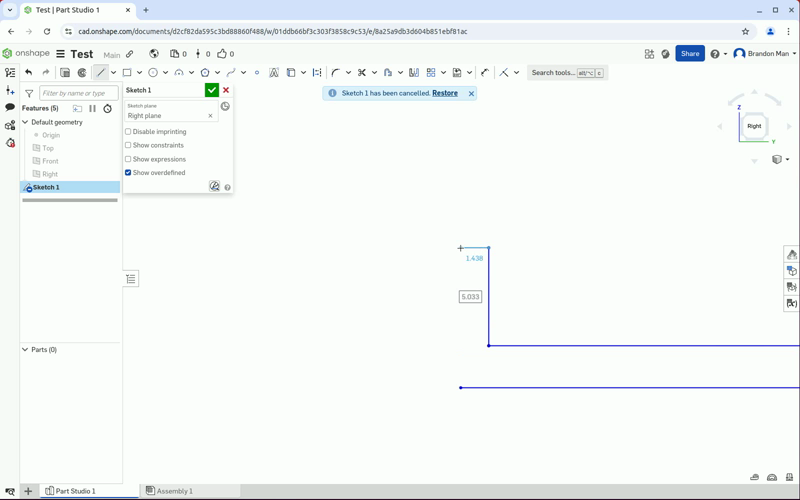
scroll(6)
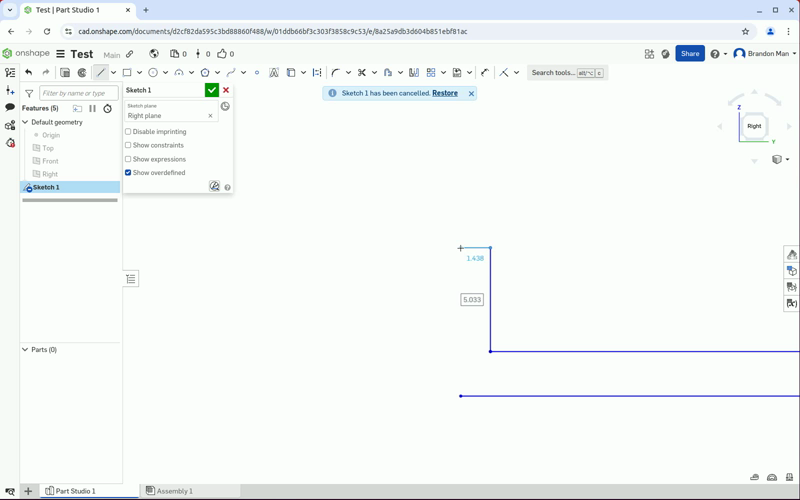
scroll(6)
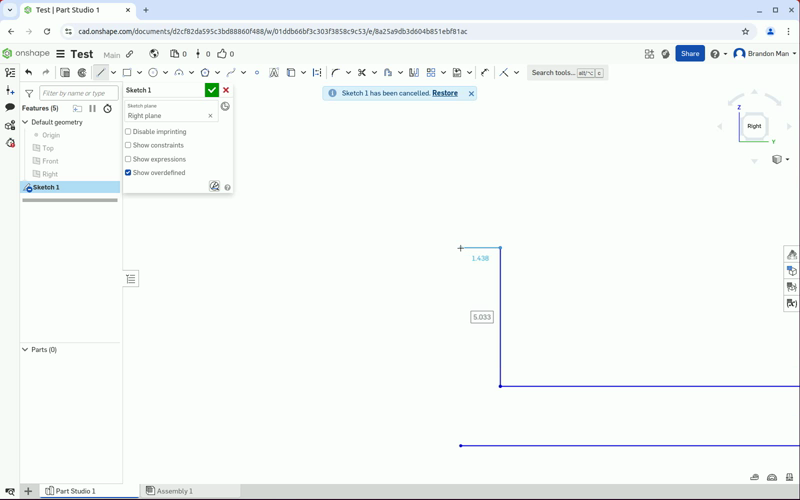
scroll(6)
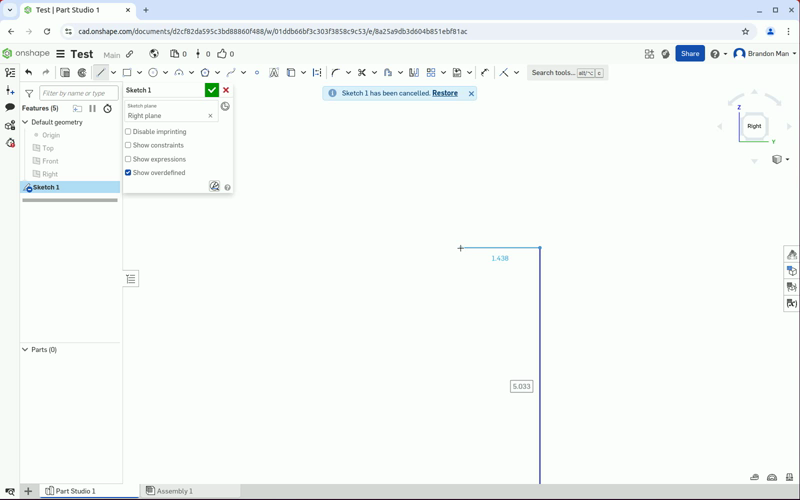
click(460, 247)
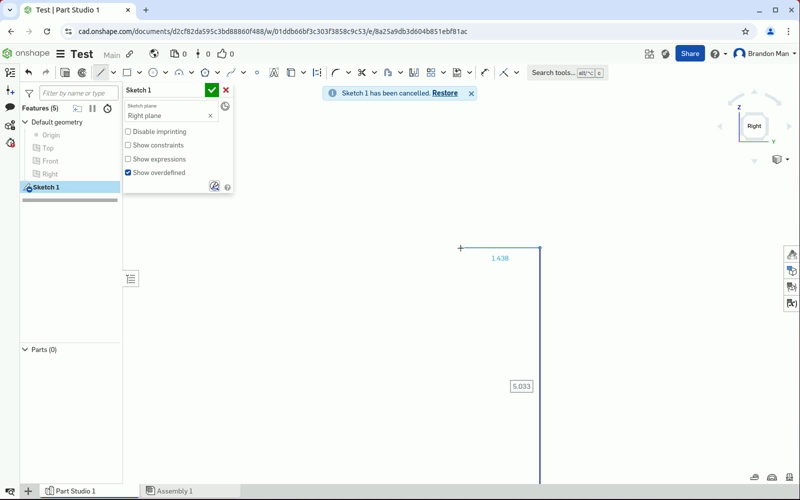
scroll(-6)
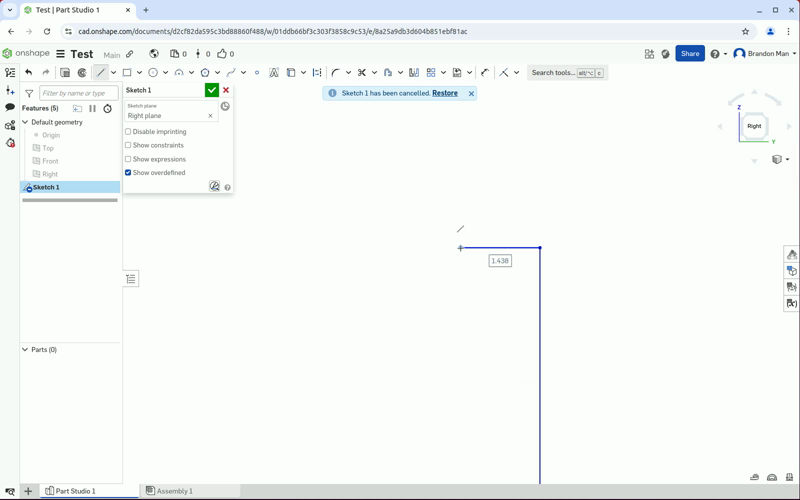
scroll(-6)
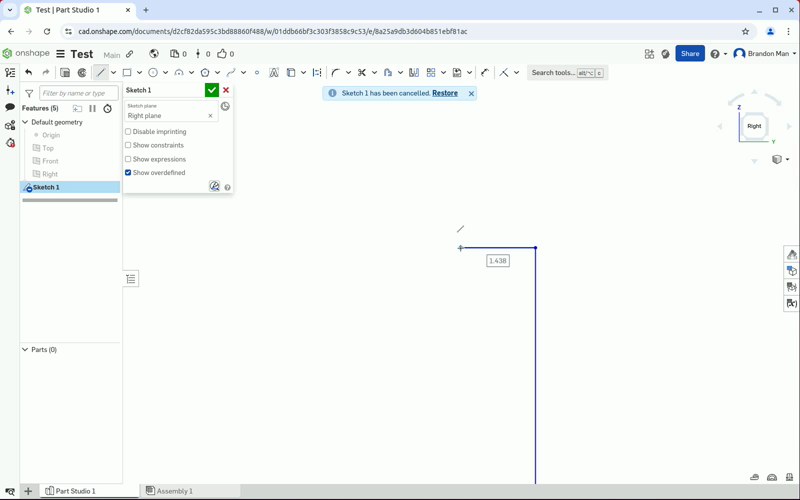
scroll(-6)
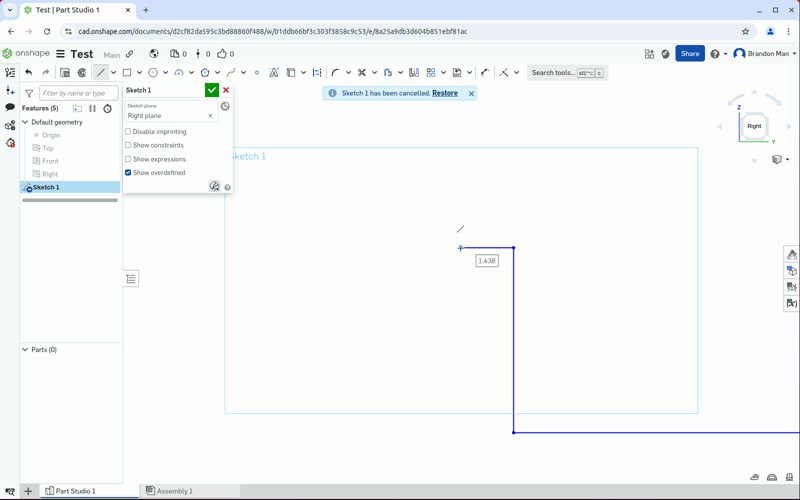
scroll(-6)
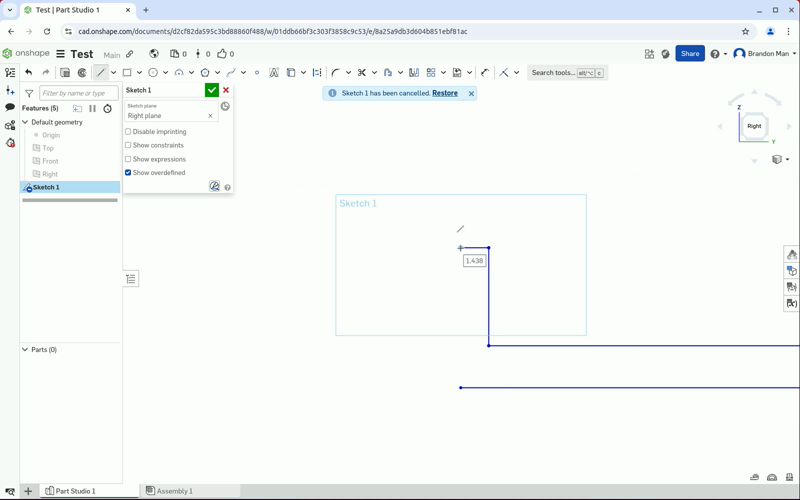
scroll(-6)
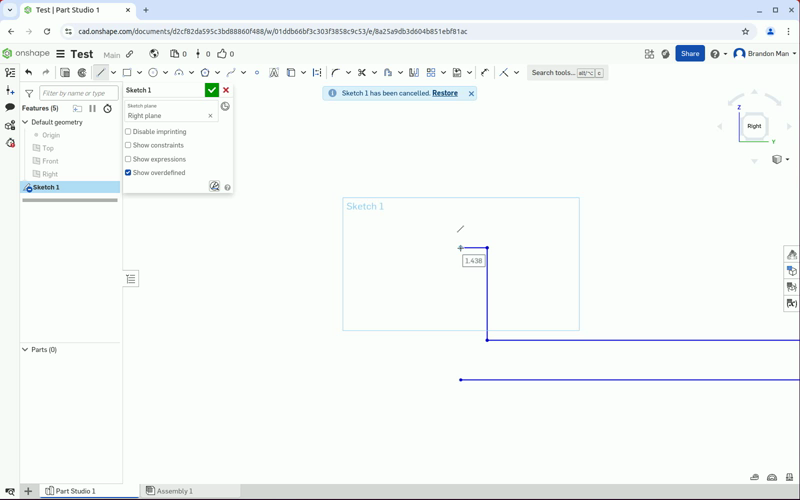
scroll(-6)
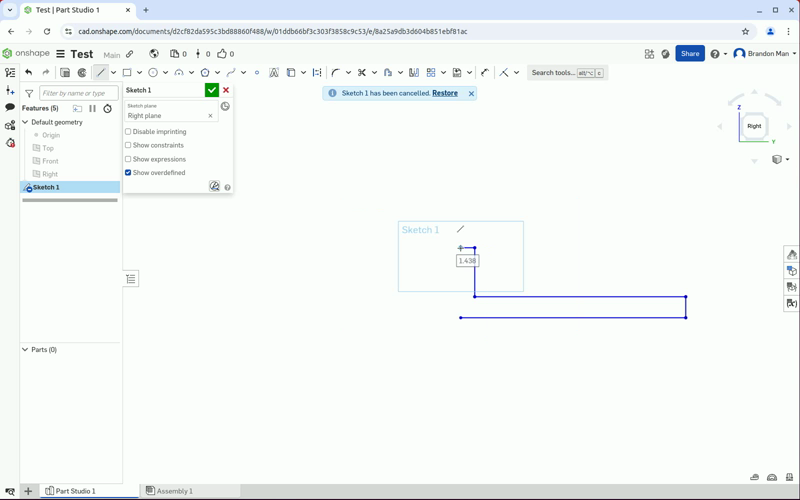
scroll(-6)
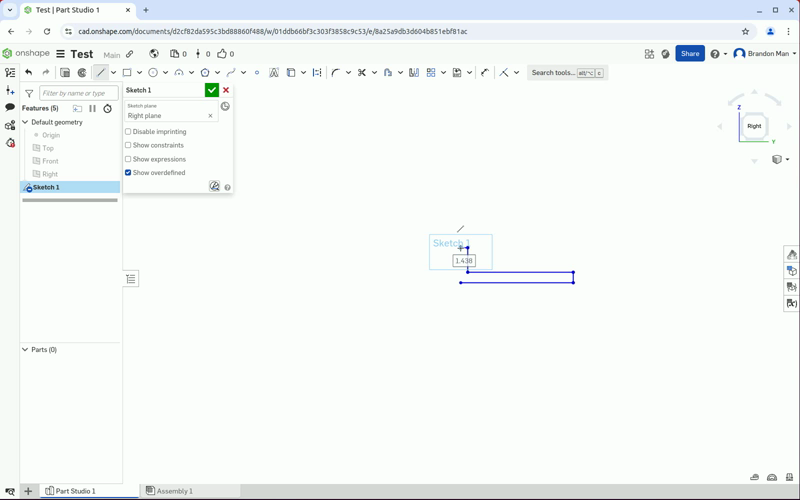
key_up(shift)
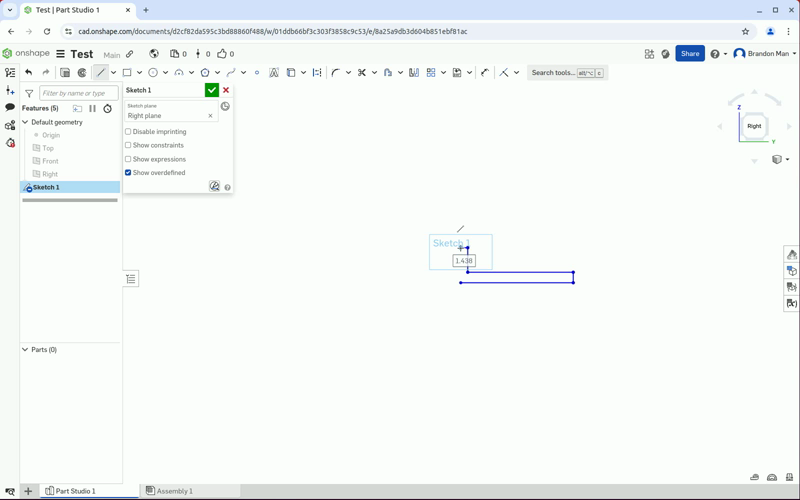
mouse_move(490, 247)
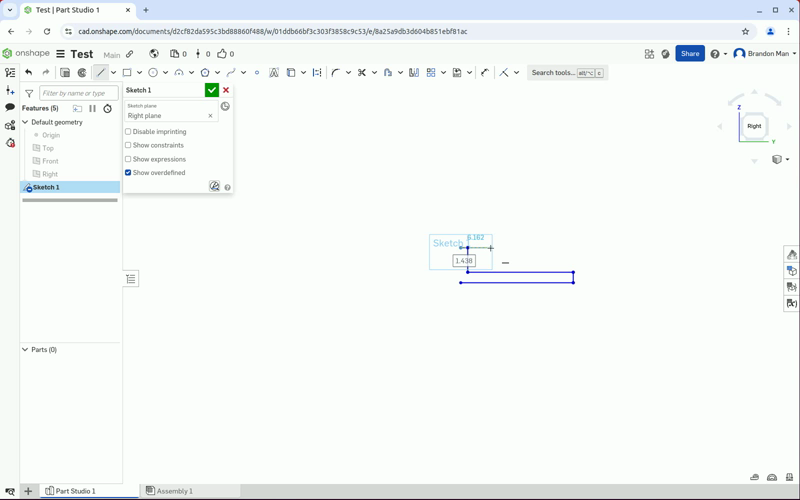
key_down(shift)
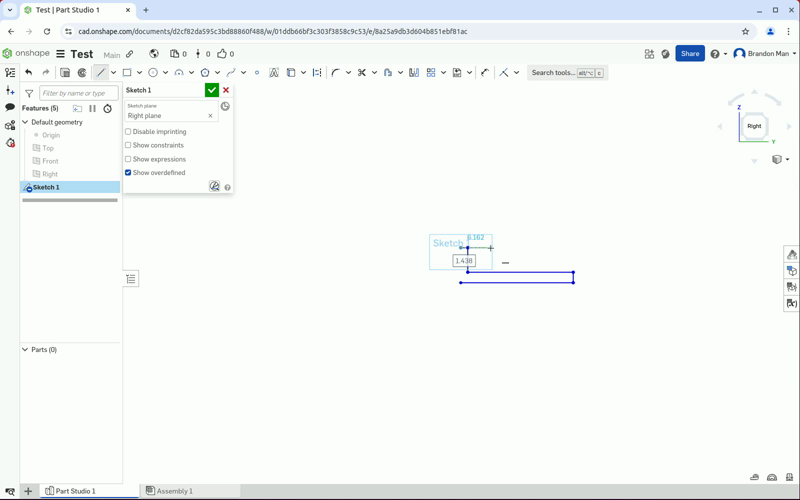
mouse_move(460, 282)
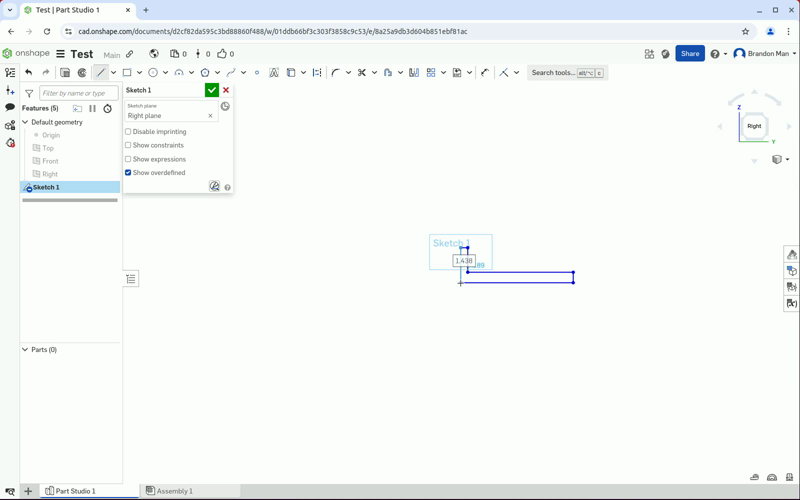
key_up(shift)
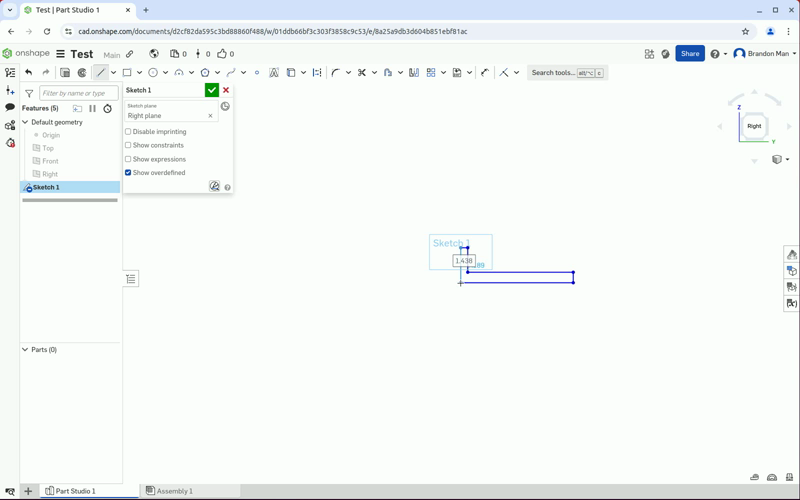
click(460, 282)
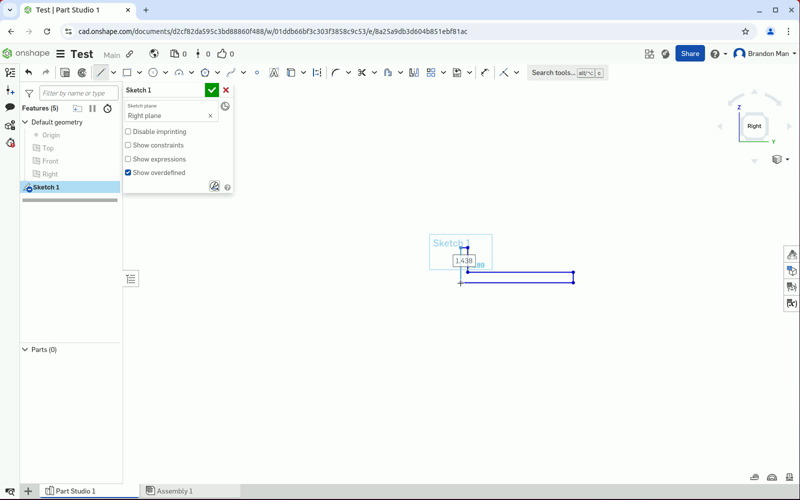
key(esc)
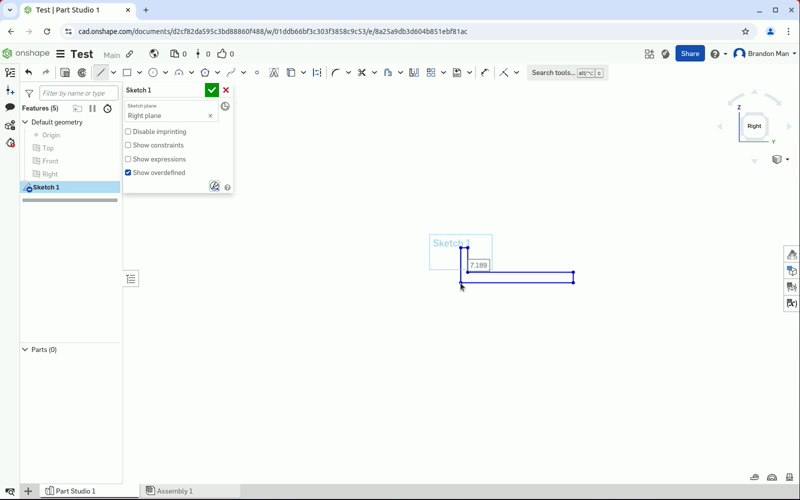
mouse_move(527, 276)
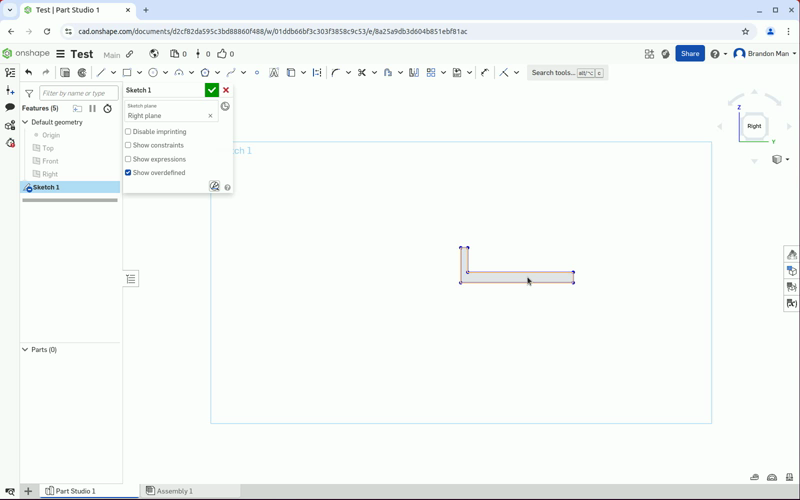
scroll(6)
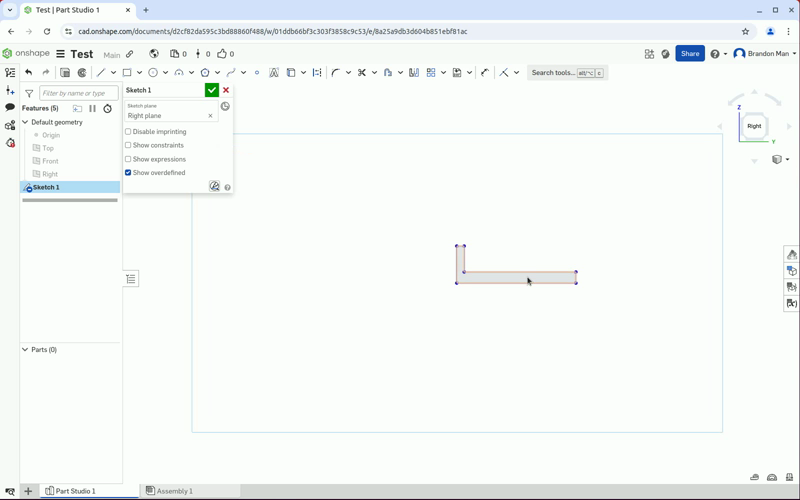
scroll(6)
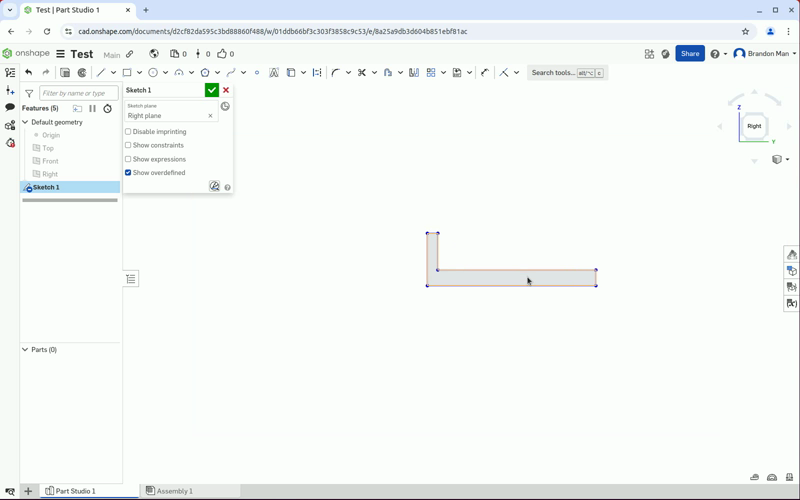
scroll(6)
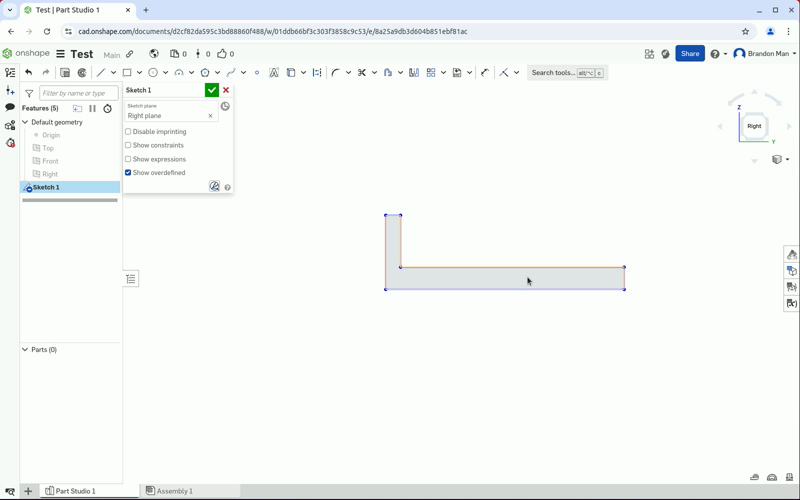
scroll(6)
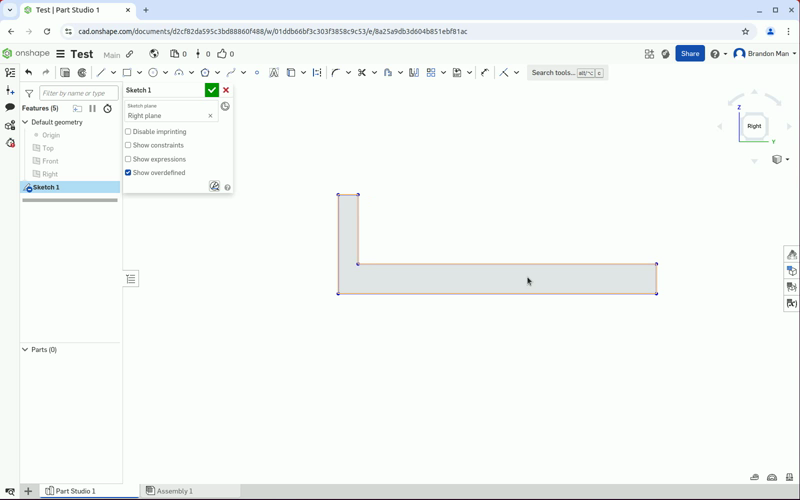
scroll(6)
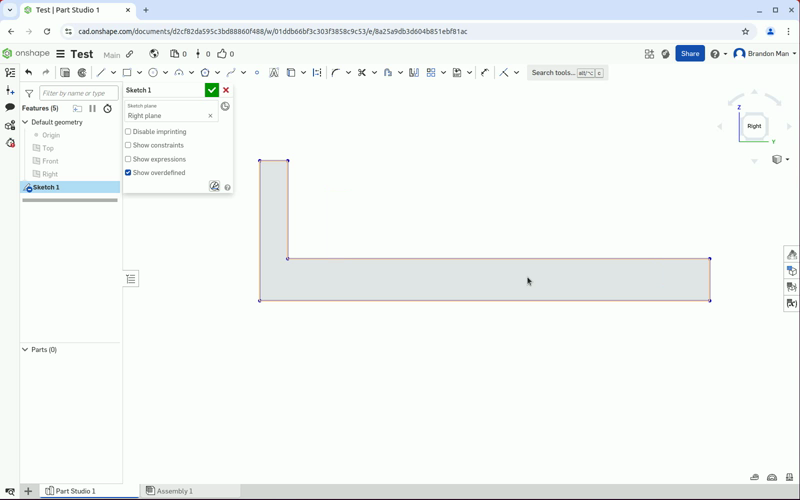
scroll(6)
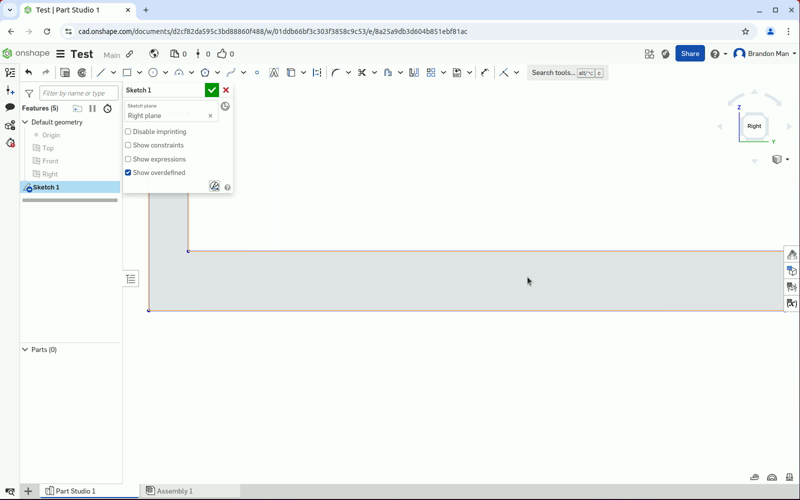
scroll(6)
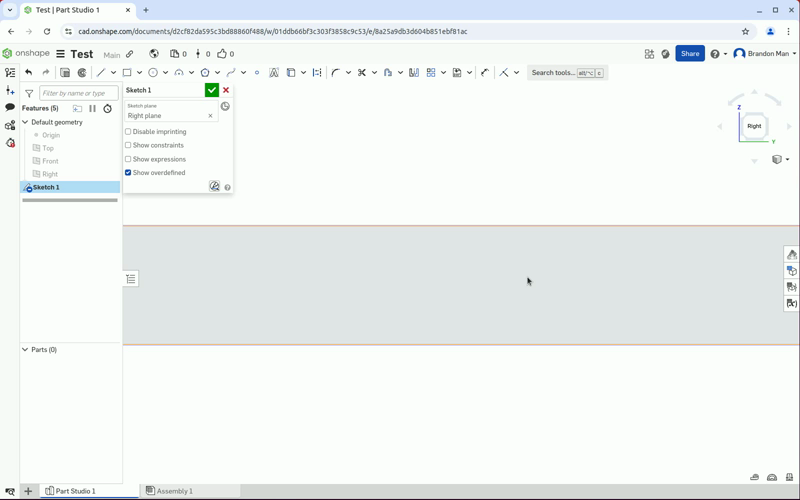
click(527, 276)
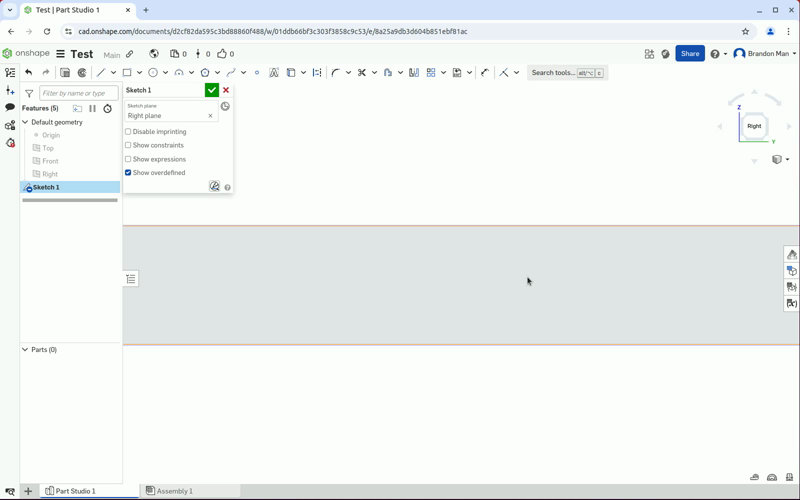
scroll(-6)
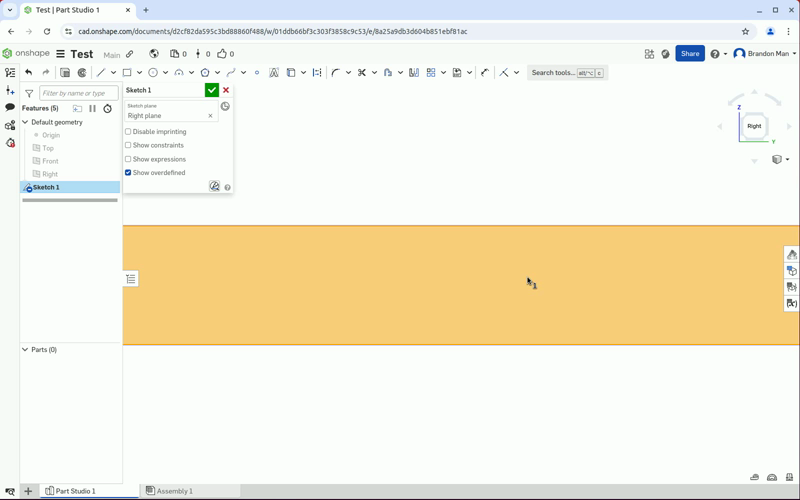
scroll(-6)
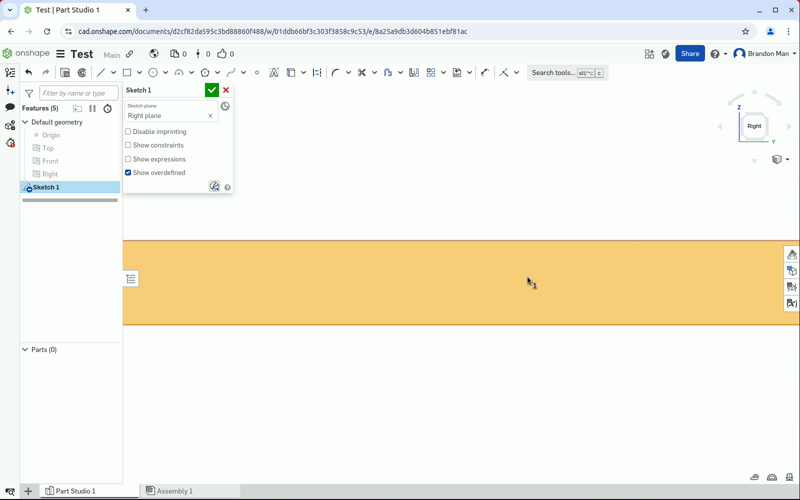
scroll(-6)
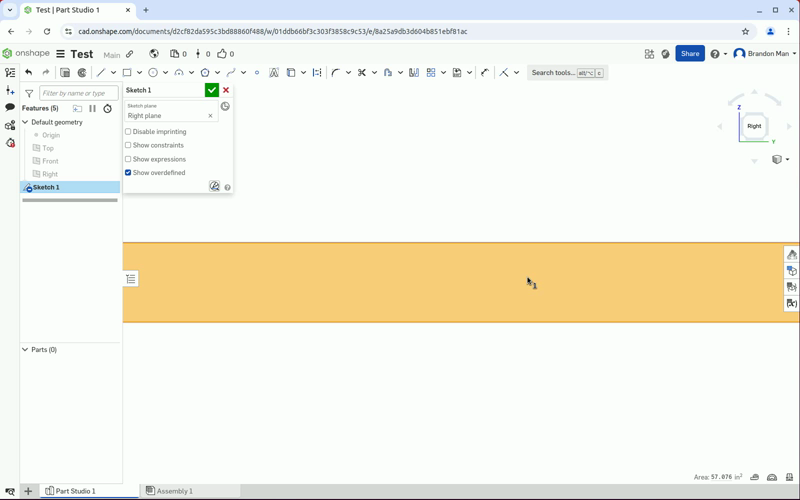
scroll(-6)
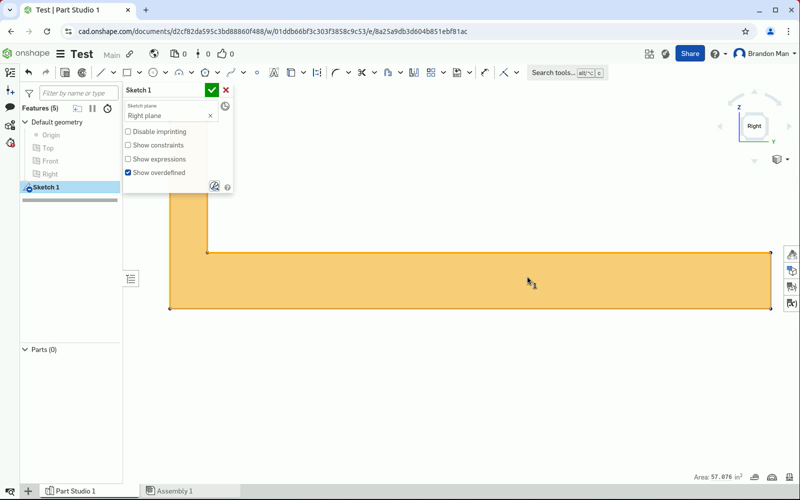
scroll(-6)
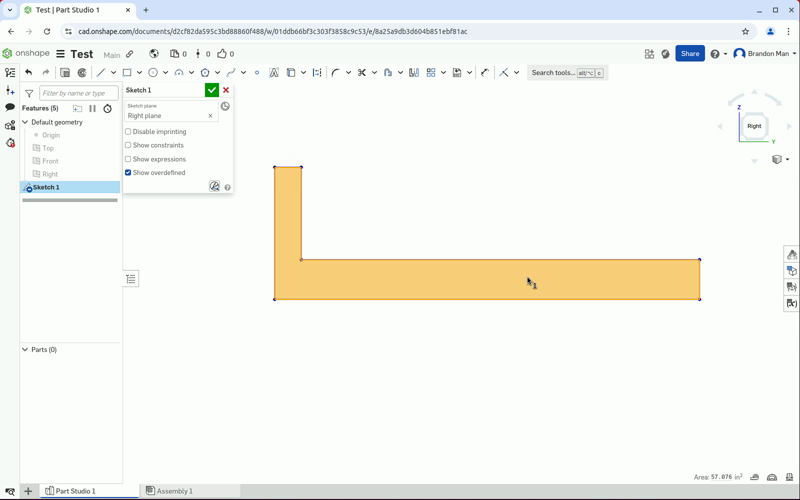
scroll(-6)
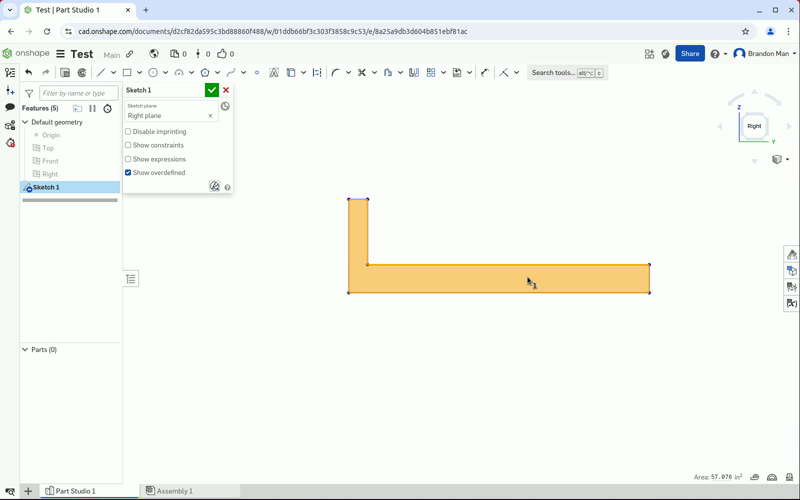
scroll(-6)
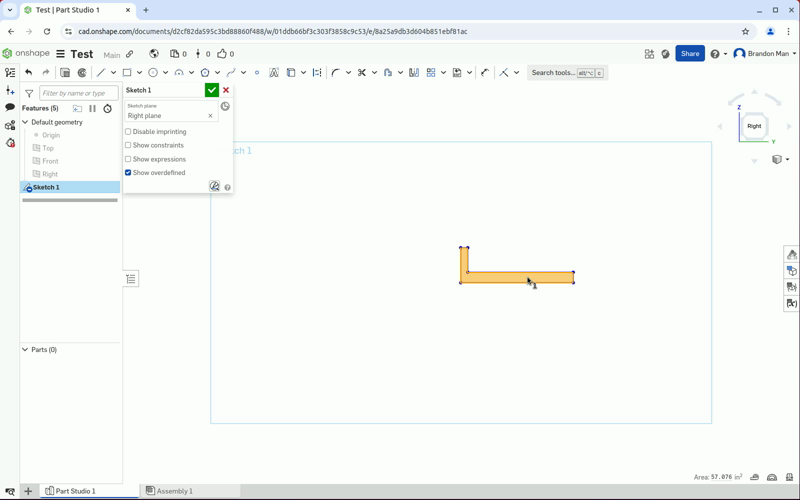
mouse_move(73, 352)
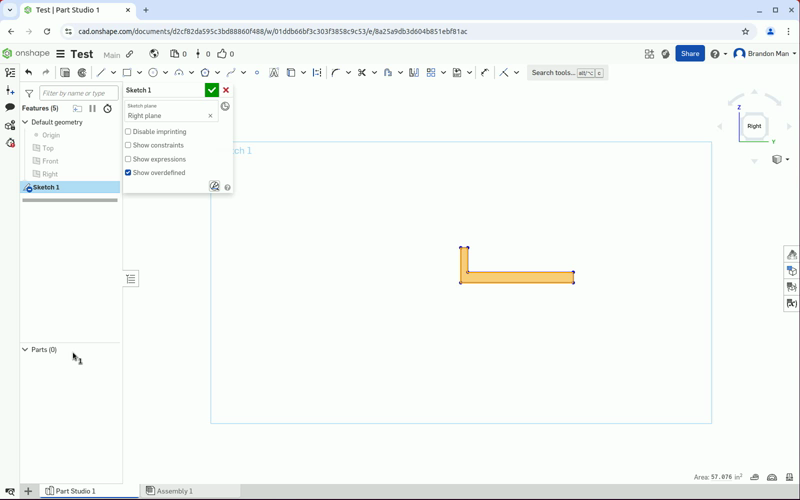
key(shift+y)
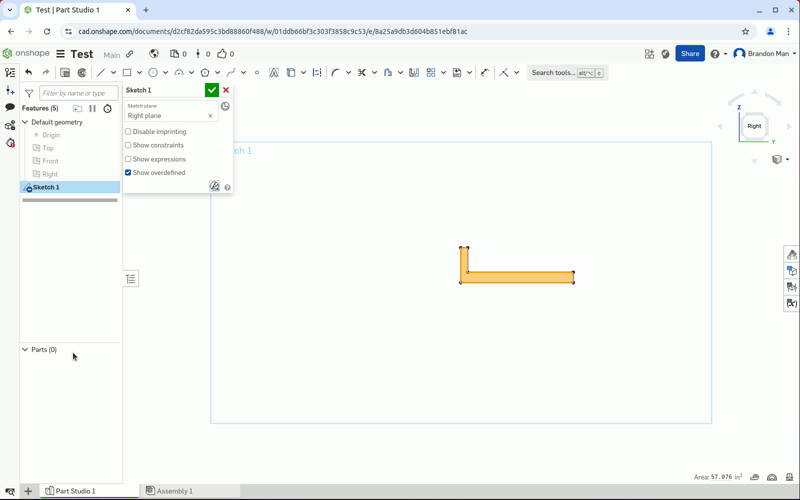
key(shift+e)
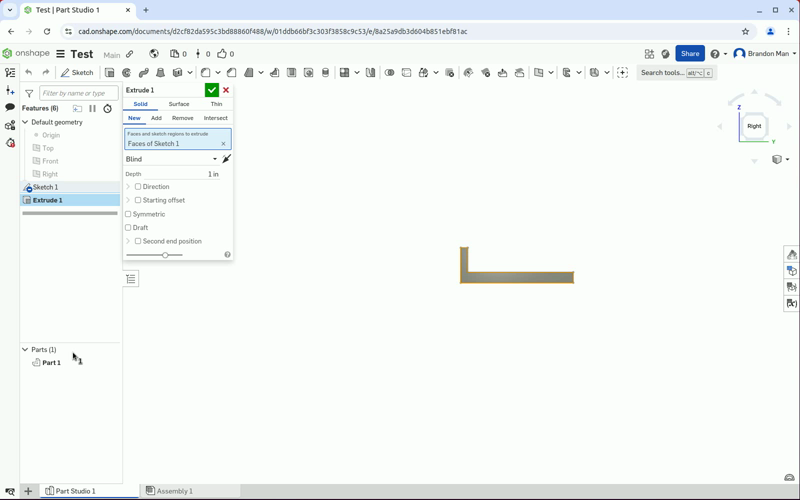
mouse_move(143, 106)
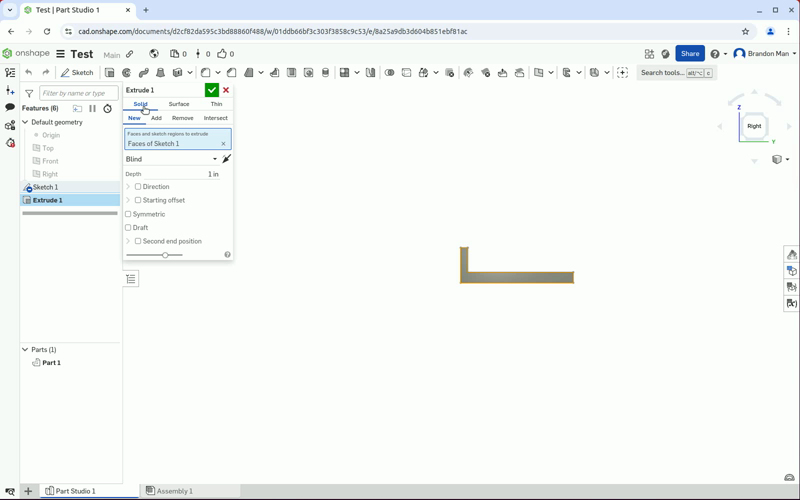
click(143, 106)
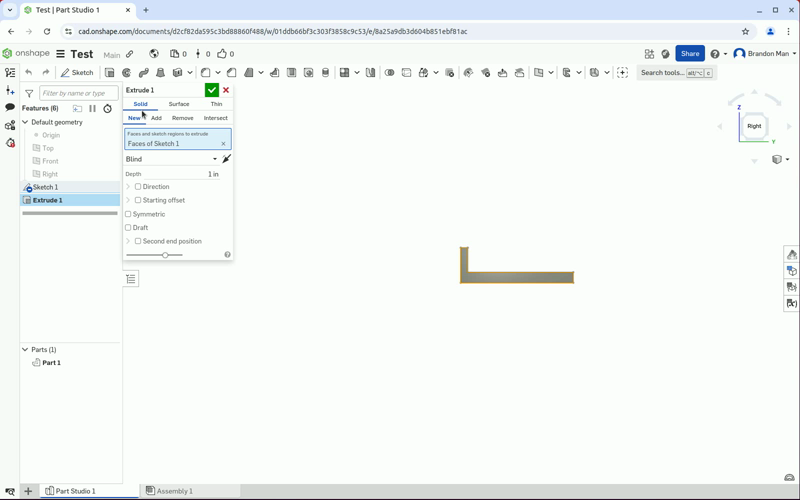
mouse_move(137, 120)
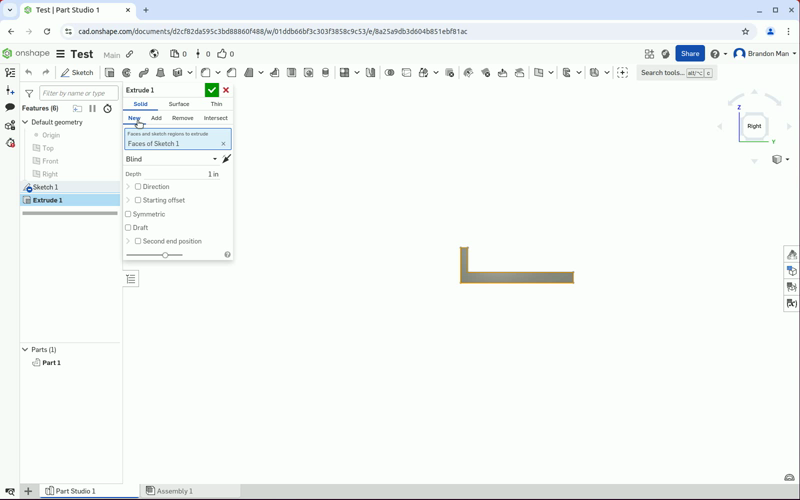
click(137, 120)
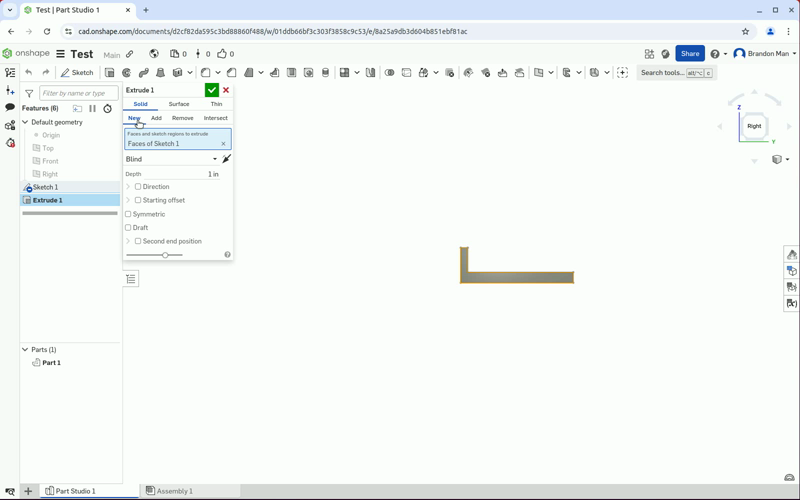
key(tab, 4)
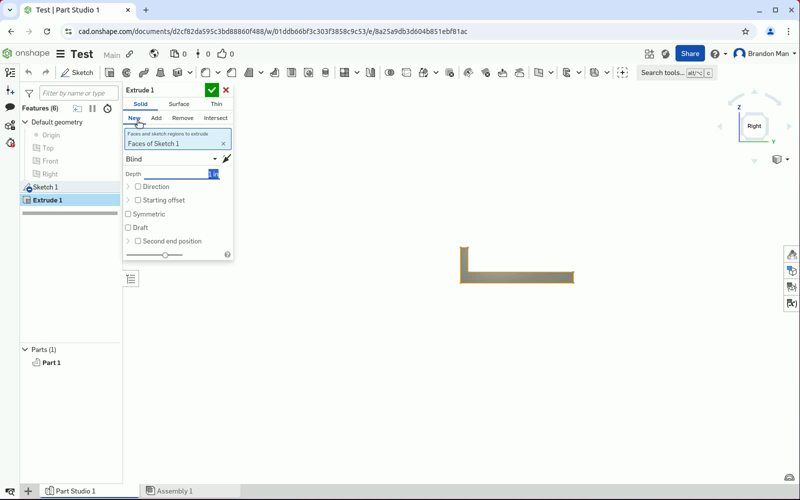
text(11.072)
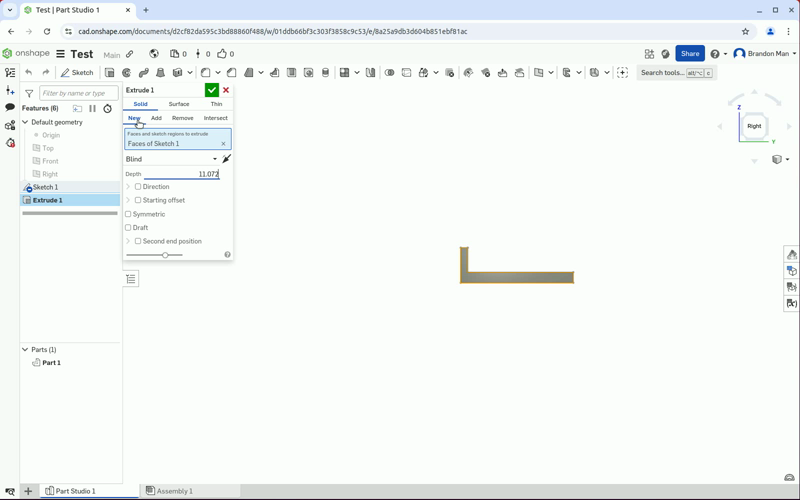
key(tab, 3)
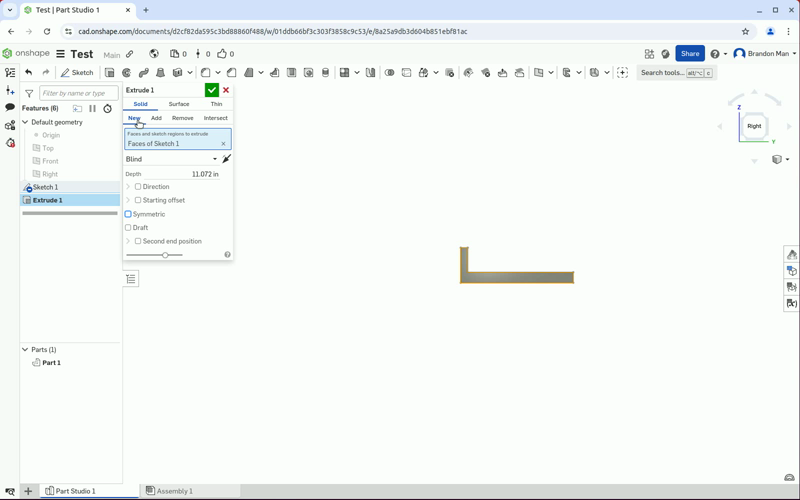
key(space)
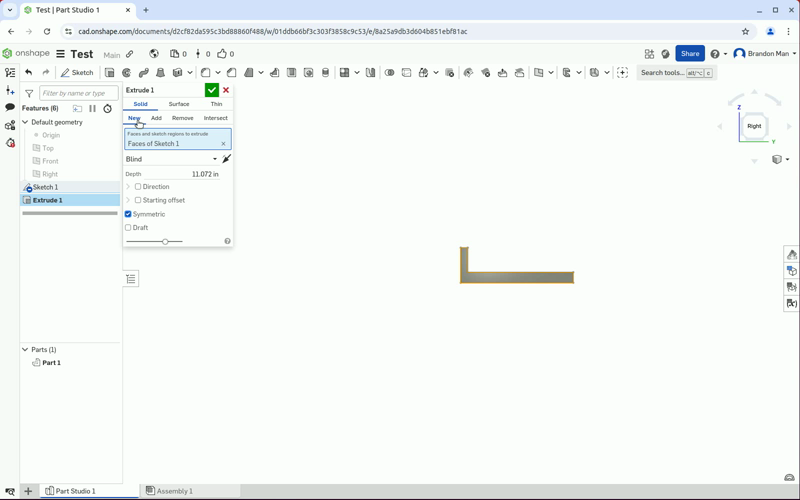
key(enter)
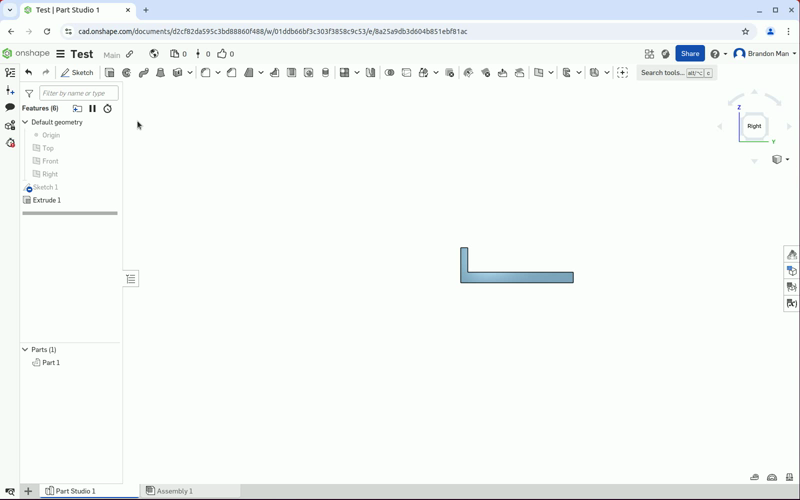
key(shift+h)
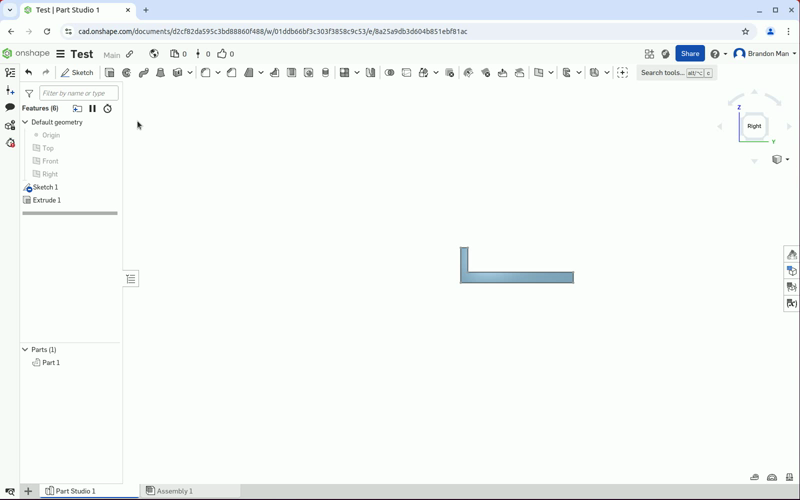
key(shift+h)
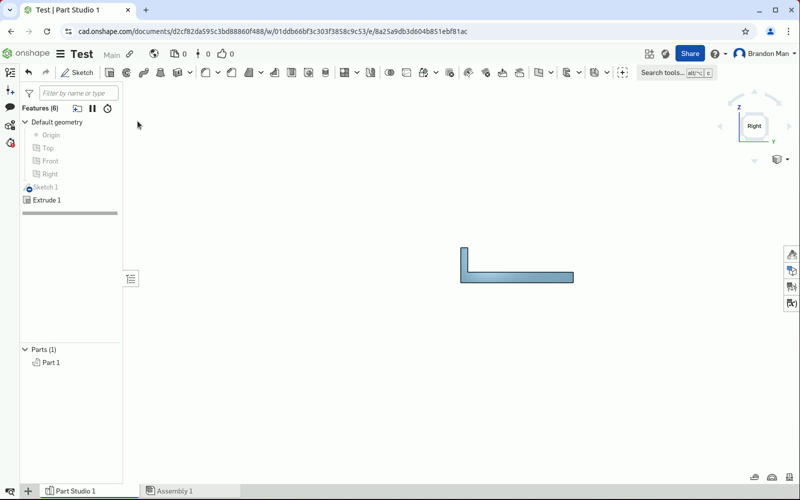
mouse_move(73, 189)
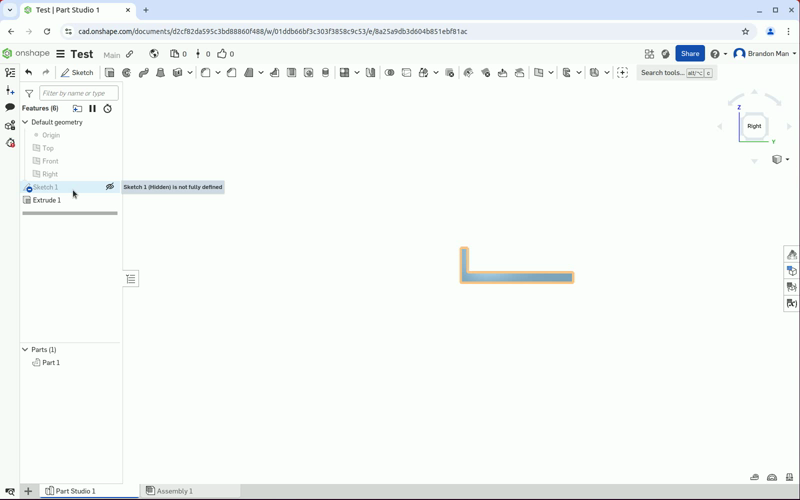
click(73, 189)
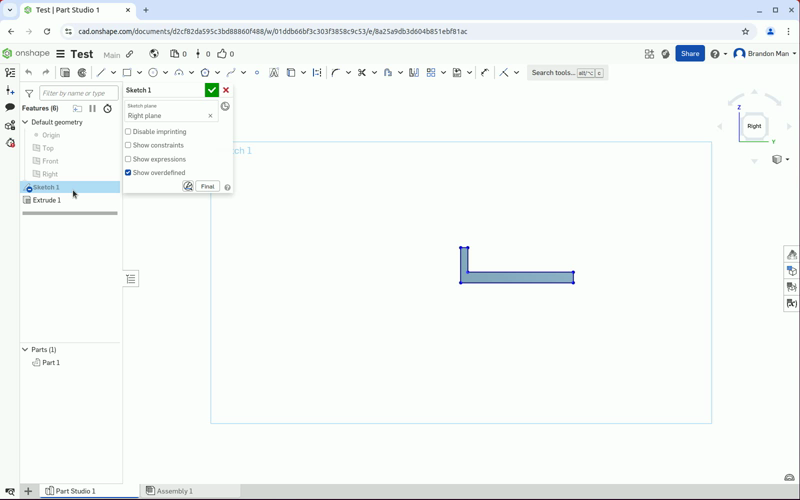
mouse_move(229, 92)
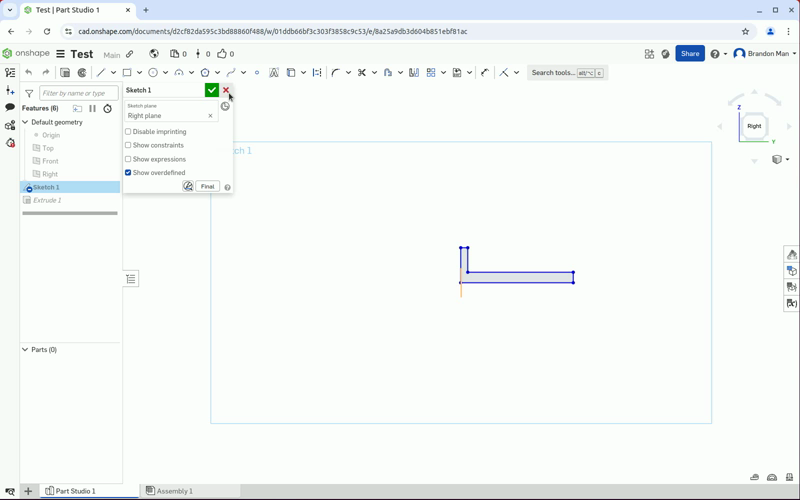
click(229, 92)
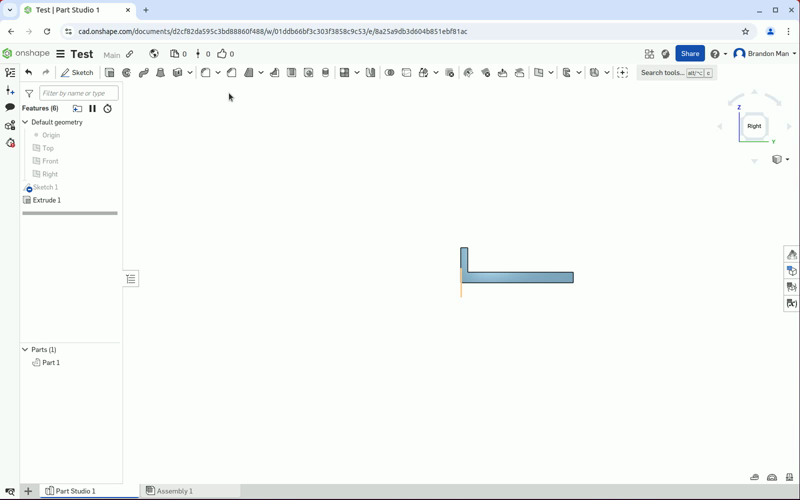
mouse_move(541, 75)
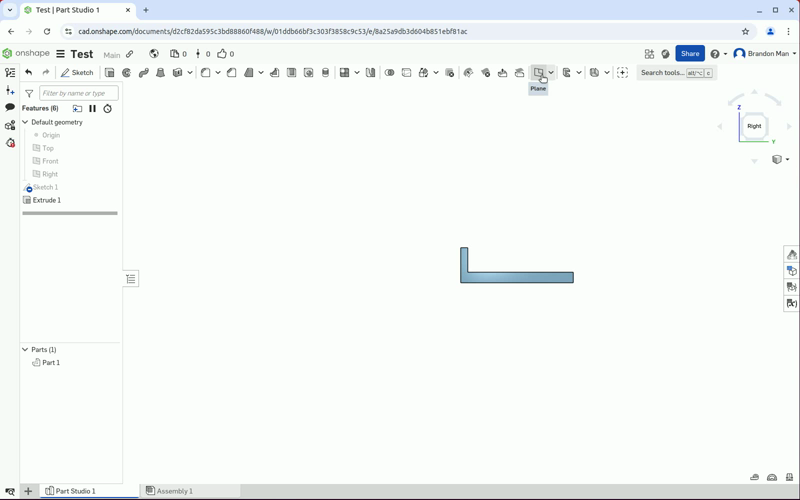
click(541, 75)
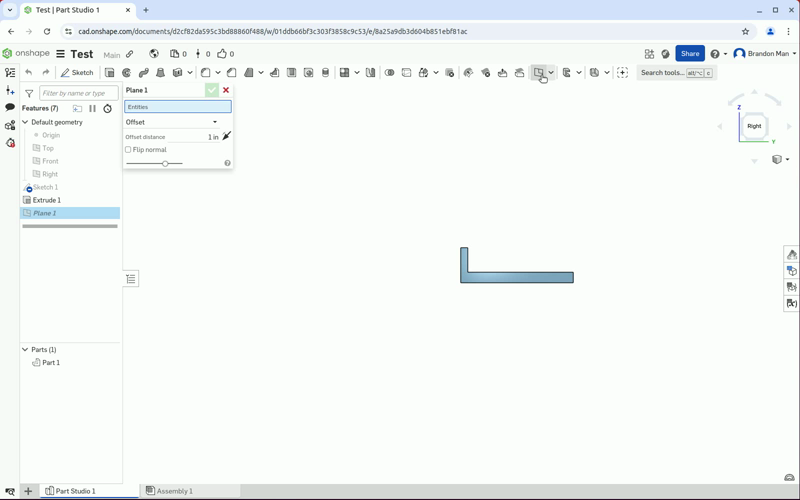
mouse_move(73, 176)
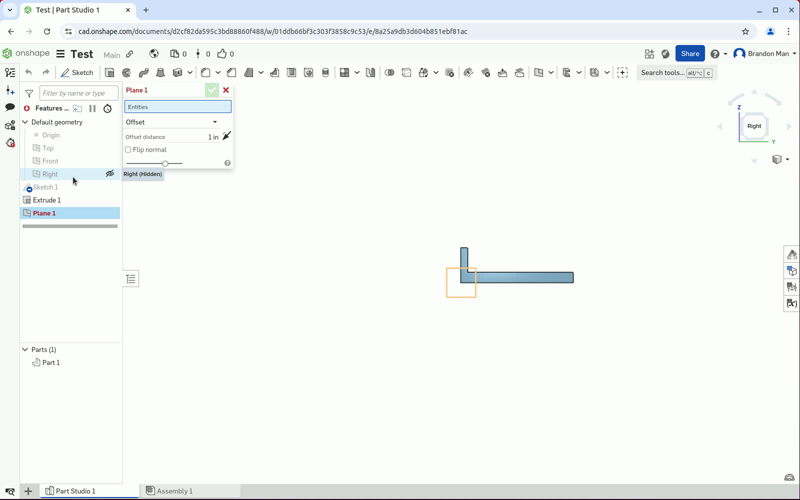
click(73, 176)
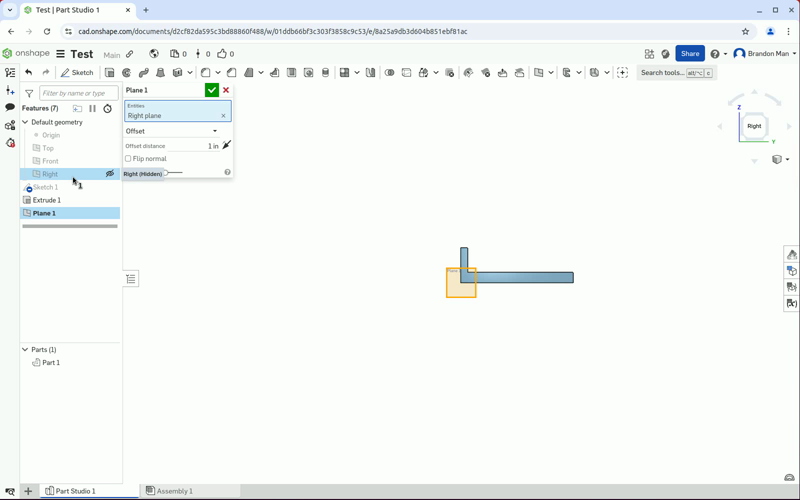
key(tab, 2)
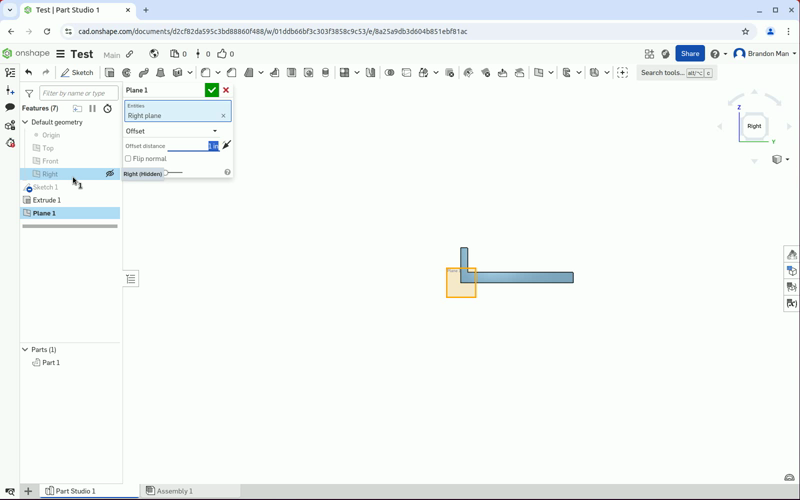
text(5.546)
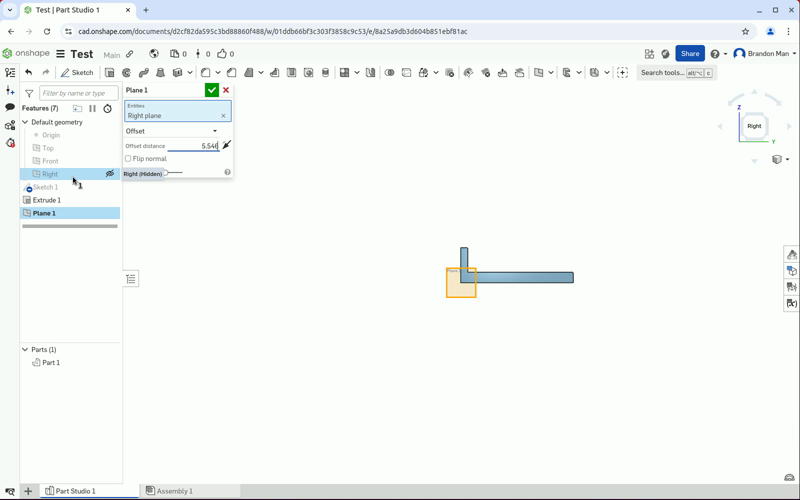
key(enter, 2)
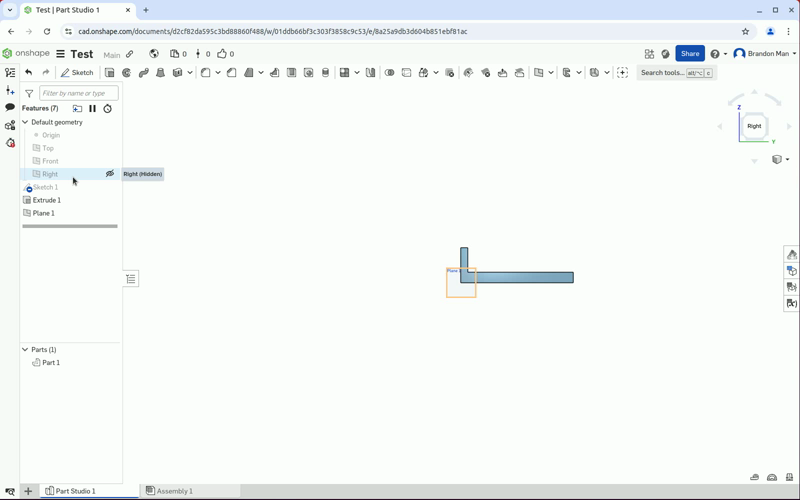
key(shift+s)
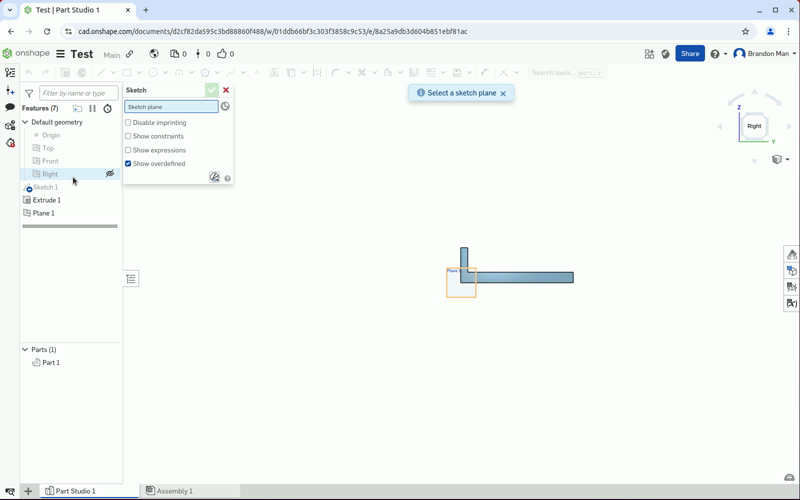
mouse_move(73, 215)
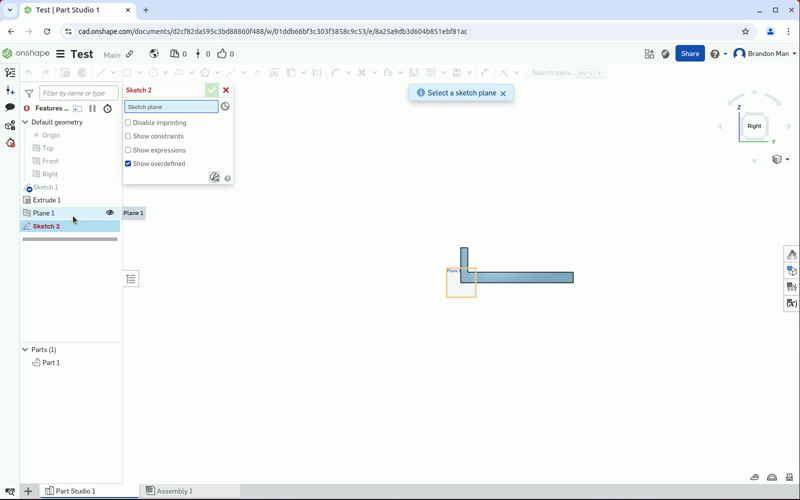
click(73, 215)
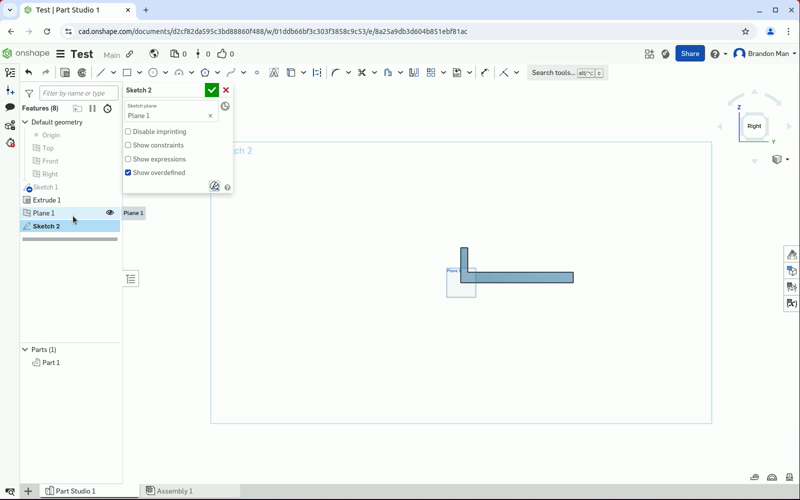
mouse_move(73, 352)
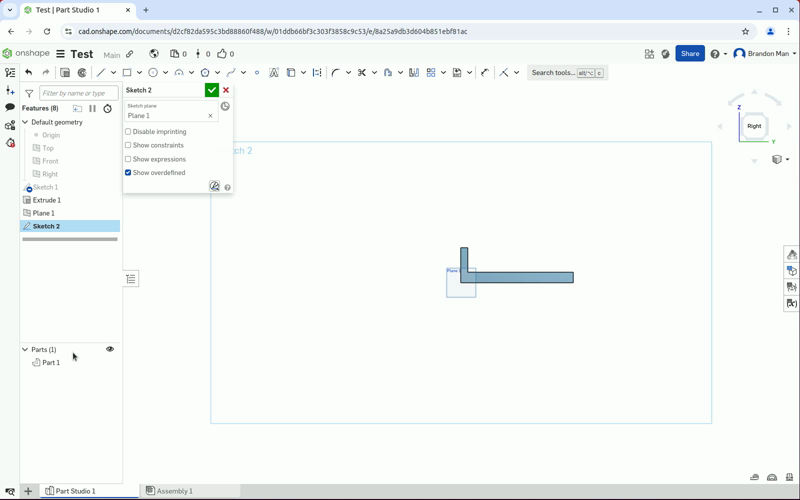
key(y)
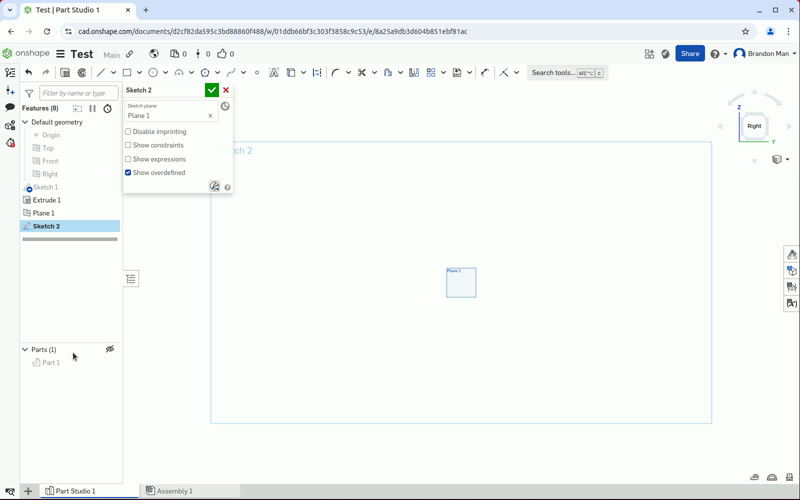
key(c)
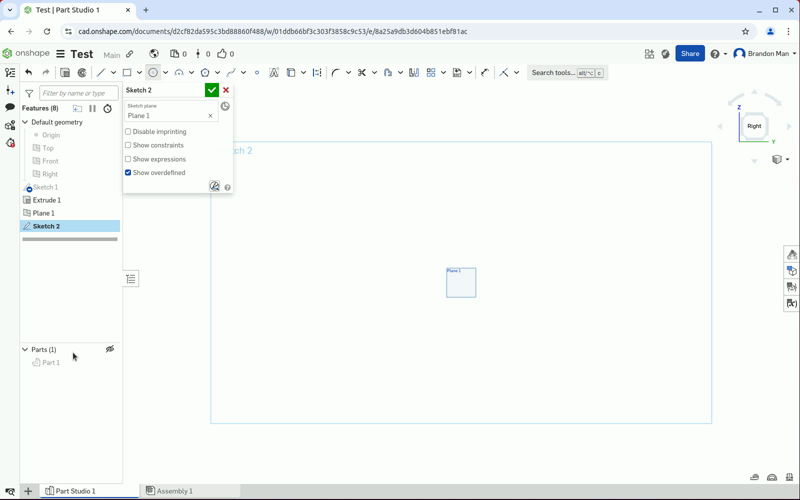
key_down(shift)
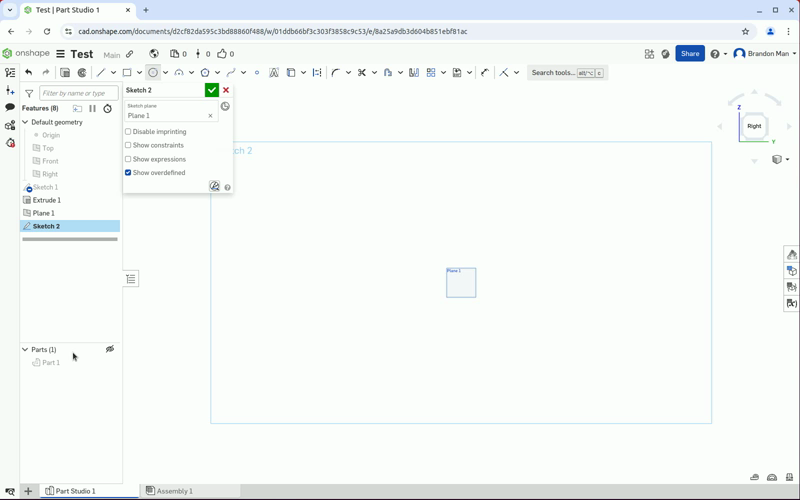
mouse_move(504, 278)
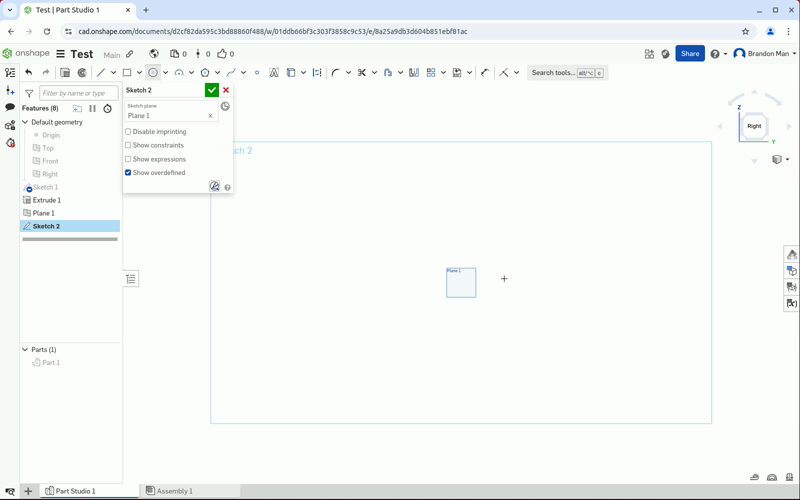
click(504, 278)
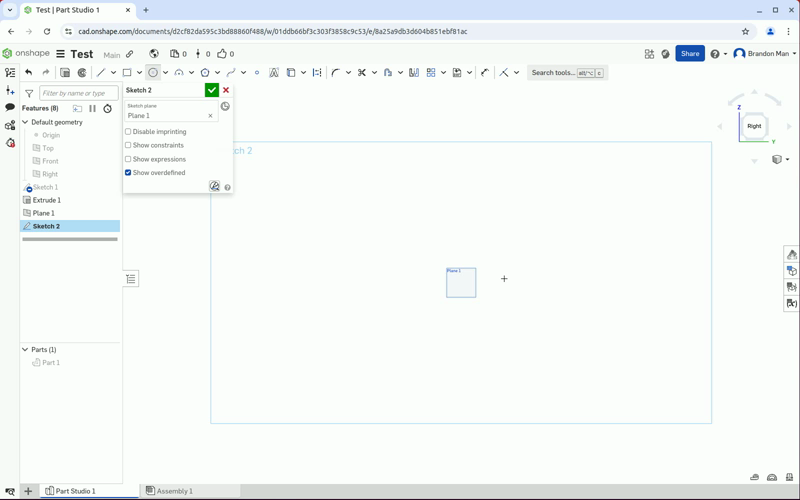
key_up(shift)
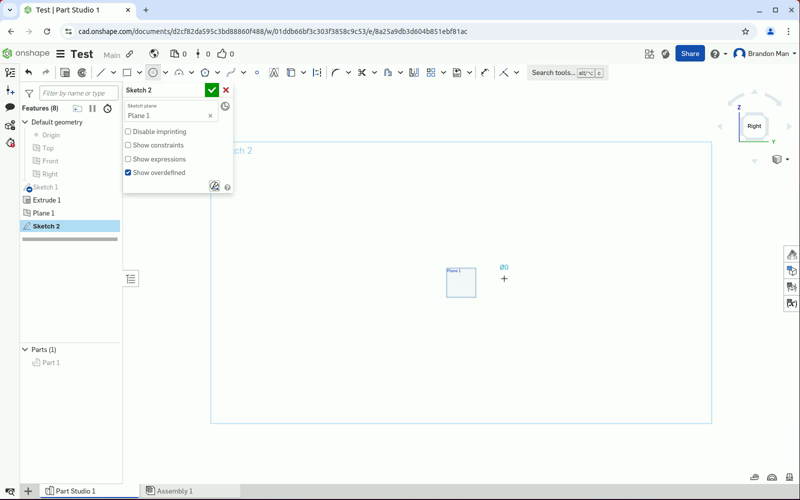
mouse_move(509, 278)
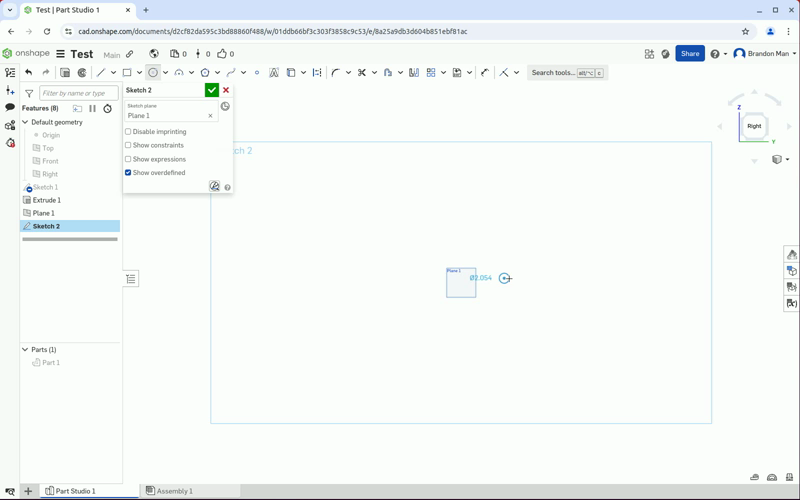
click(509, 278)
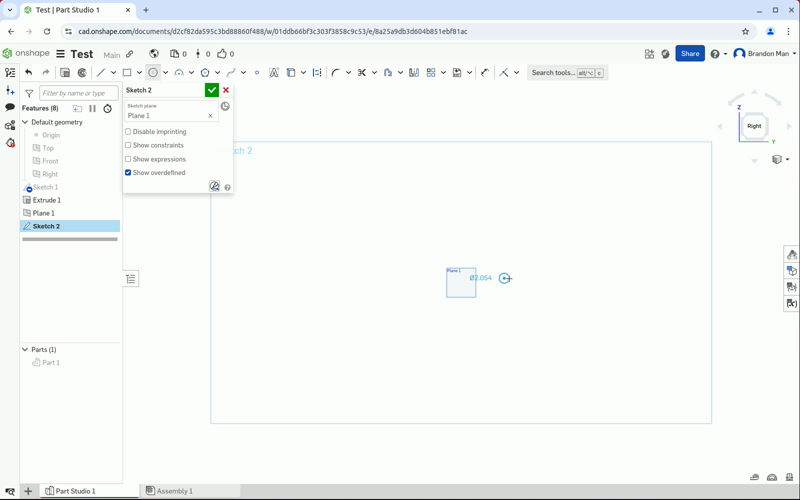
key(esc)
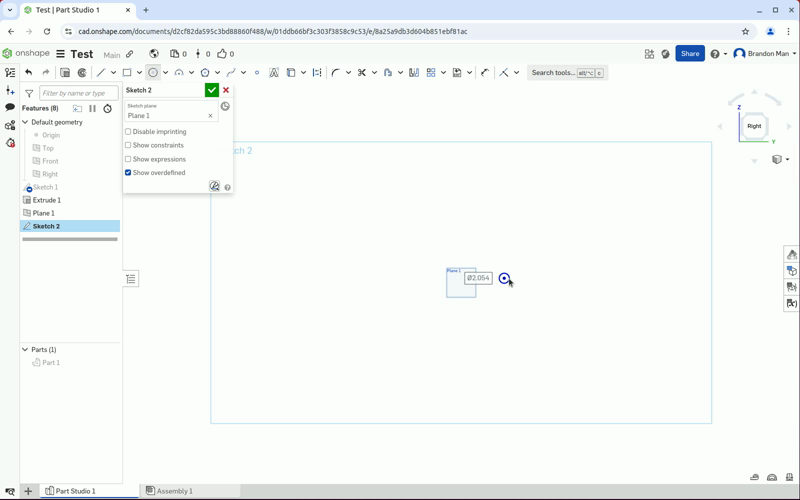
mouse_move(503, 282)
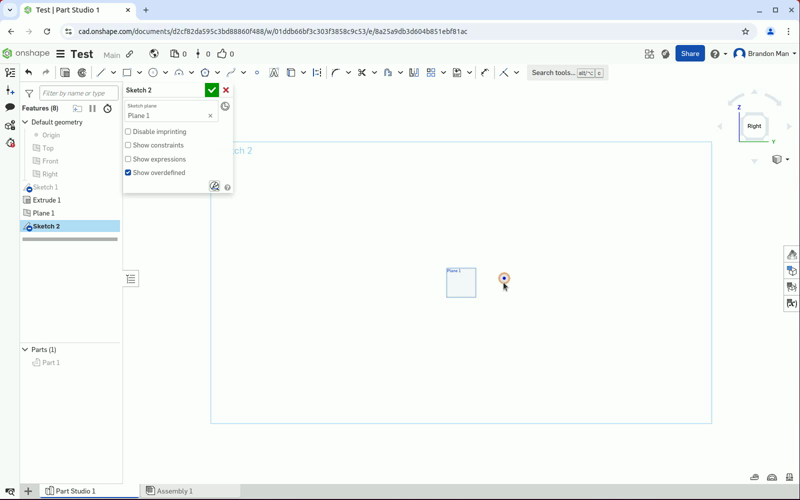
scroll(6)
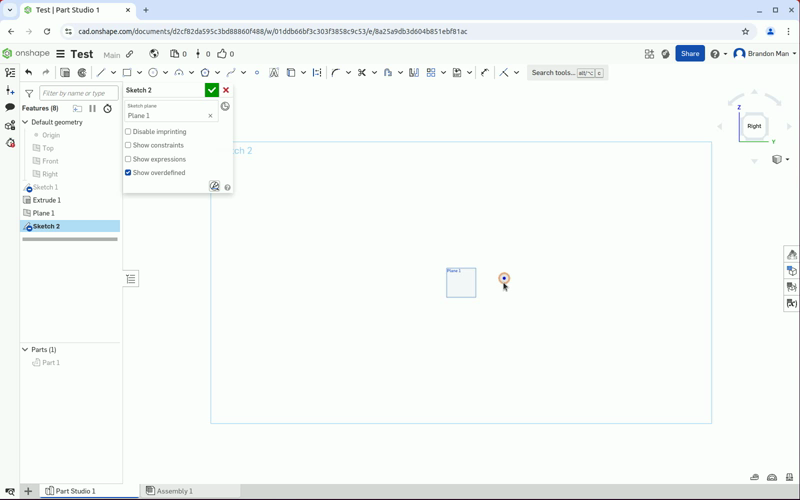
scroll(6)
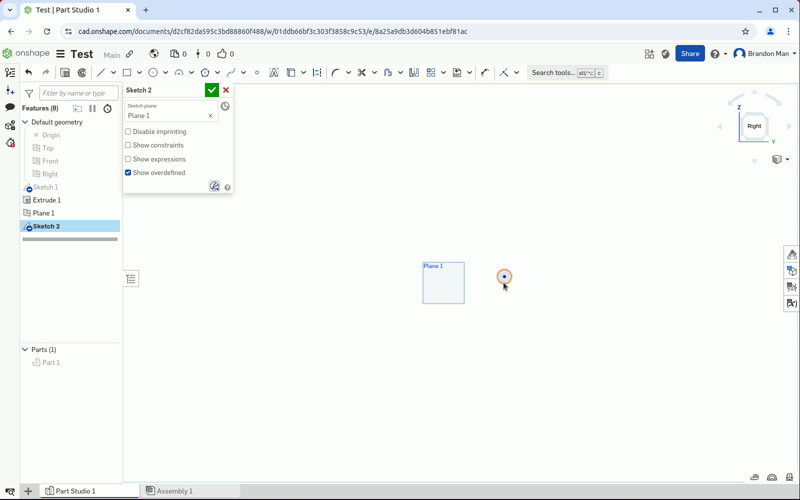
scroll(6)
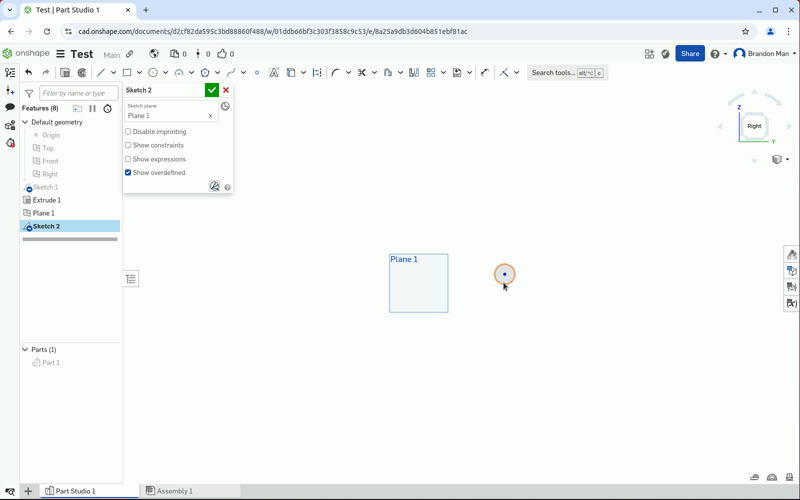
scroll(6)
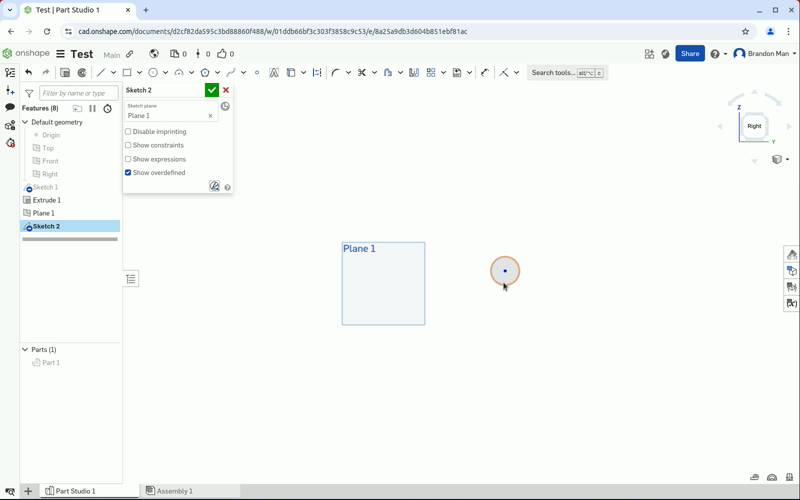
scroll(6)
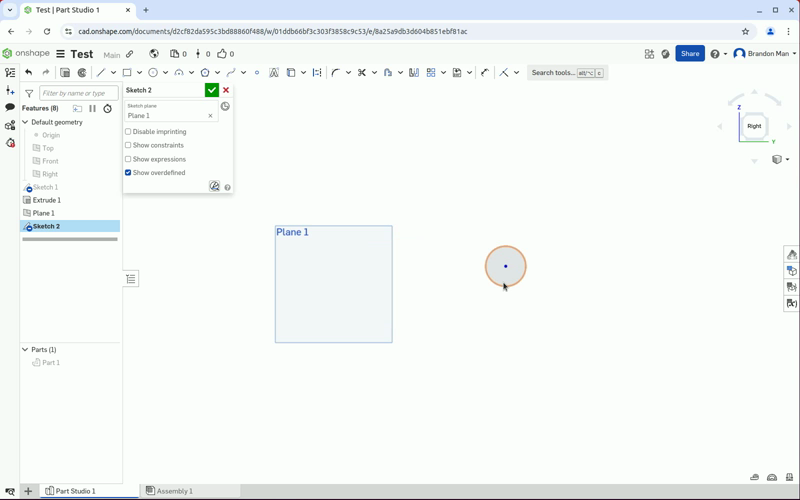
scroll(6)
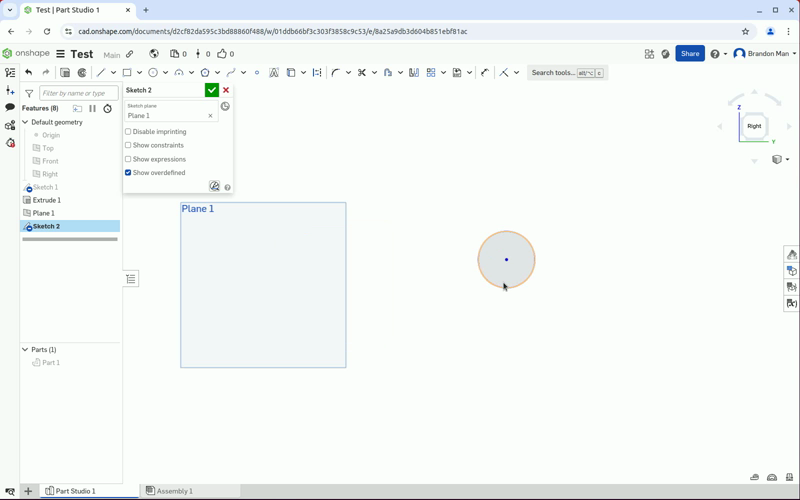
scroll(6)
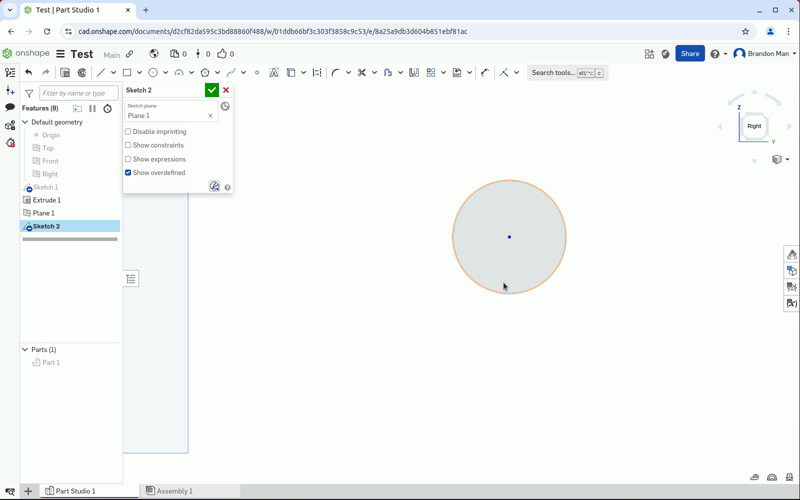
click(503, 282)
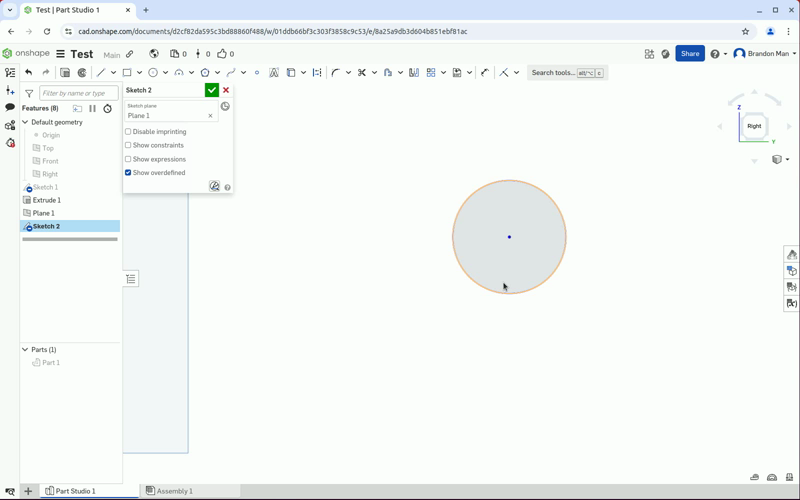
scroll(-6)
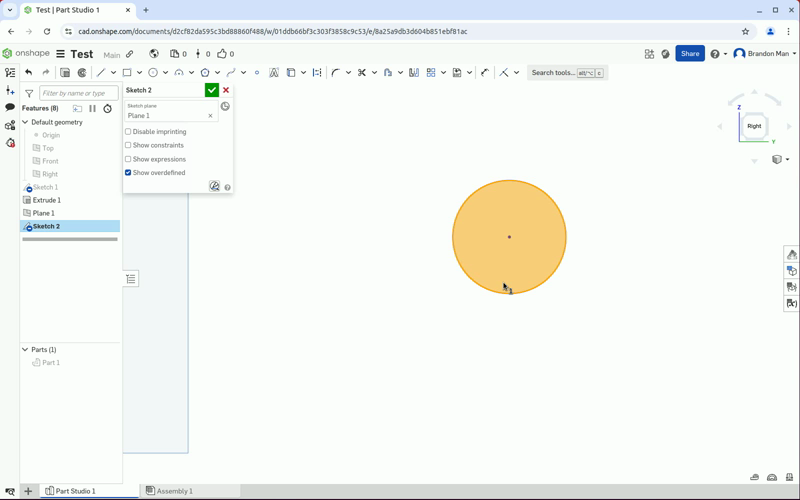
scroll(-6)
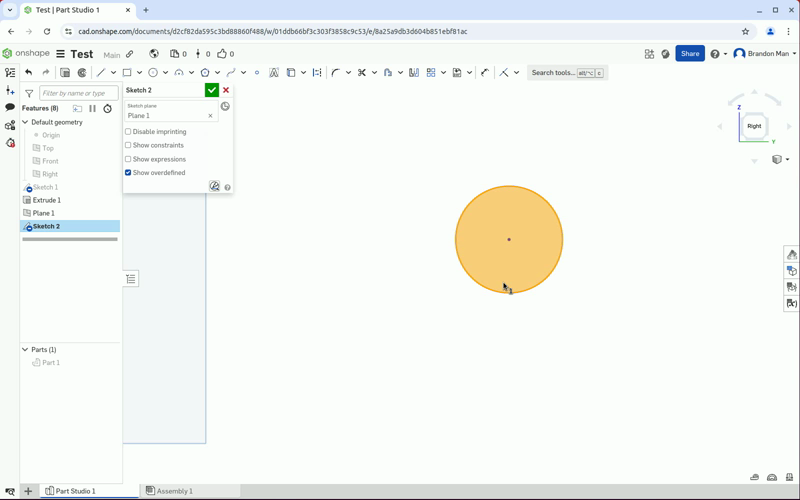
scroll(-6)
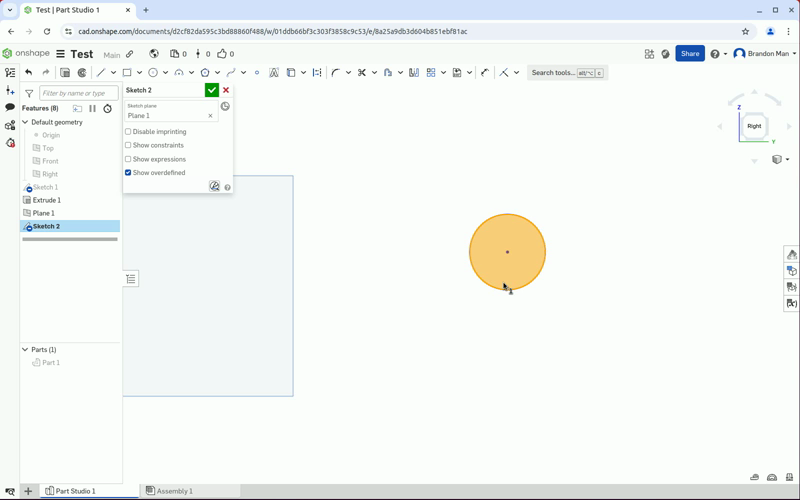
scroll(-6)
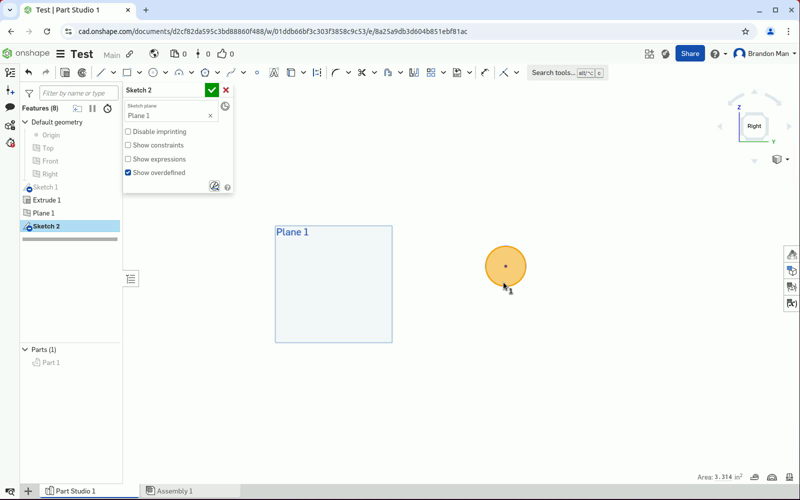
scroll(-6)
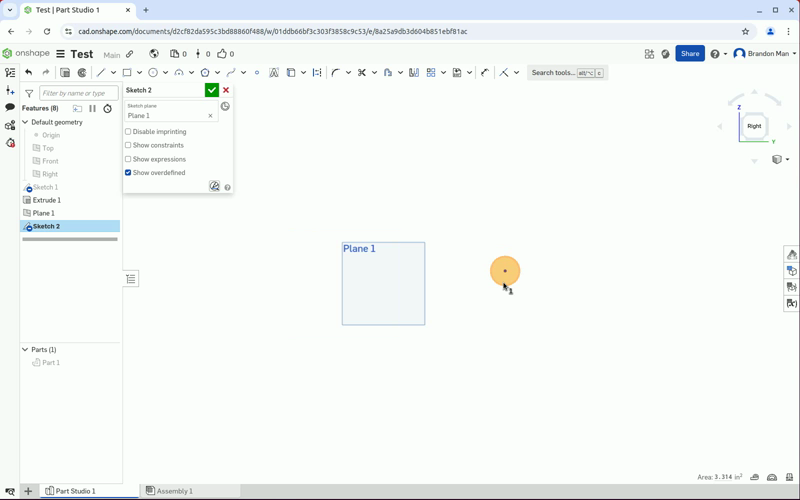
scroll(-6)
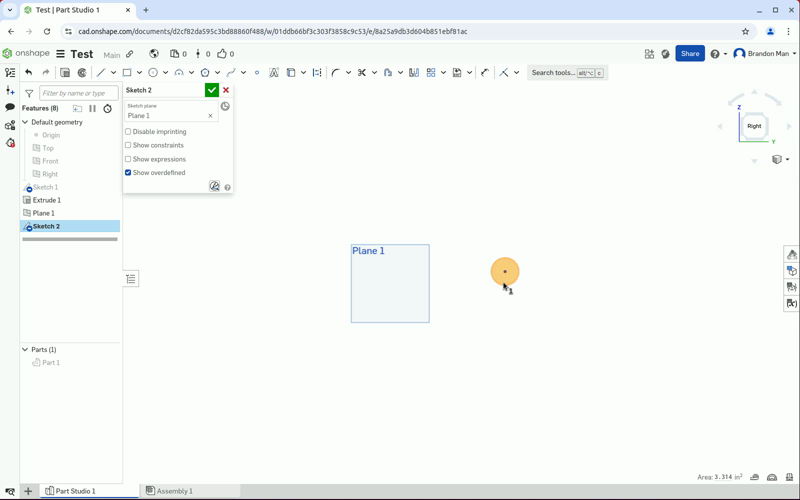
scroll(-6)
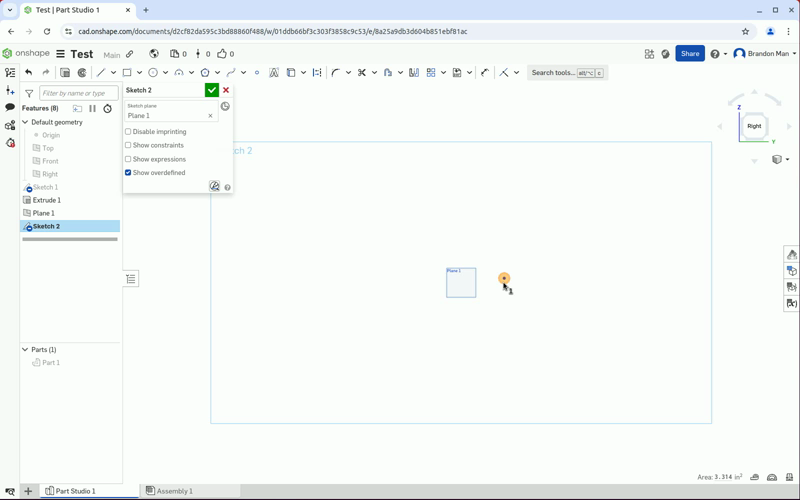
mouse_move(73, 352)
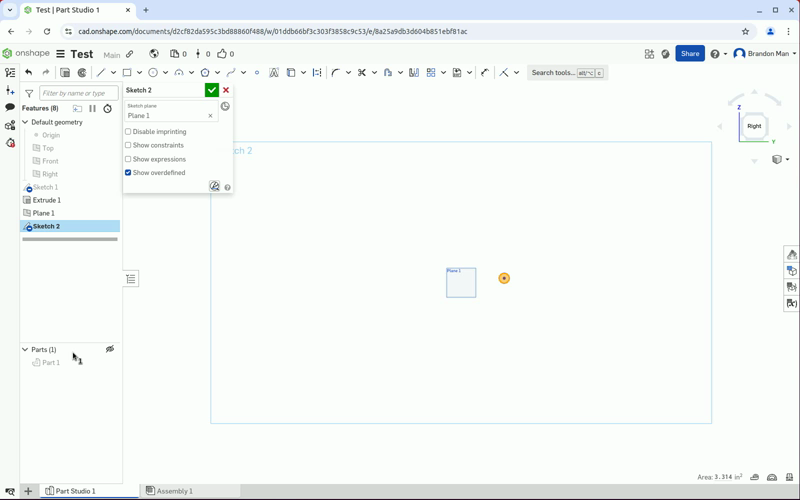
key(shift+y)
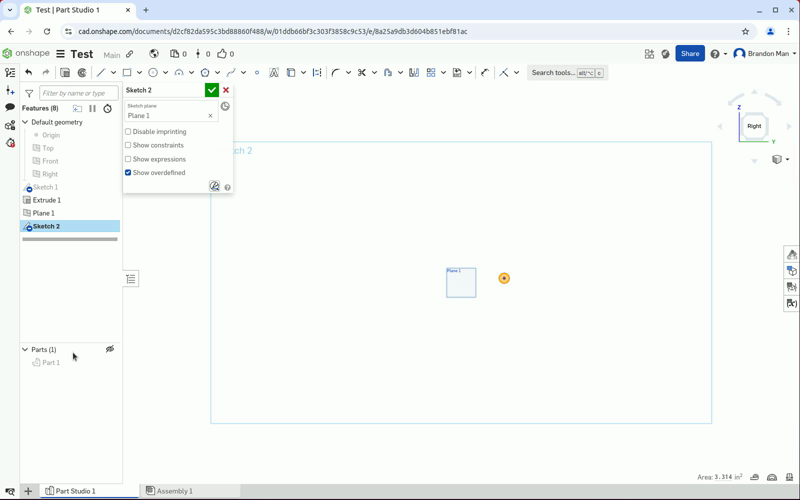
key(shift+e)
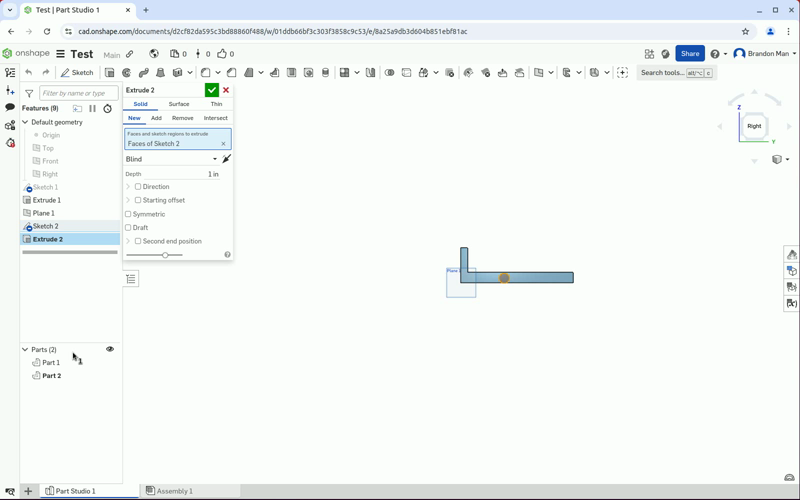
mouse_move(143, 106)
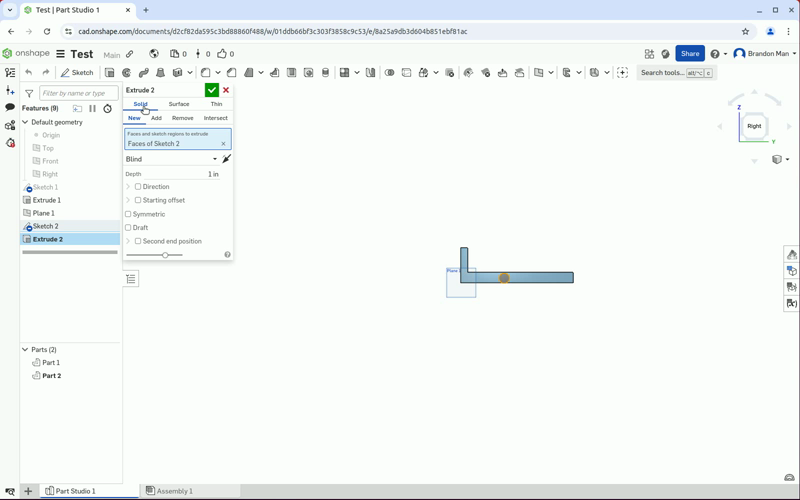
click(143, 106)
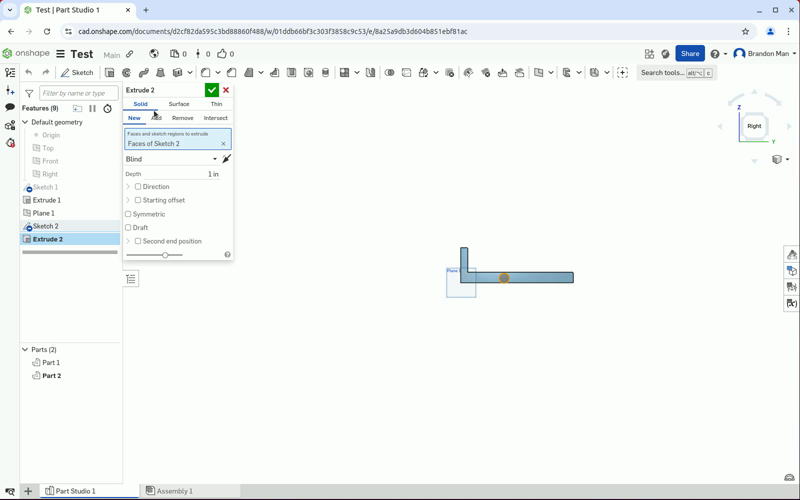
mouse_move(186, 120)
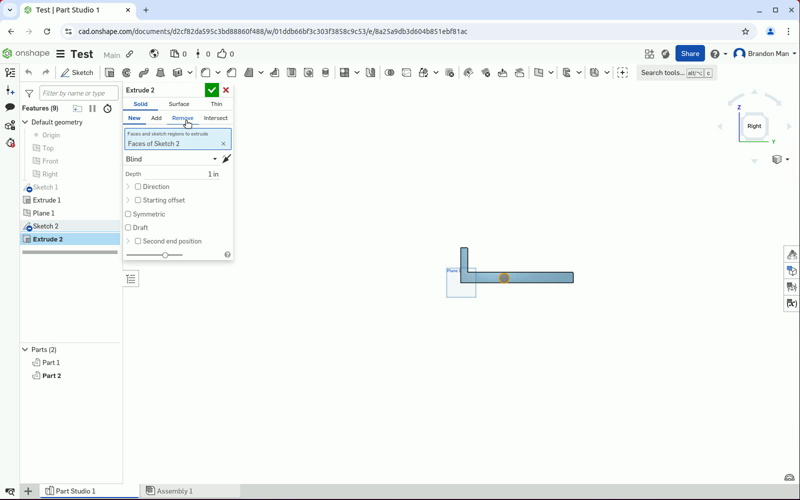
click(186, 120)
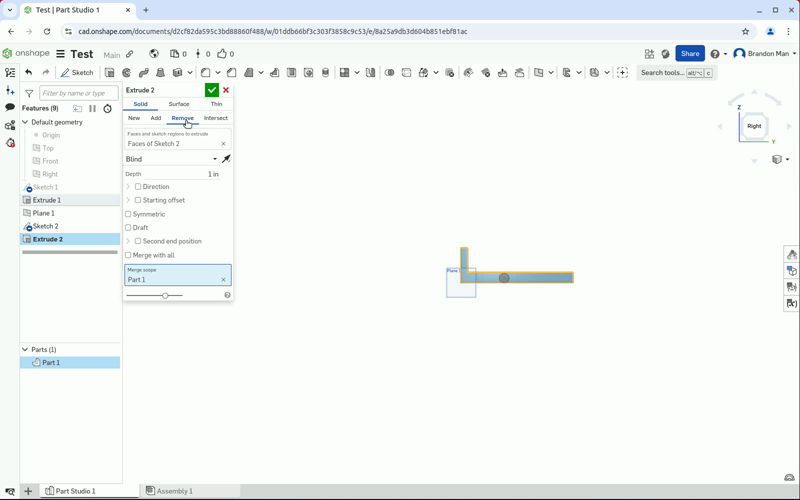
key(tab, 4)
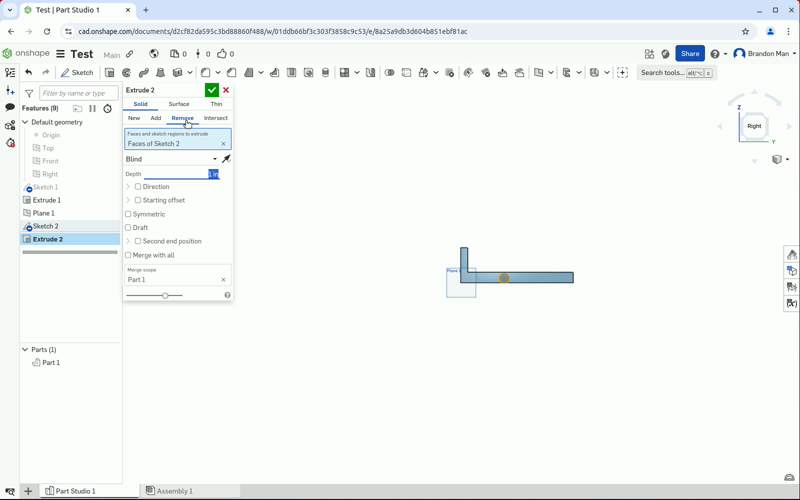
text(14.443)
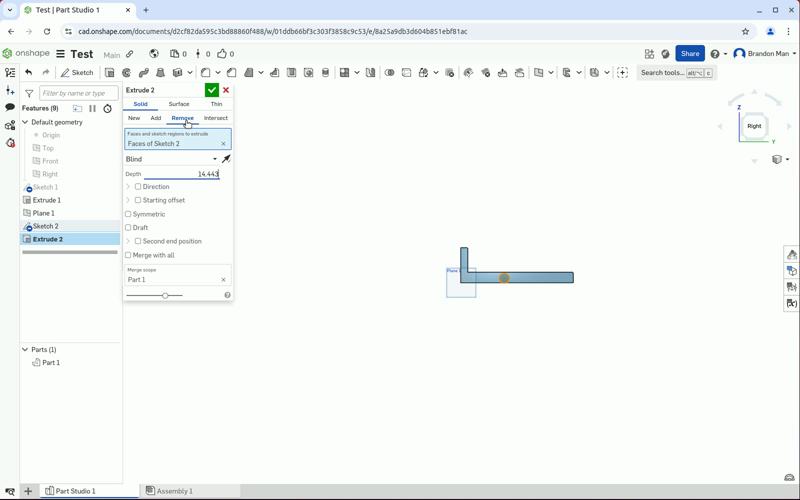
key(tab, 6)
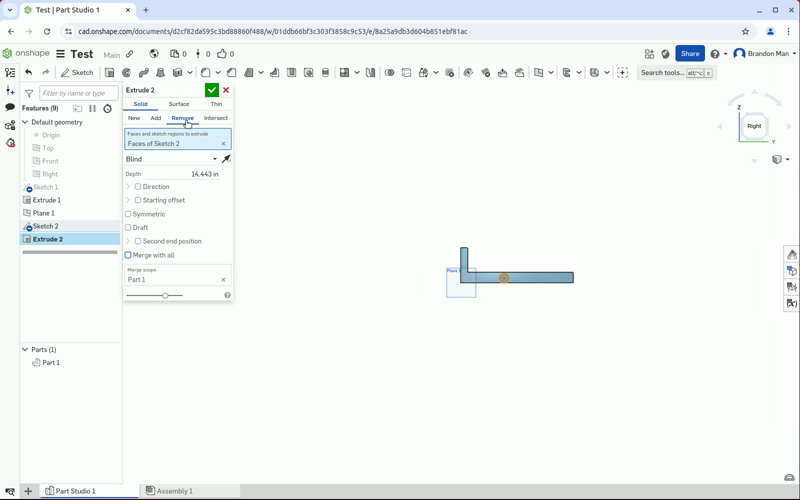
key(space)
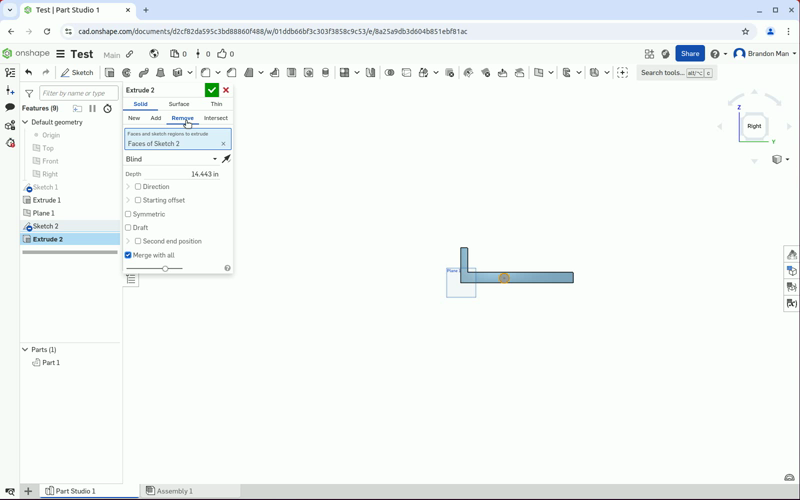
key(enter)
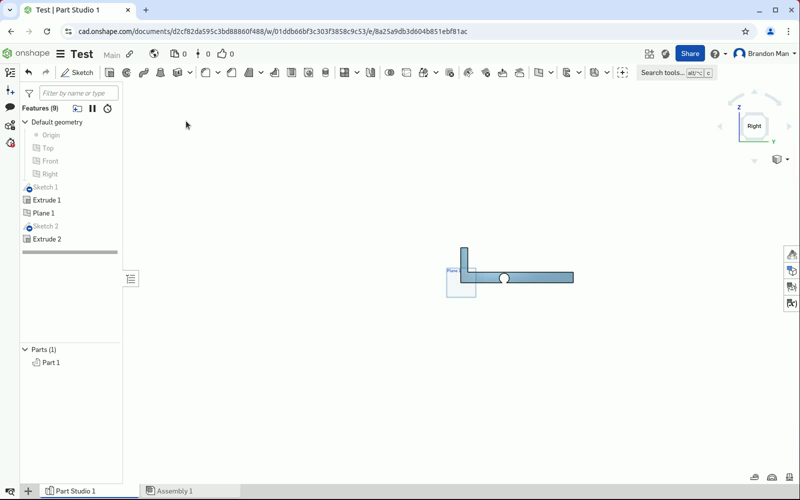
key(shift+h)
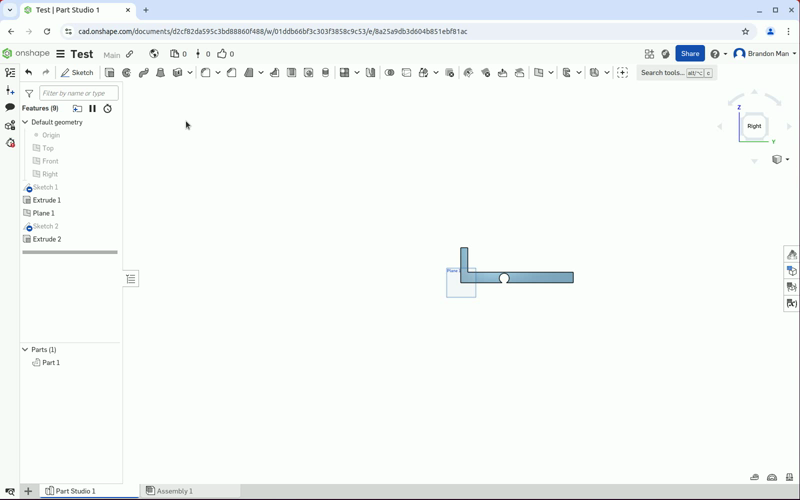
key(shift+h)
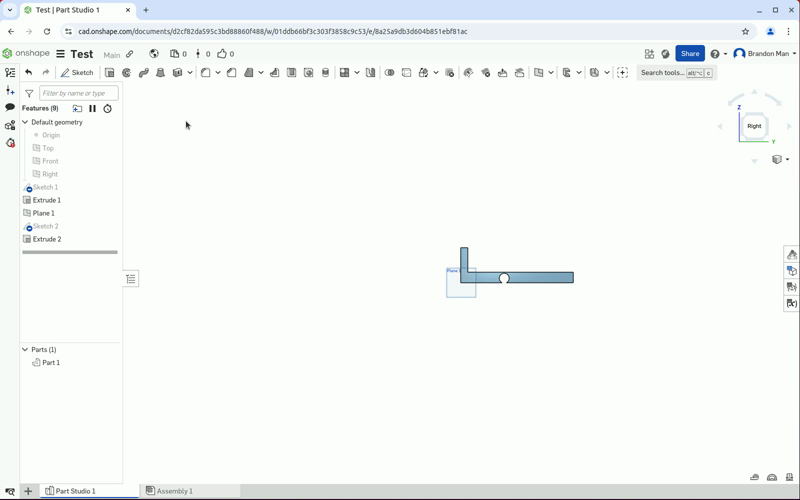
mouse_move(73, 189)
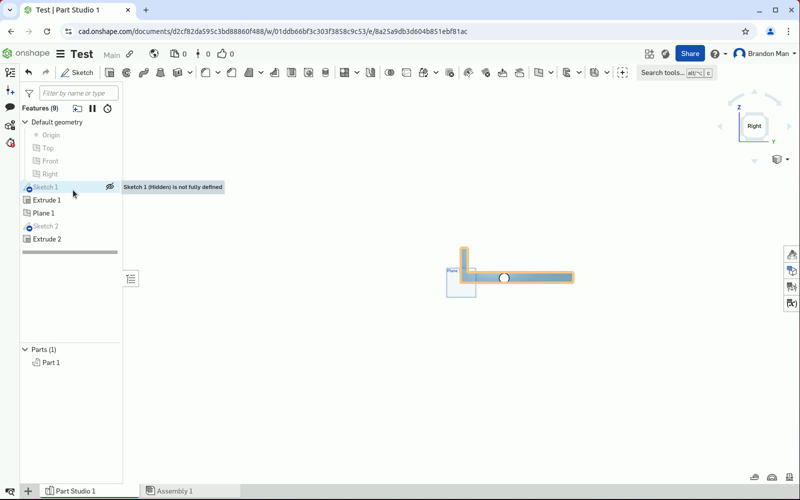
click(73, 189)
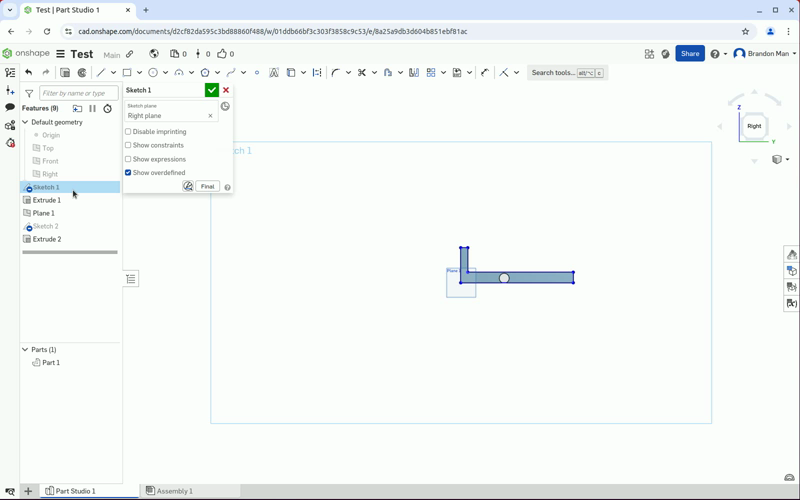
mouse_move(229, 92)
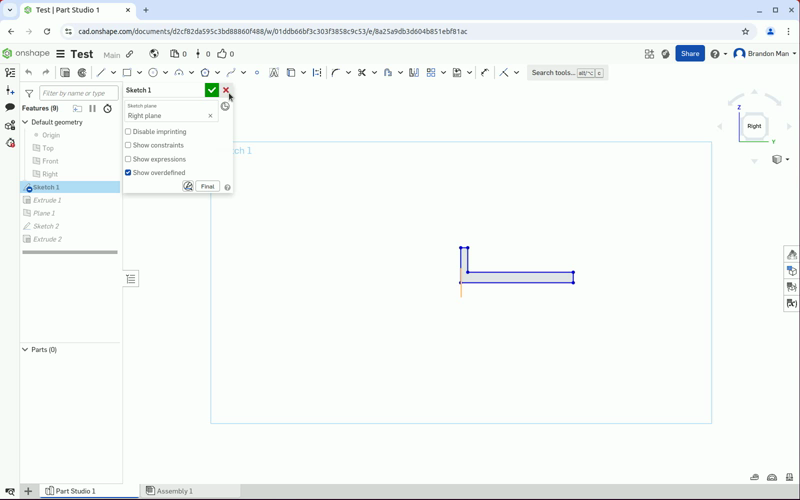
click(229, 92)
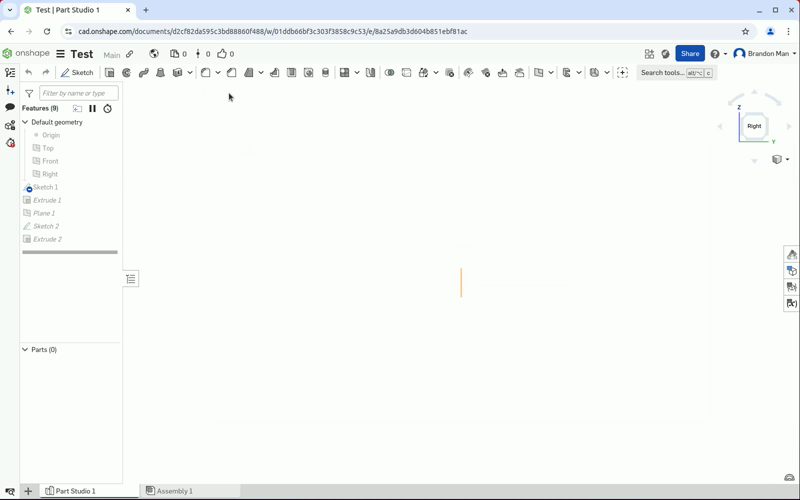
key(shift+s)
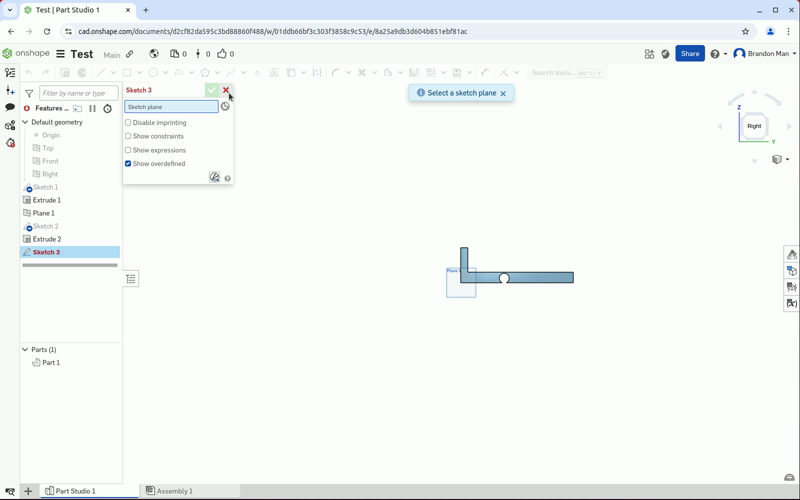
mouse_move(73, 215)
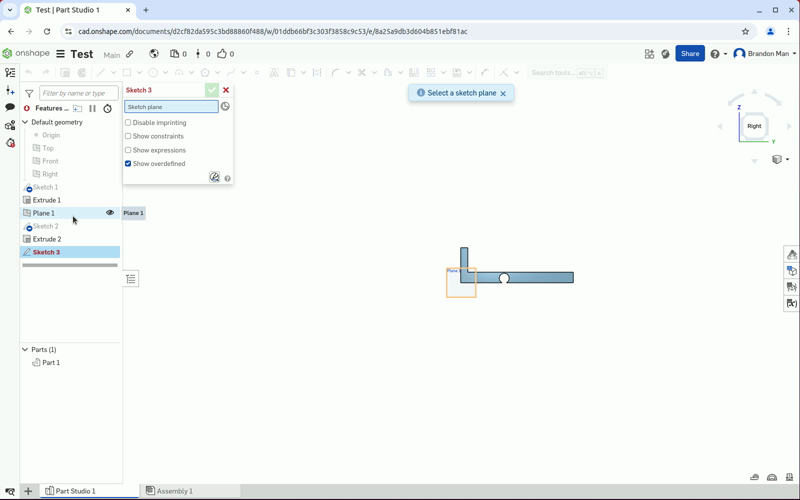
click(73, 215)
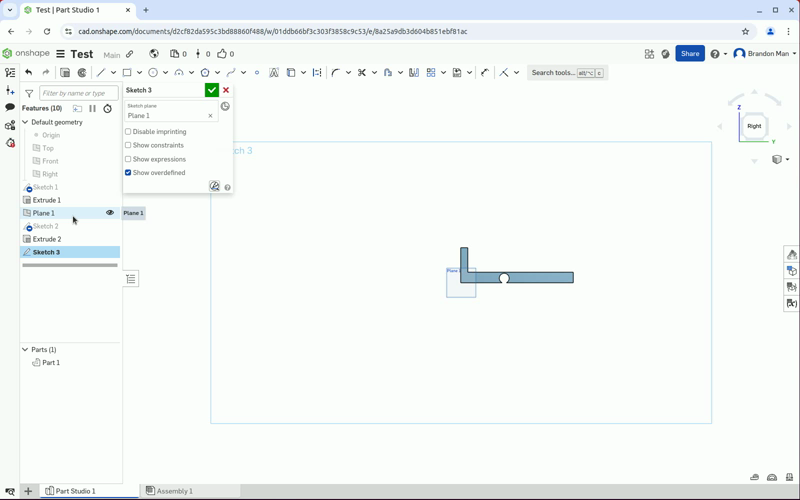
mouse_move(73, 352)
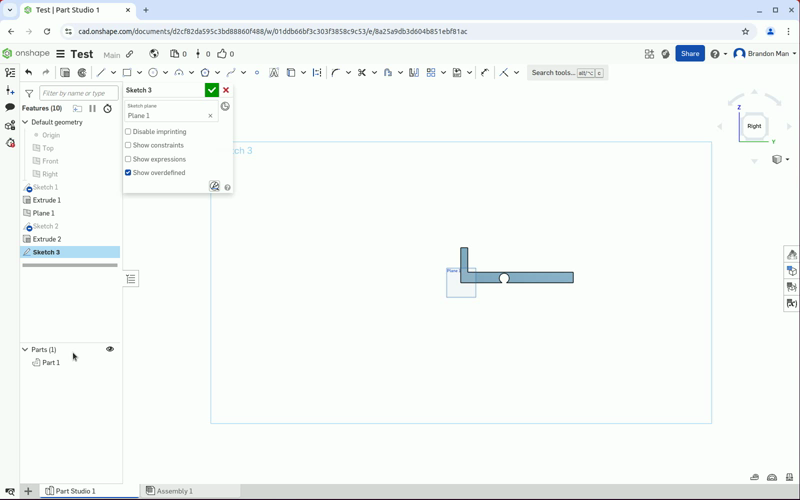
key(y)
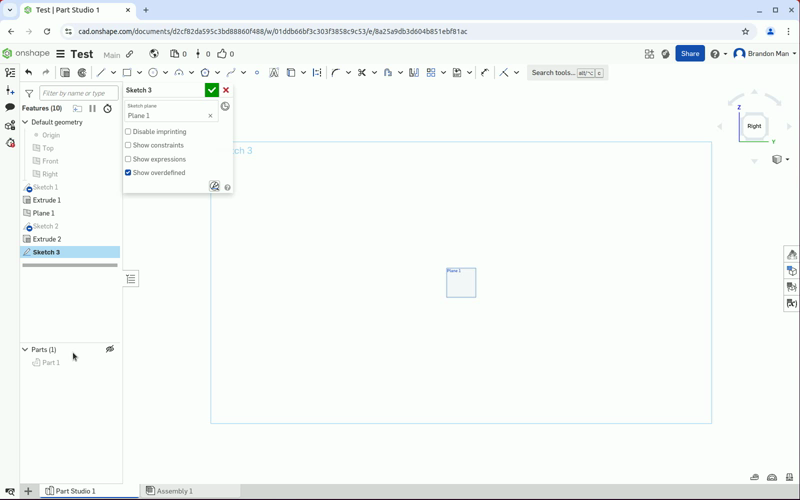
key(c)
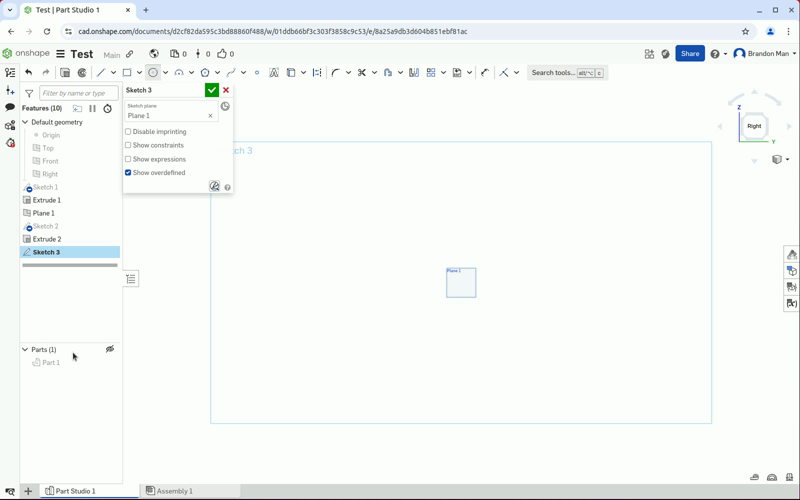
key_down(shift)
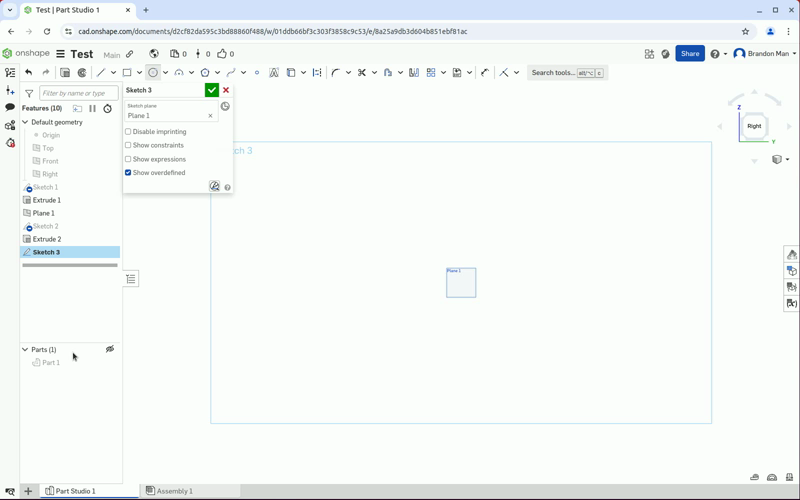
mouse_move(566, 278)
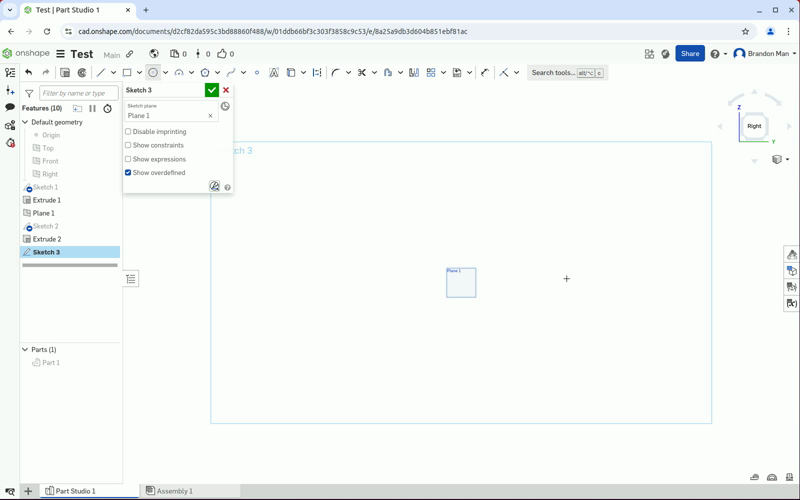
click(566, 278)
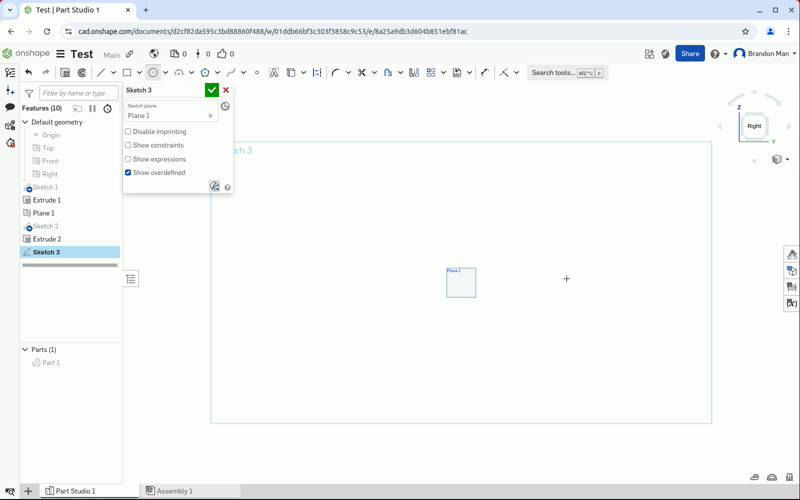
key_up(shift)
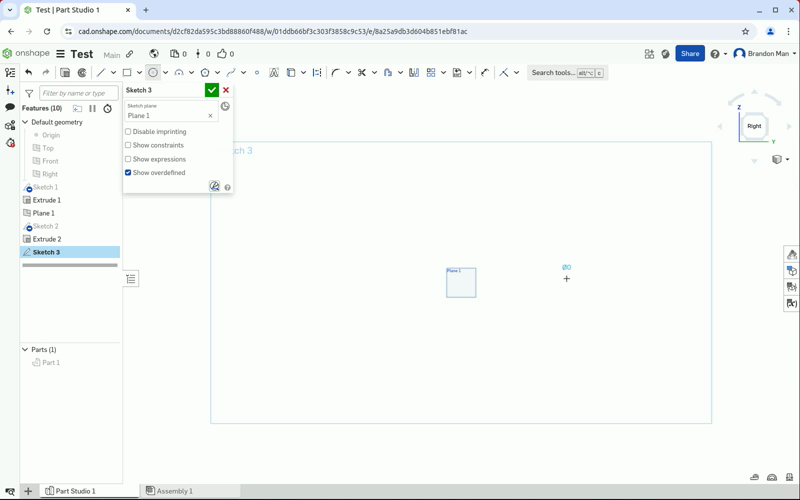
mouse_move(568, 278)
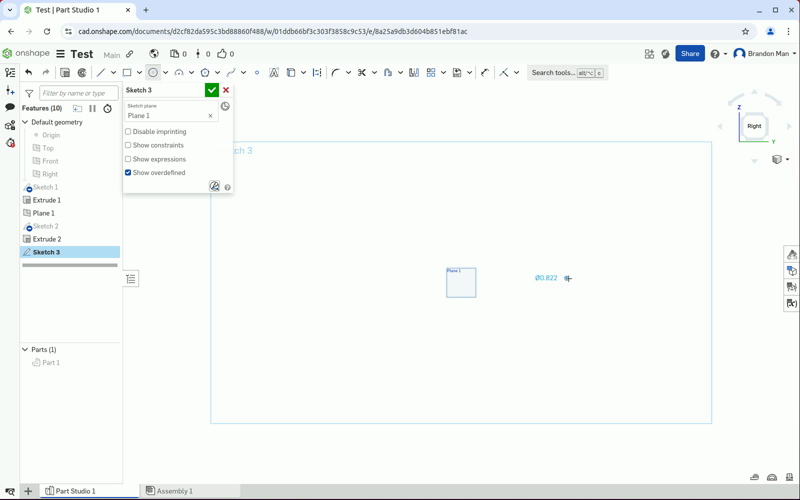
scroll(6)
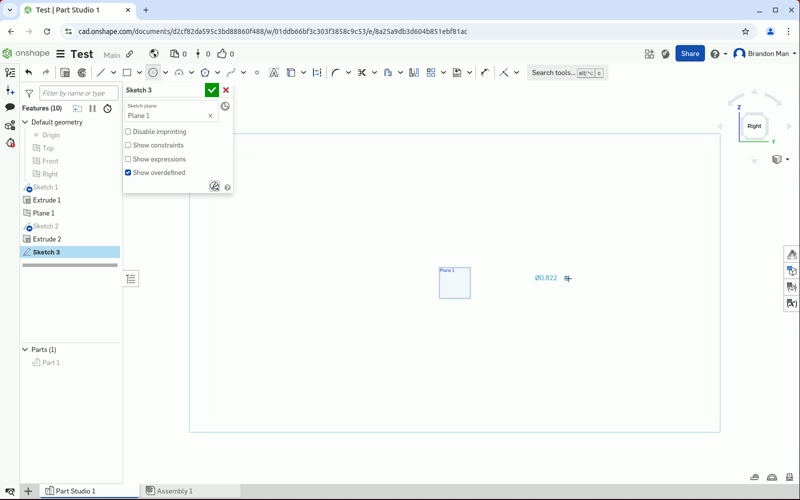
scroll(6)
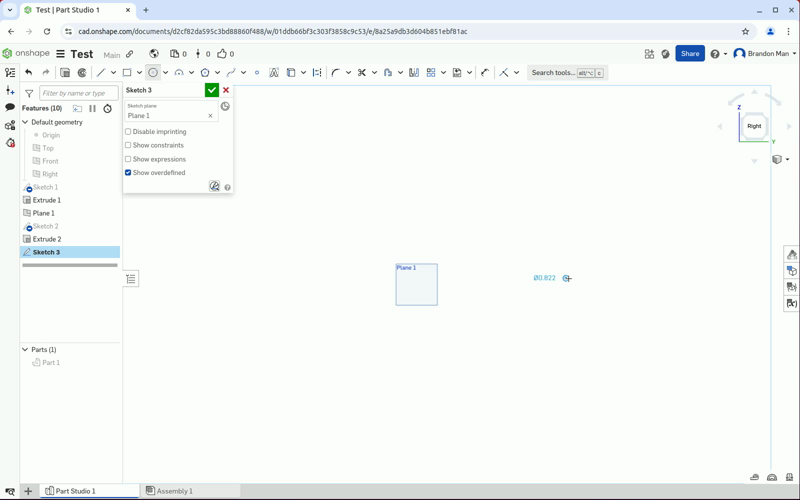
scroll(6)
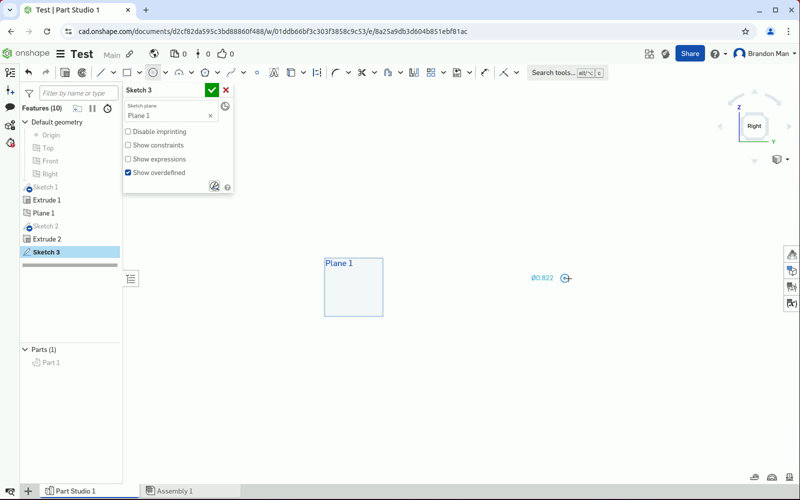
scroll(6)
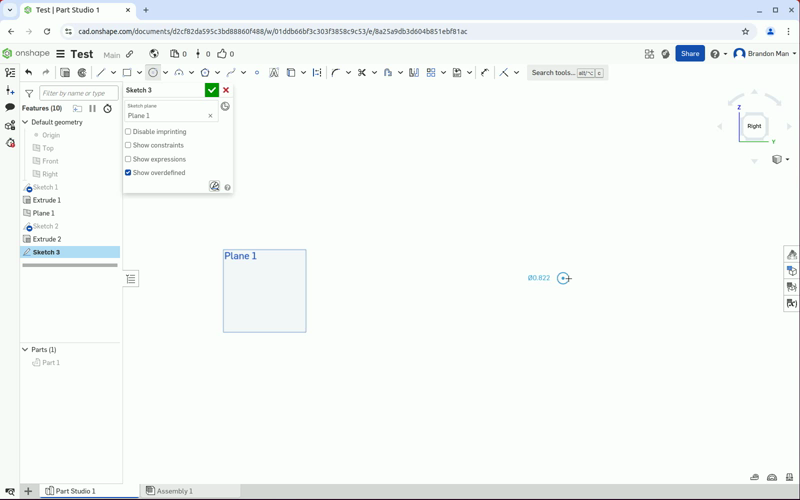
scroll(6)
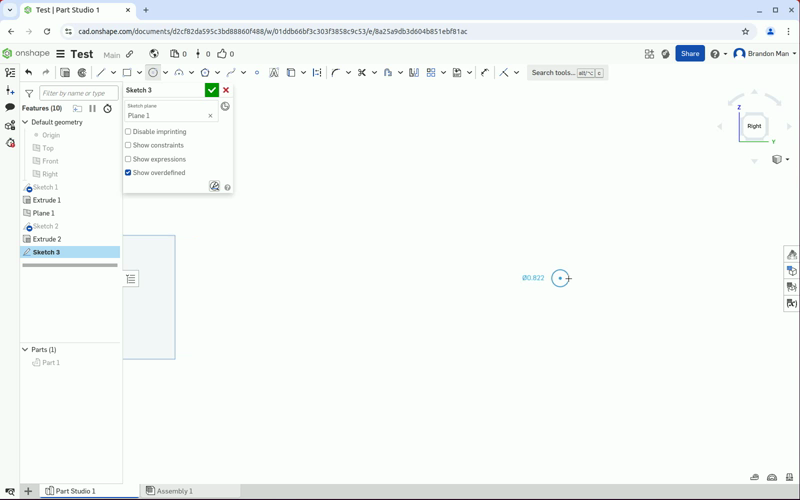
scroll(6)
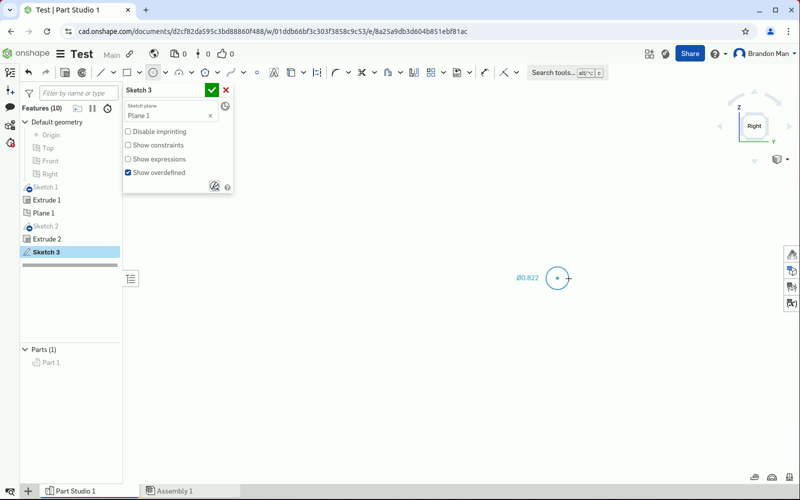
scroll(6)
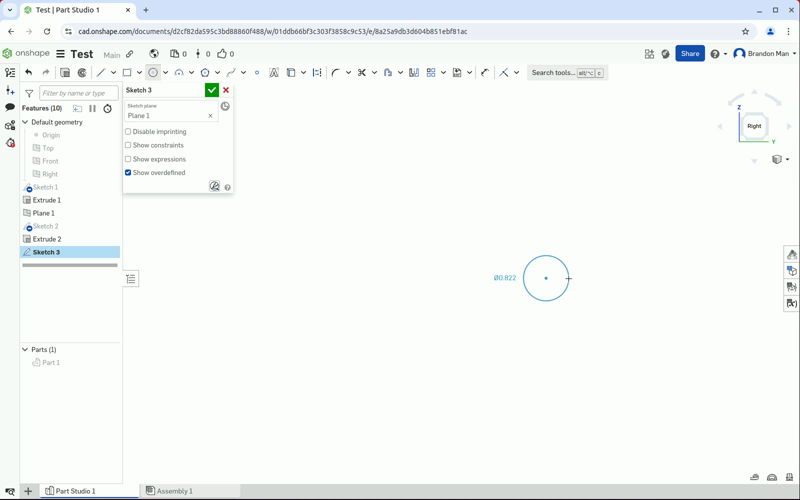
click(568, 278)
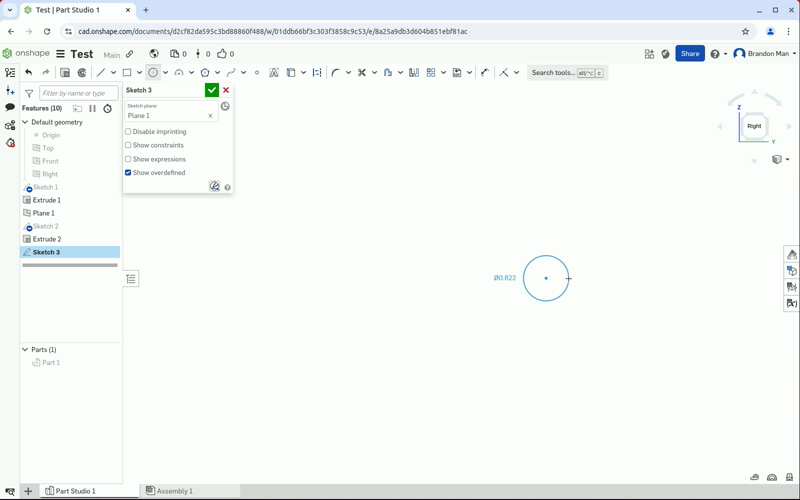
scroll(-6)
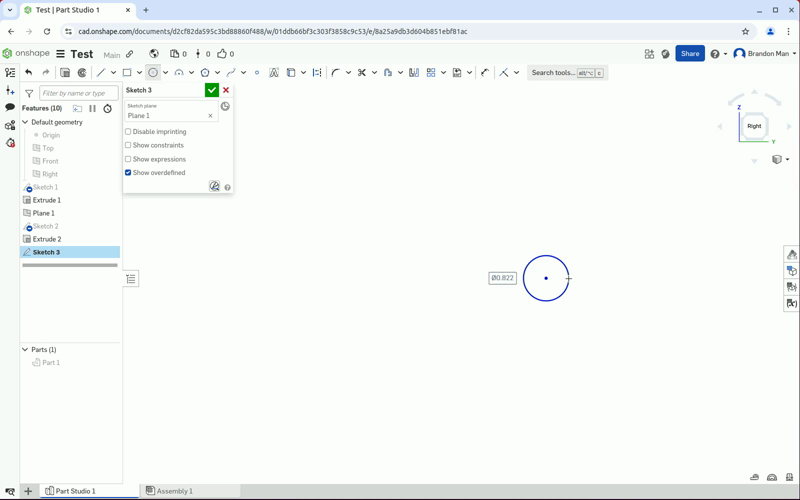
scroll(-6)
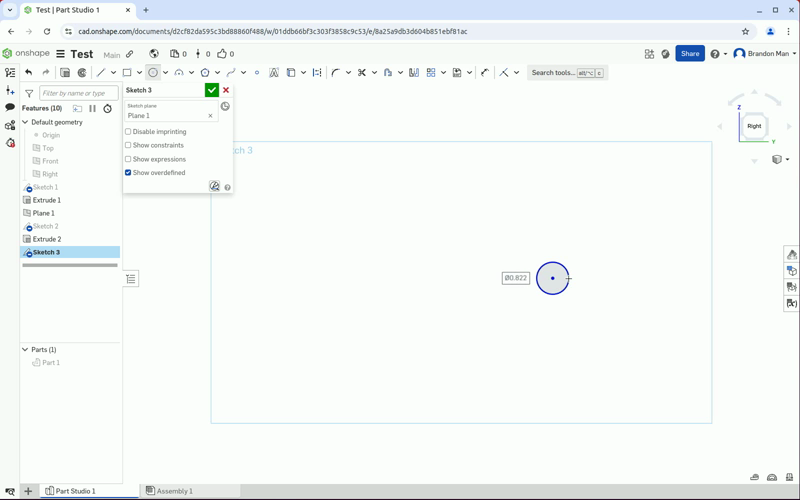
scroll(-6)
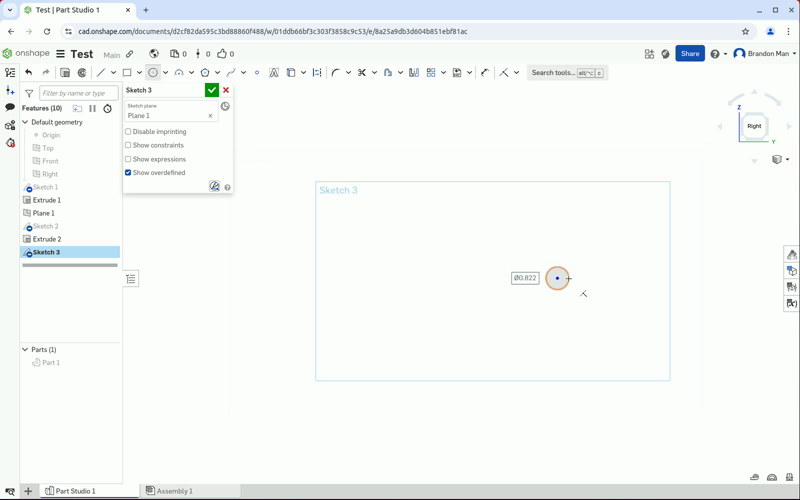
scroll(-6)
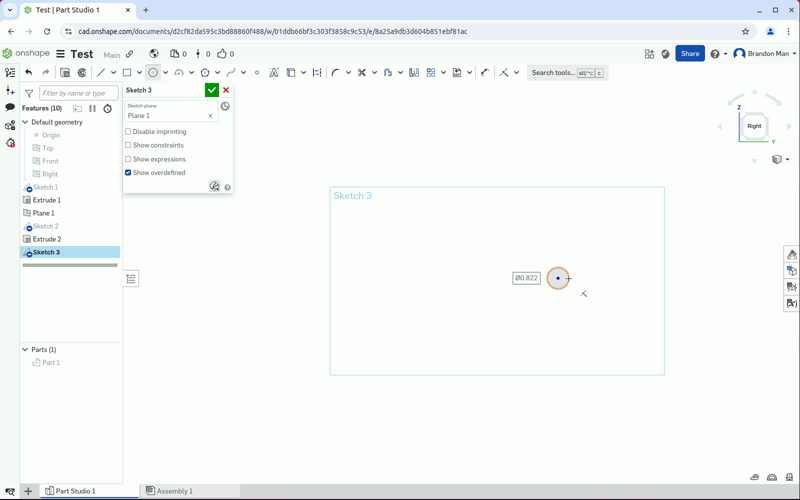
scroll(-6)
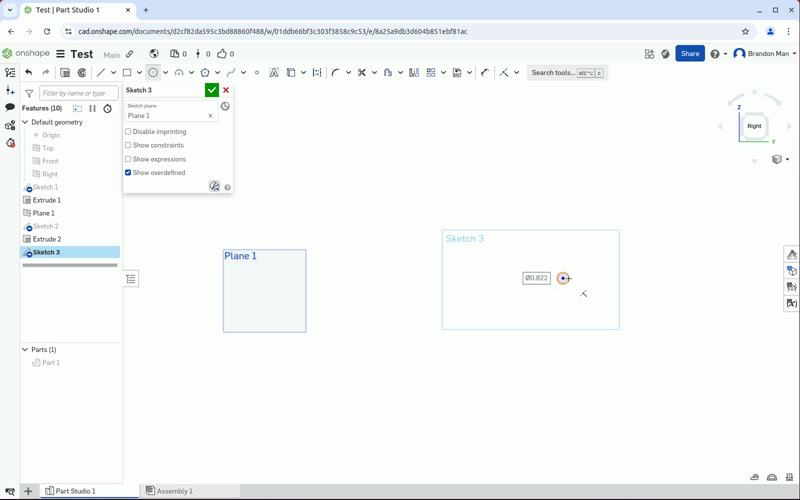
scroll(-6)
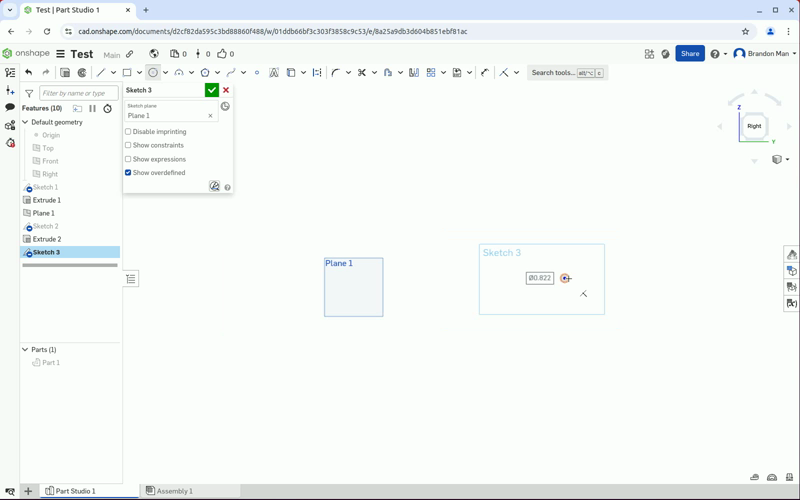
scroll(-6)
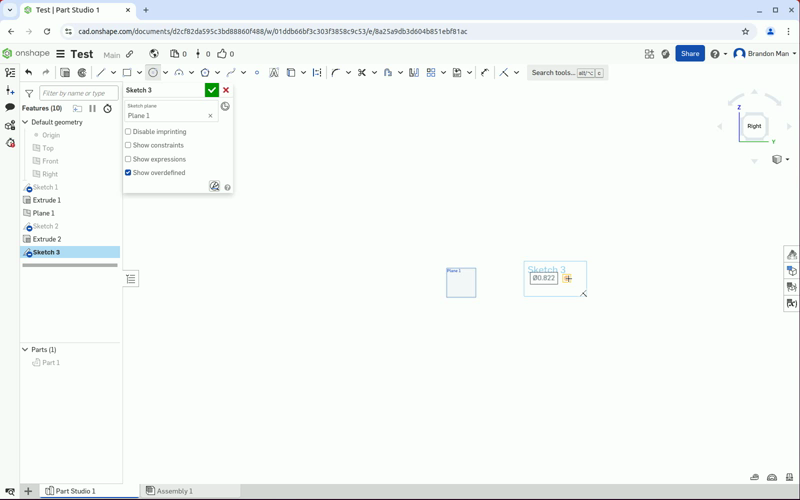
key(esc)
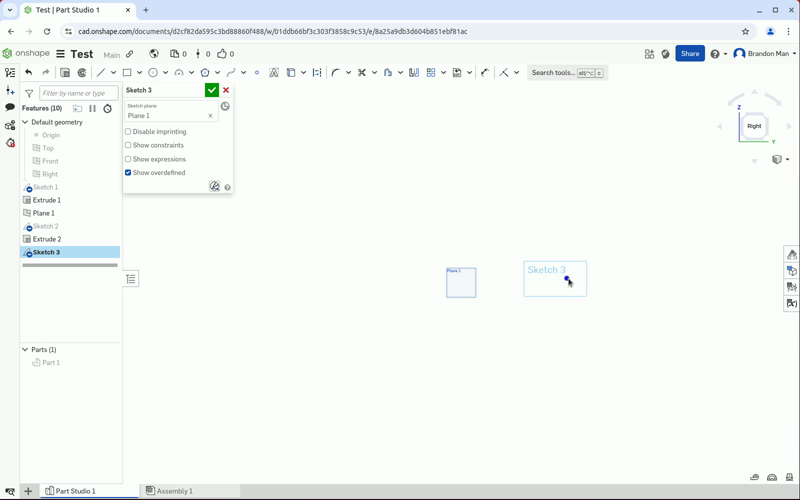
mouse_move(565, 278)
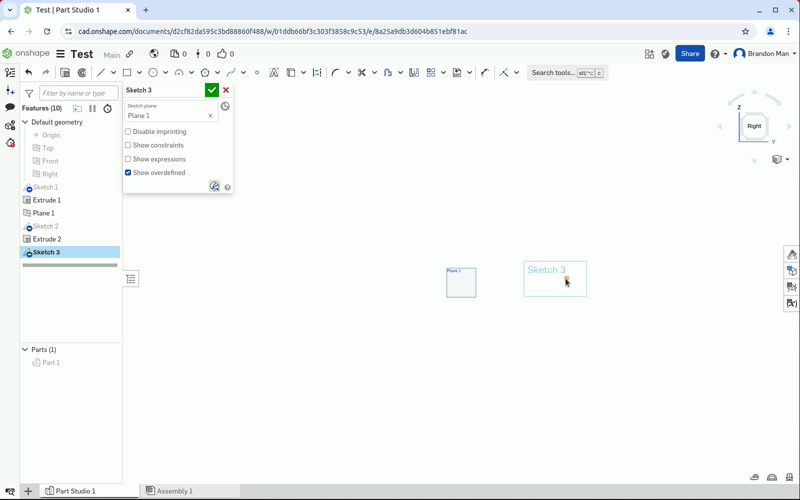
scroll(6)
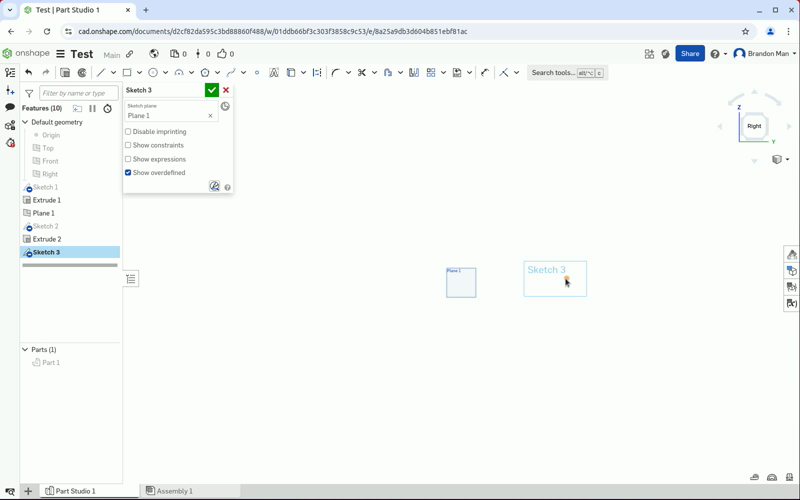
scroll(6)
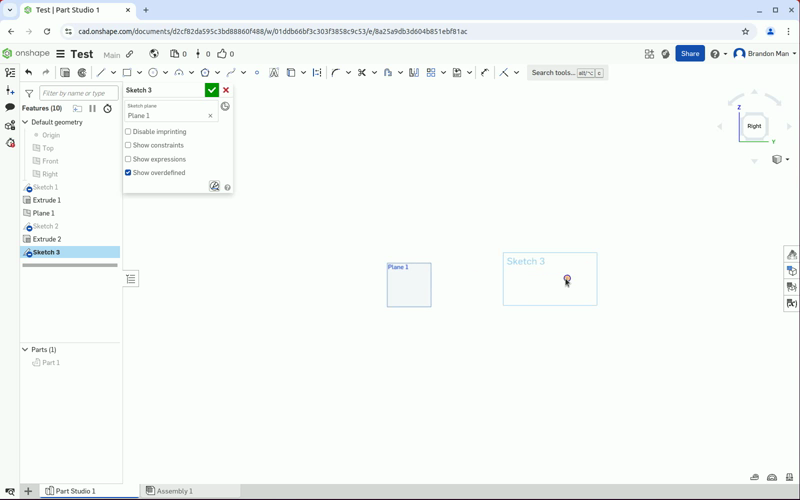
scroll(6)
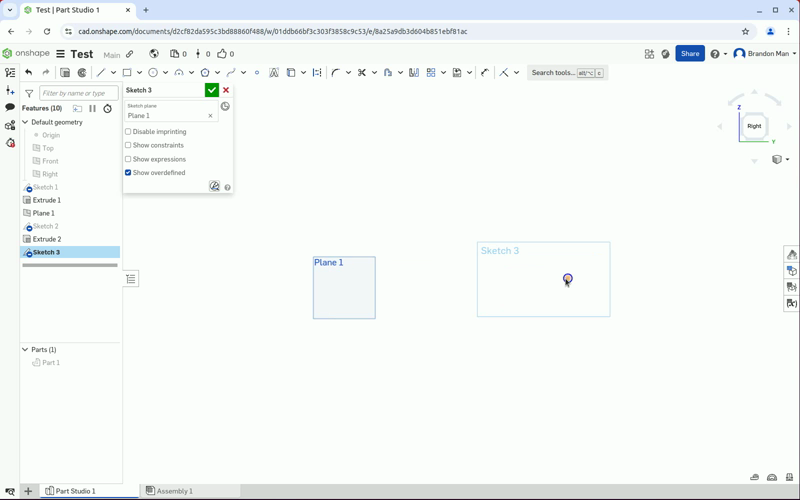
scroll(6)
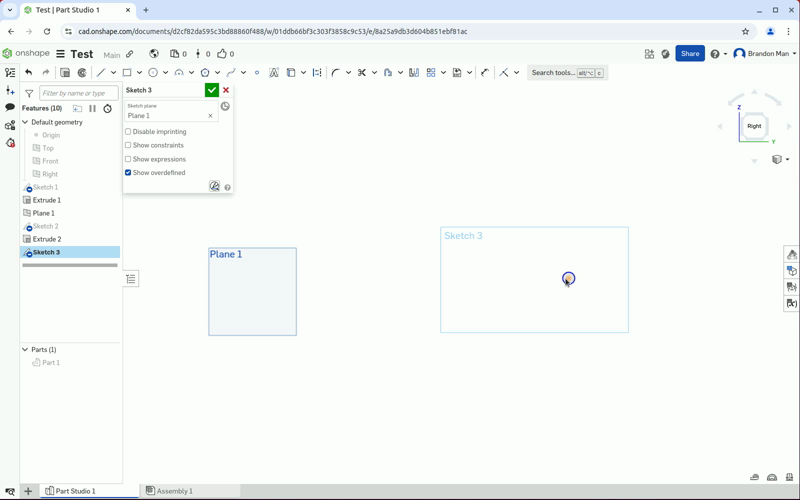
scroll(6)
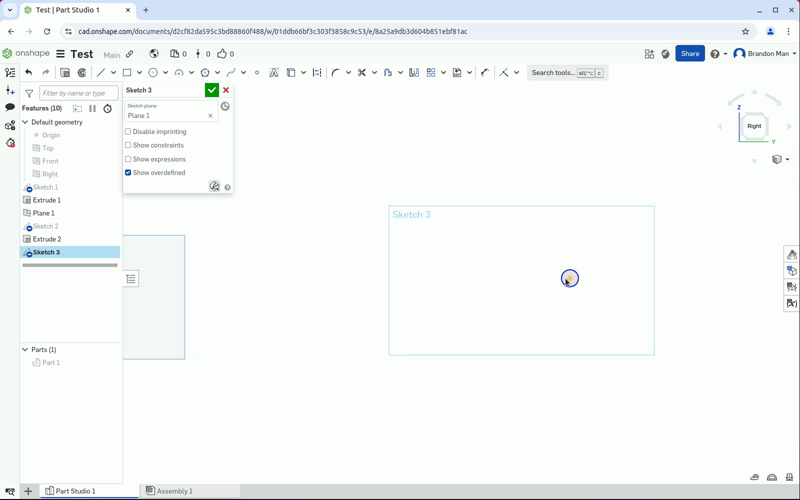
scroll(6)
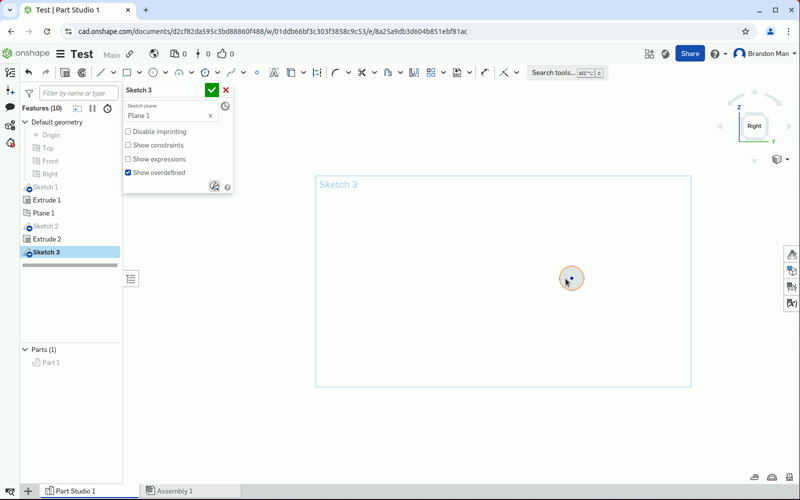
scroll(6)
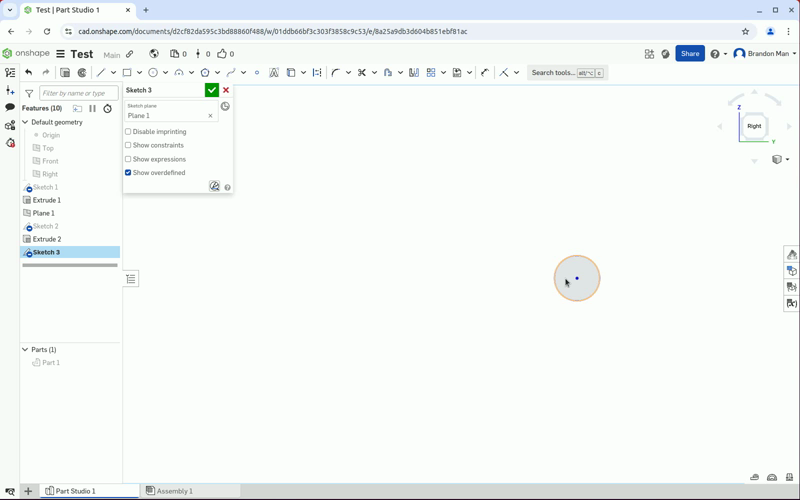
click(565, 278)
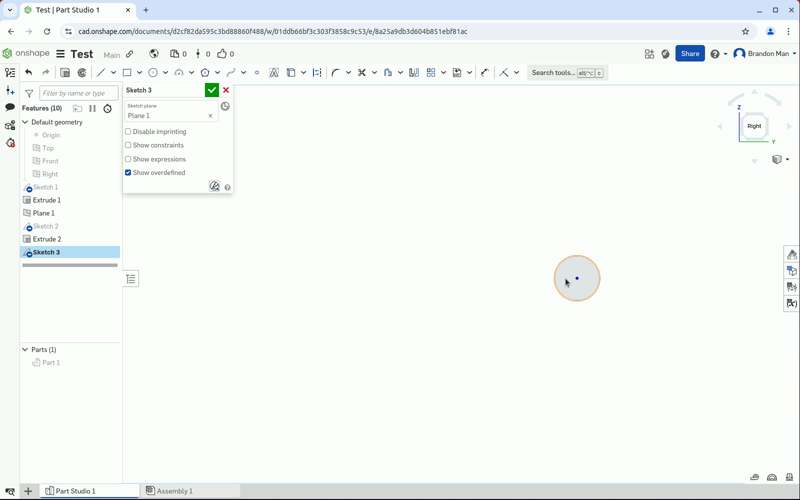
scroll(-6)
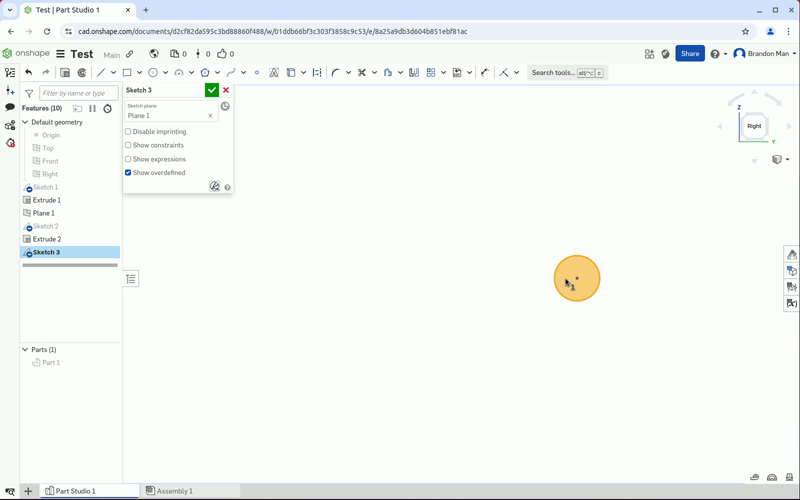
scroll(-6)
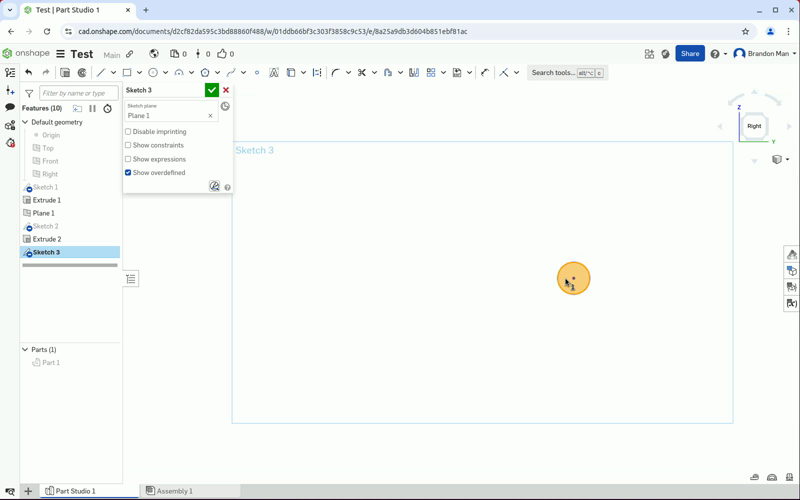
scroll(-6)
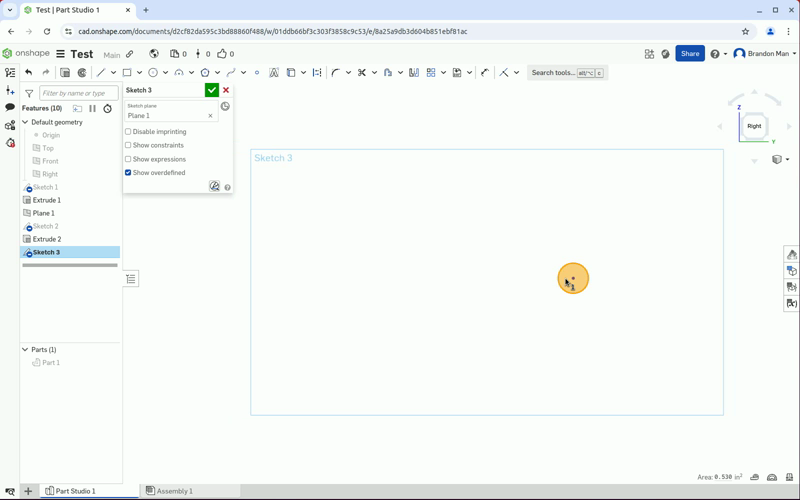
scroll(-6)
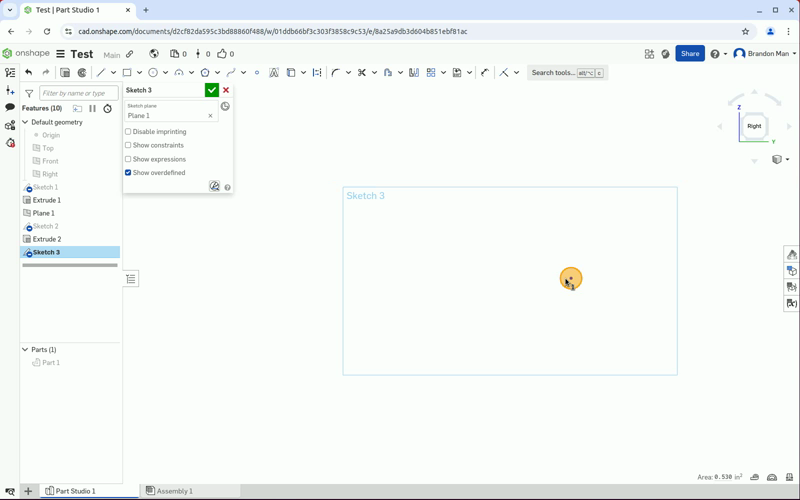
scroll(-6)
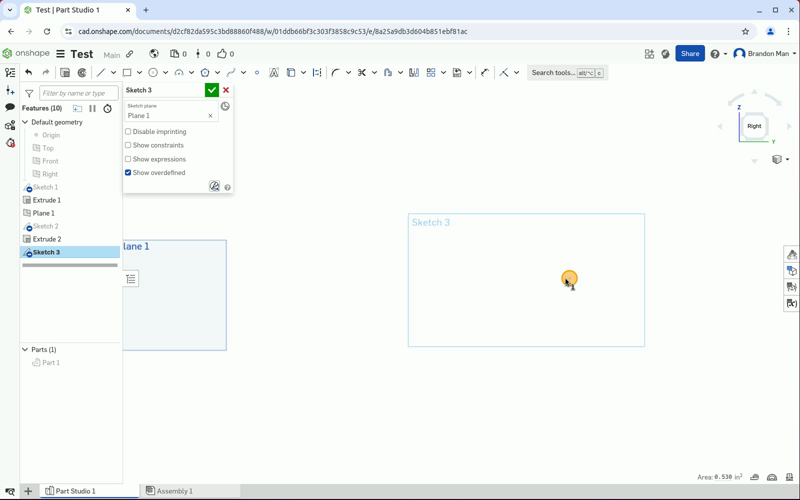
scroll(-6)
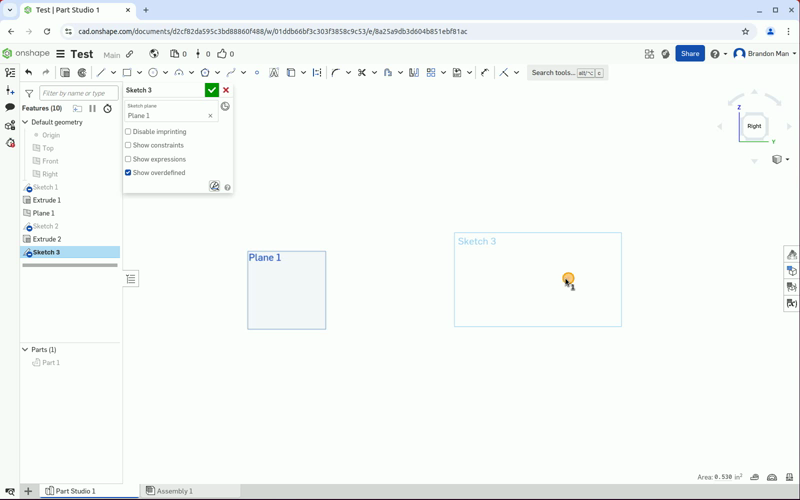
scroll(-6)
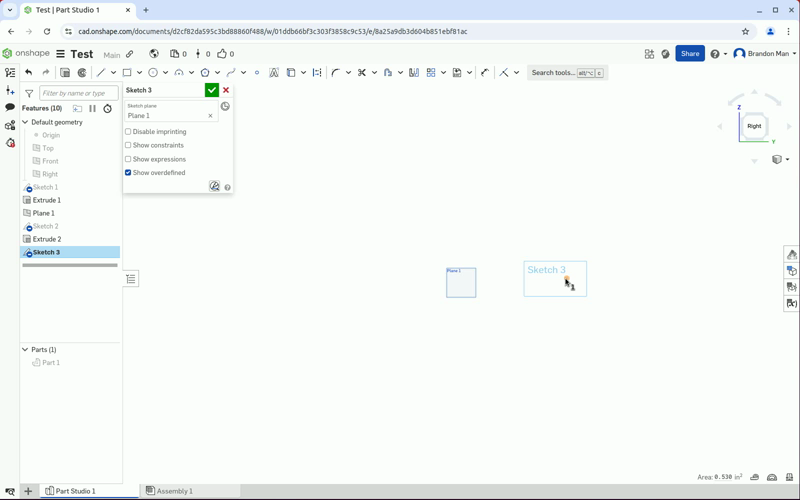
mouse_move(73, 352)
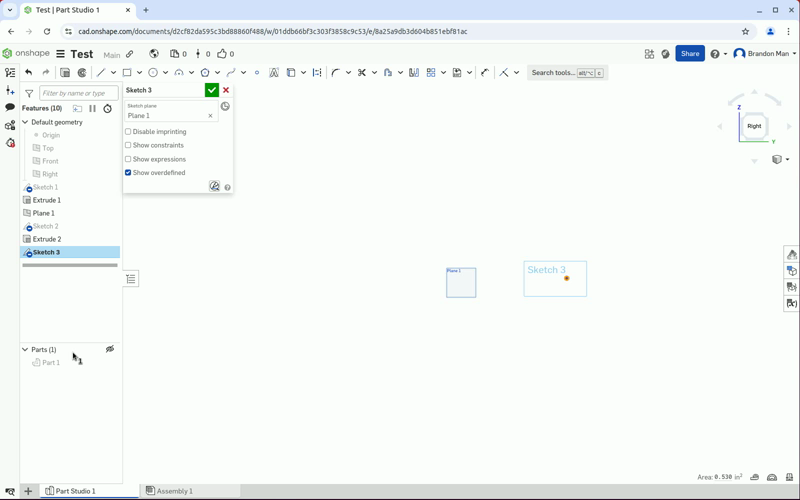
key(shift+y)
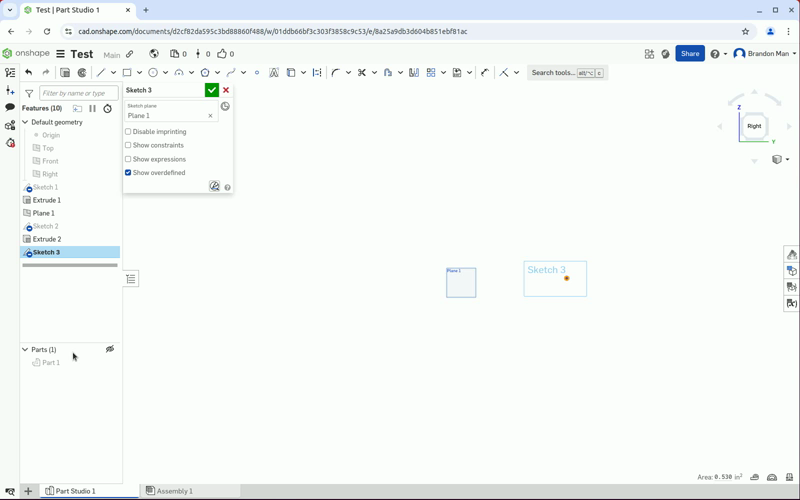
key(shift+e)
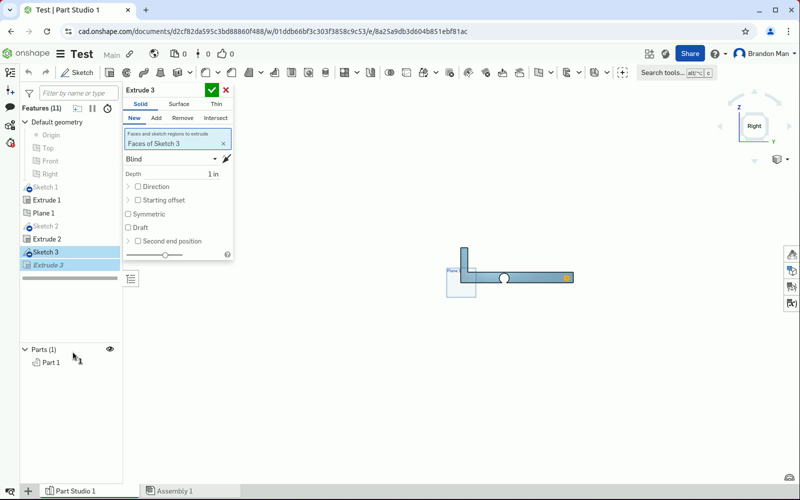
mouse_move(143, 106)
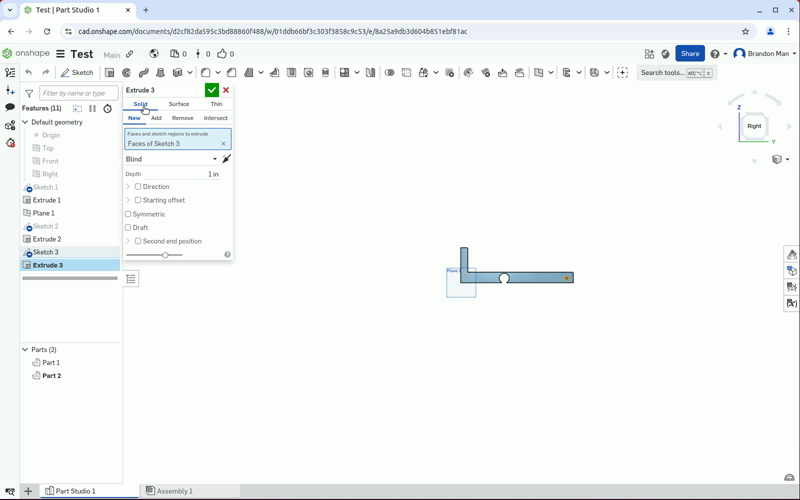
click(143, 106)
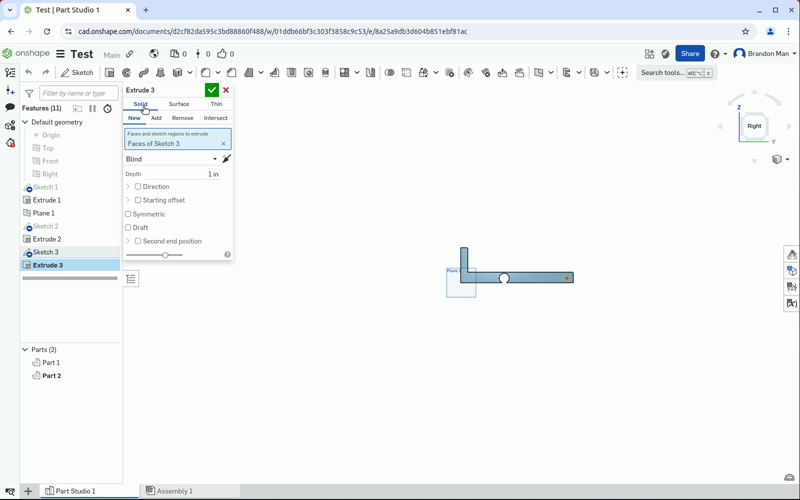
mouse_move(186, 120)
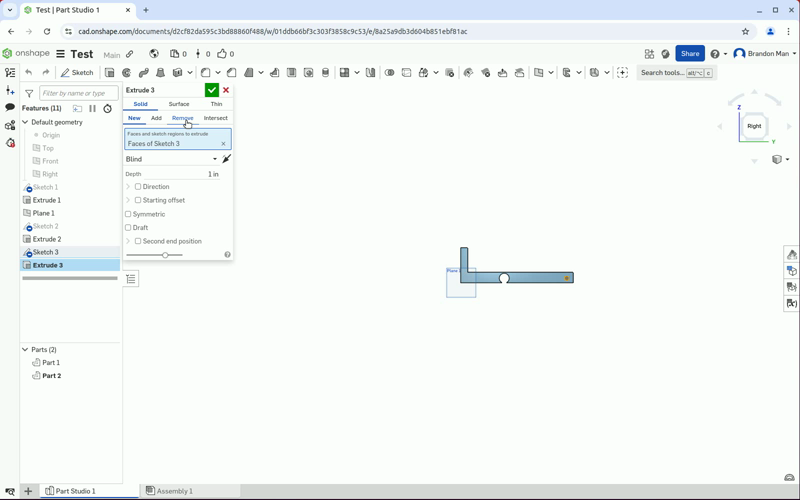
click(186, 120)
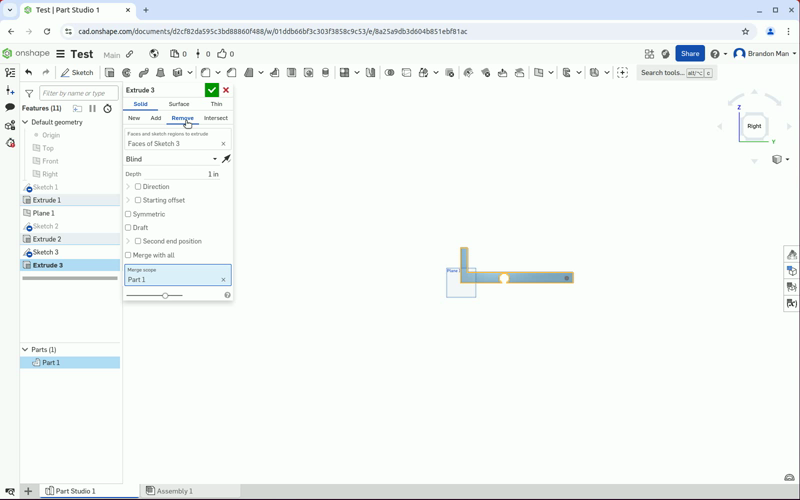
key(tab, 4)
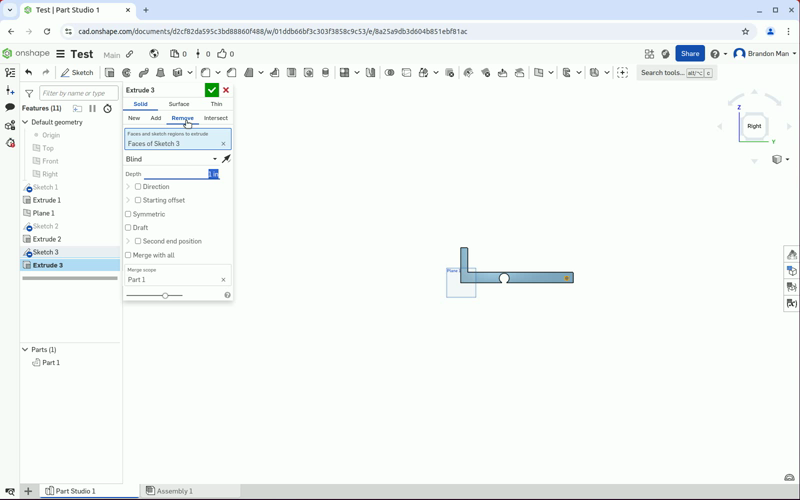
text(3.611)
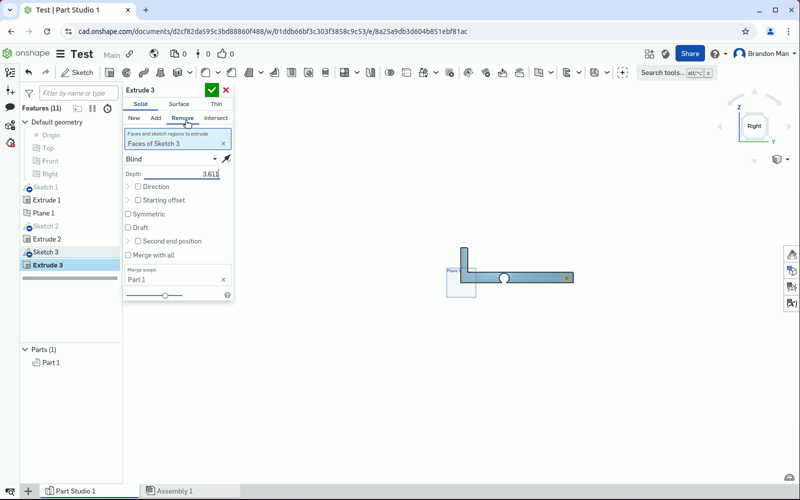
key(tab, 6)
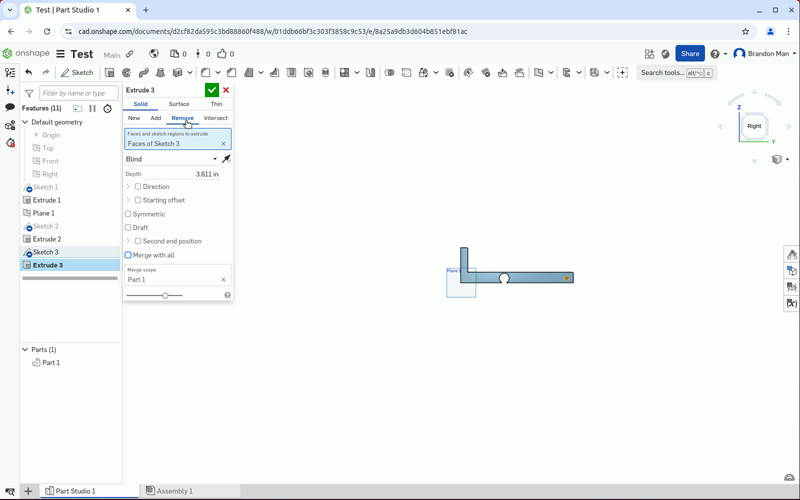
key(space)
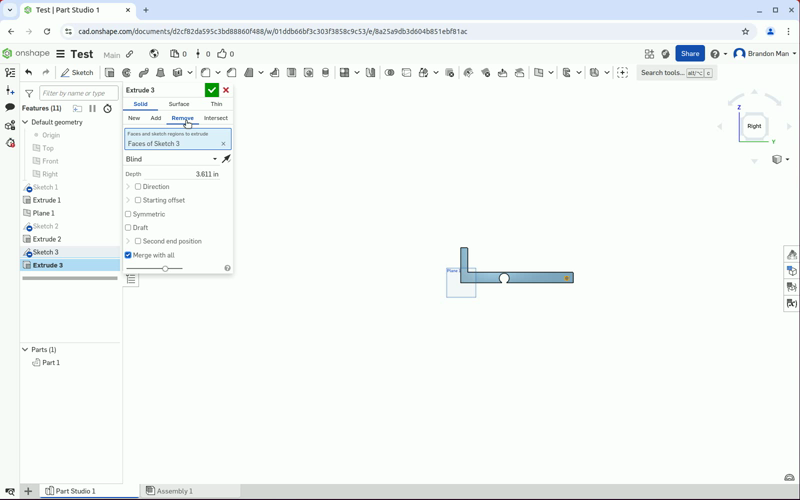
key(enter)
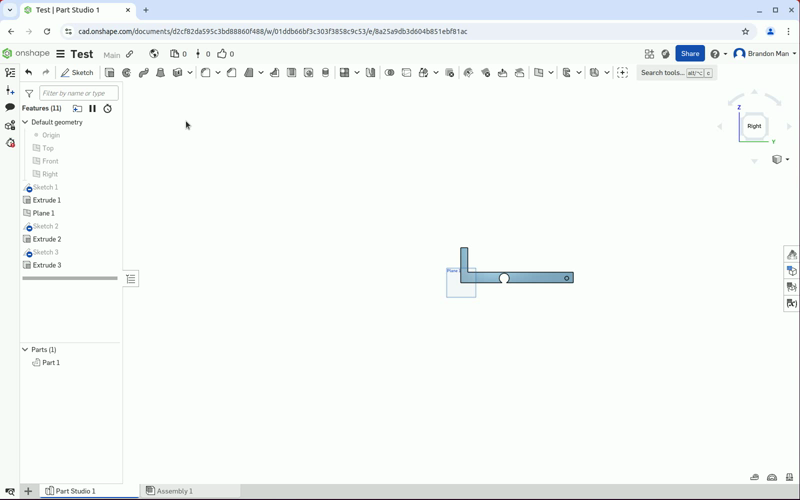
key(shift+h)
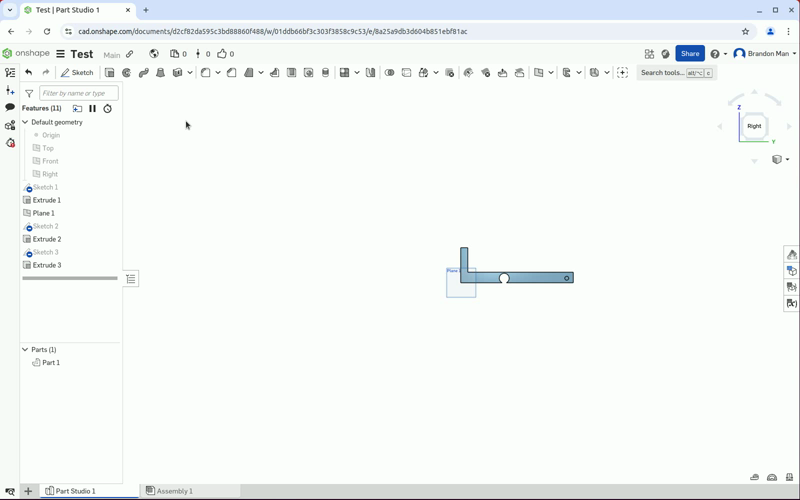
key(shift+h)
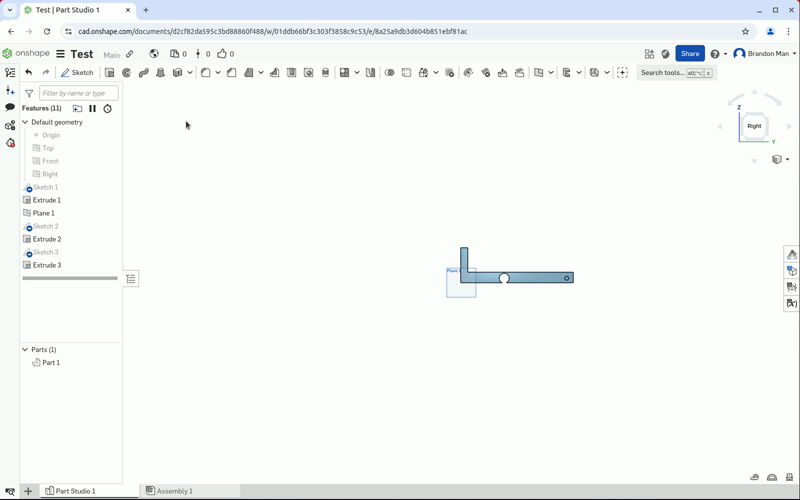
mouse_move(73, 189)
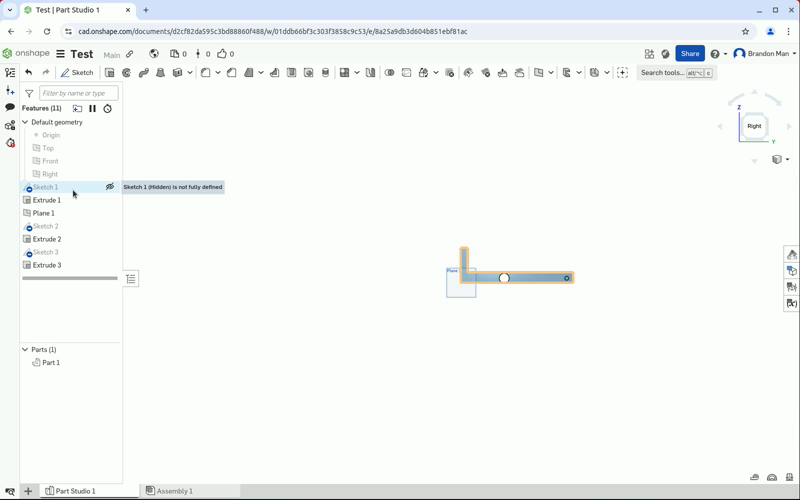
click(73, 189)
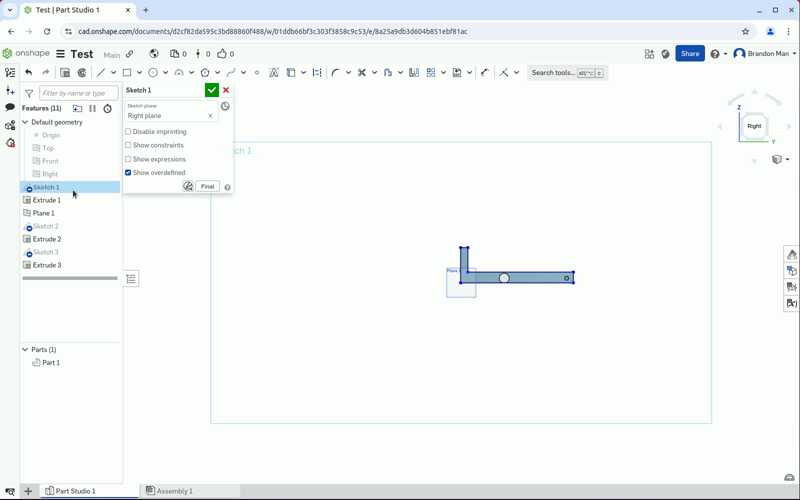
mouse_move(229, 92)
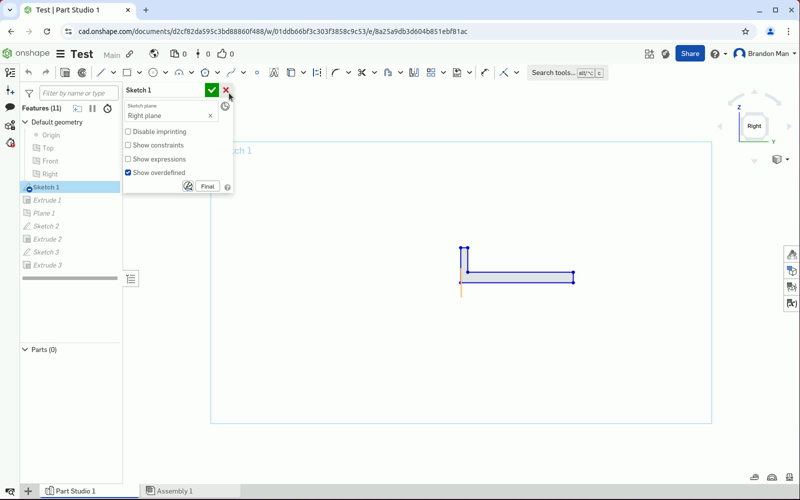
click(229, 92)
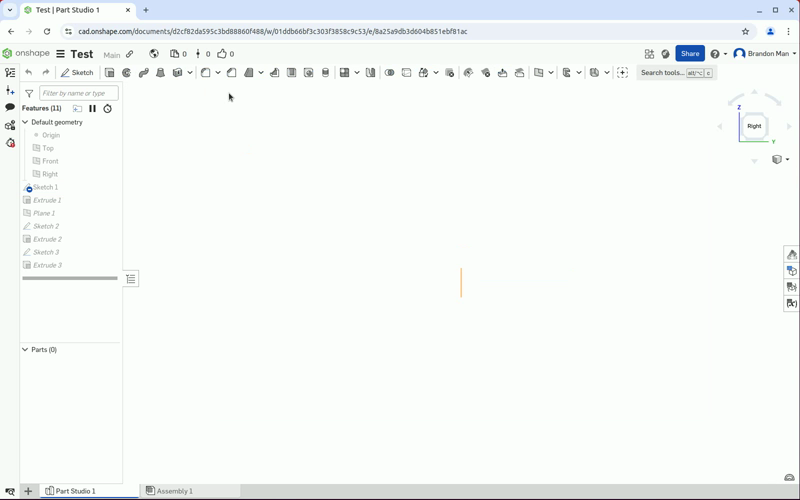
key(shift+s)
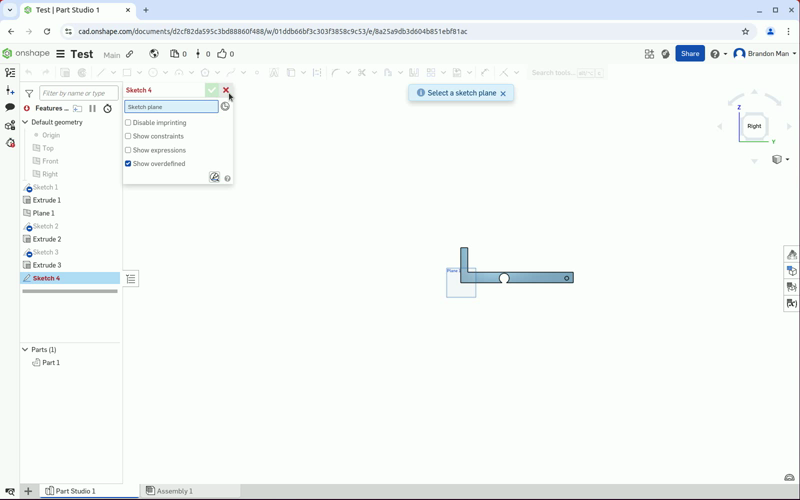
mouse_move(73, 215)
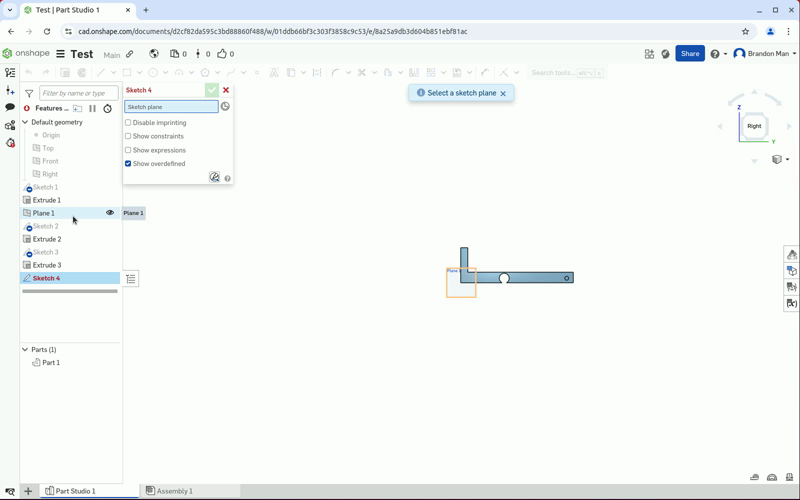
click(73, 215)
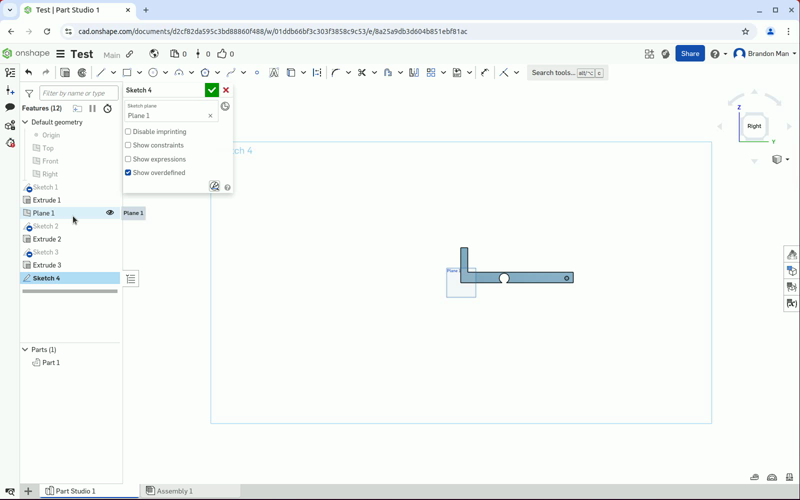
mouse_move(73, 352)
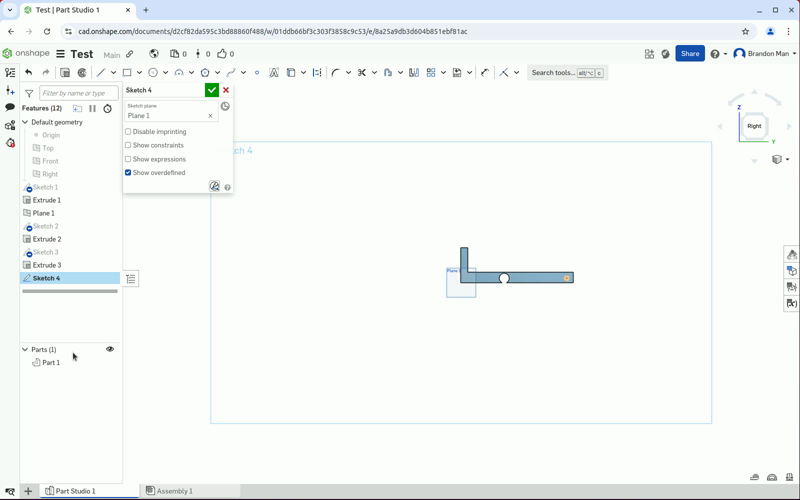
key(y)
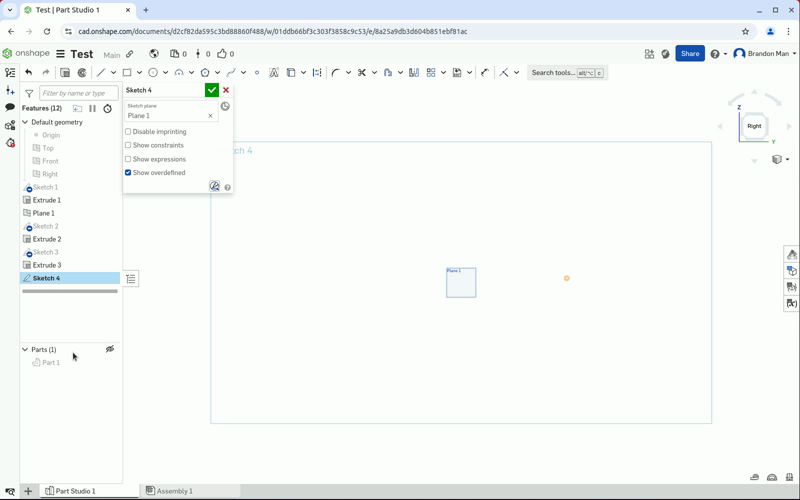
key(c)
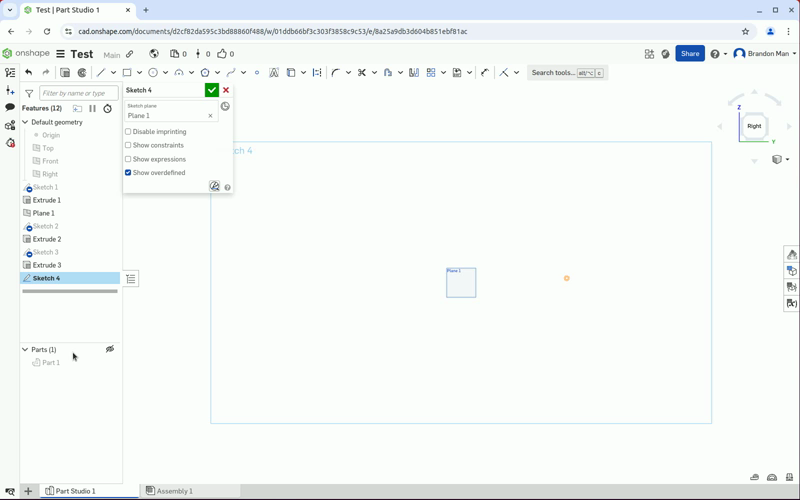
key_down(shift)
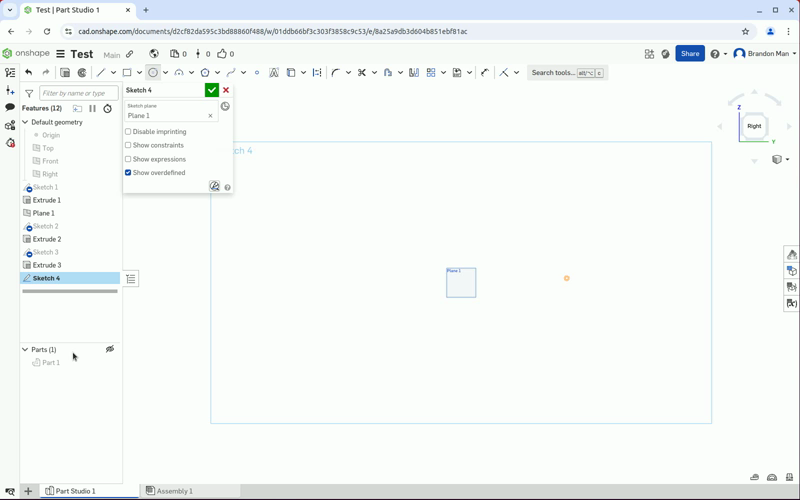
mouse_move(473, 278)
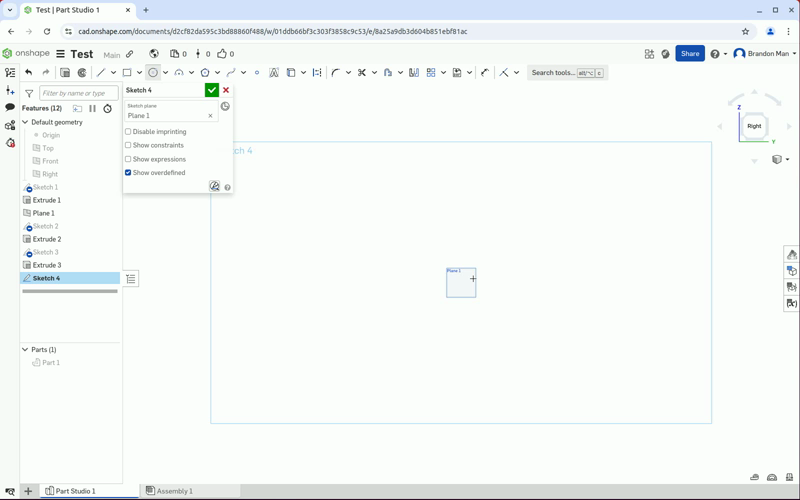
click(473, 278)
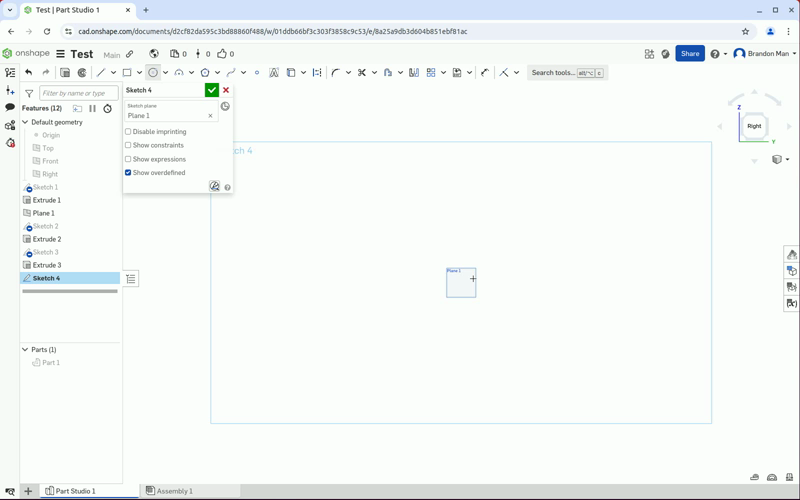
key_up(shift)
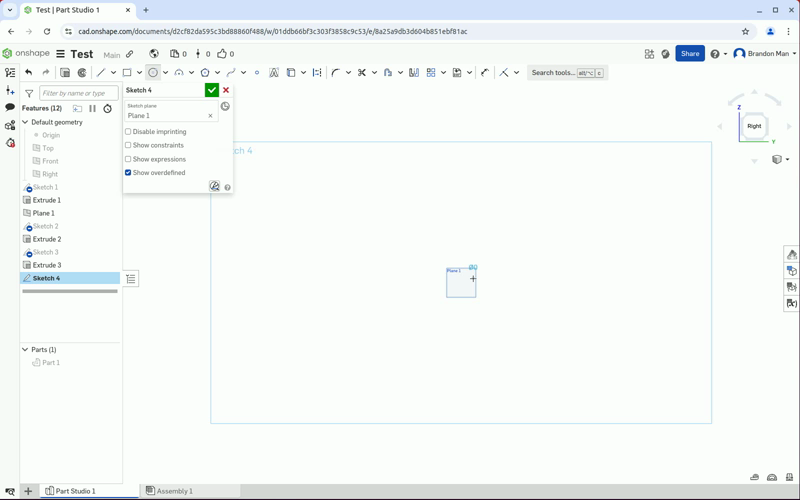
mouse_move(474, 278)
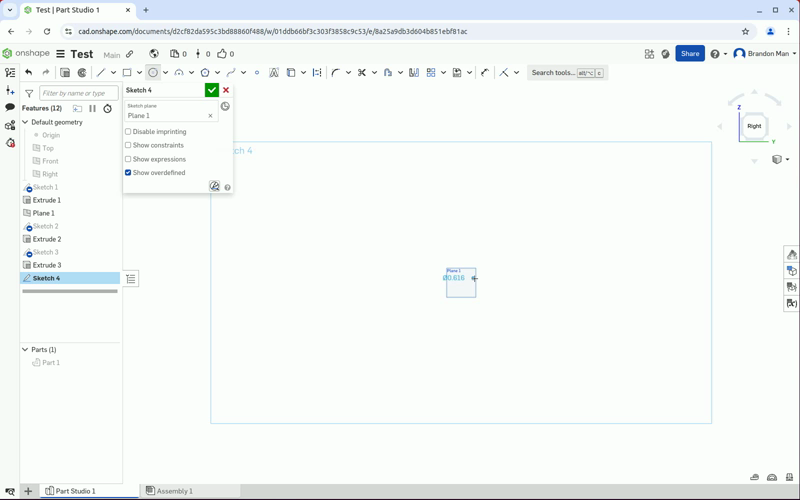
scroll(6)
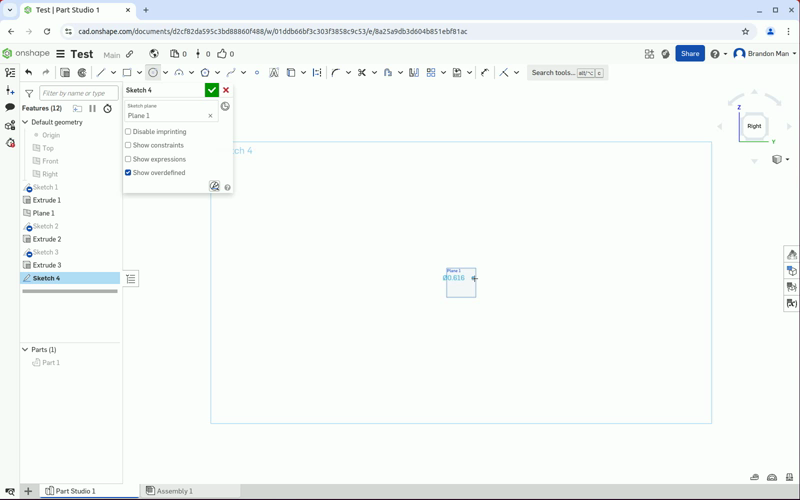
scroll(6)
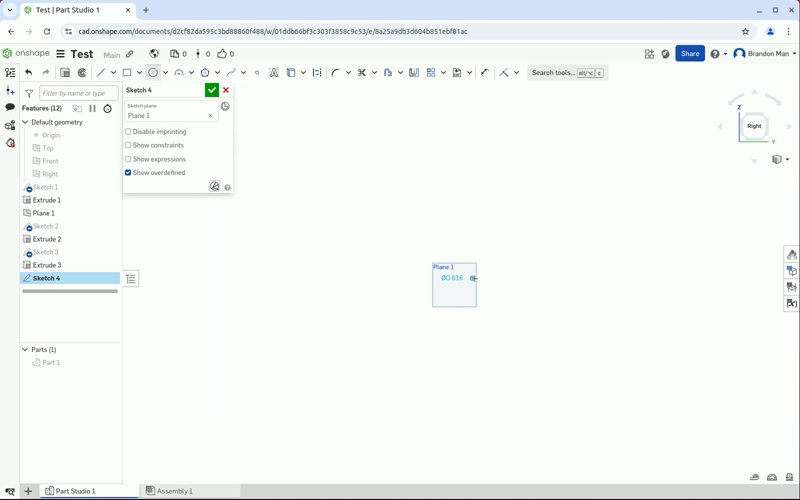
scroll(6)
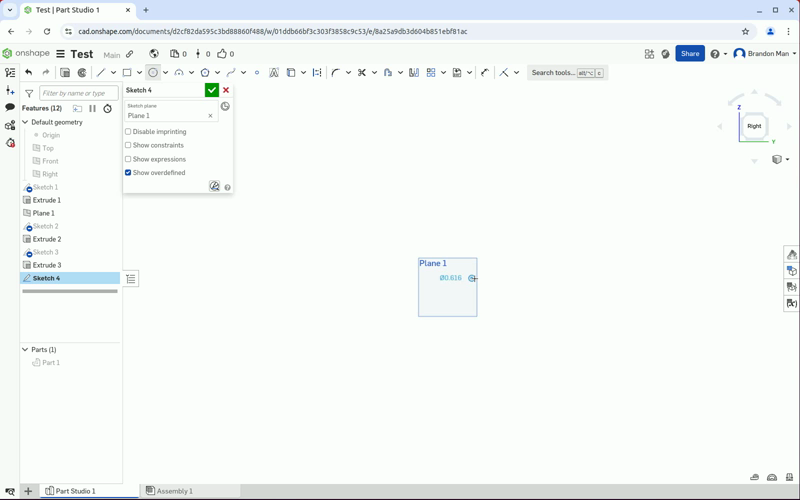
scroll(6)
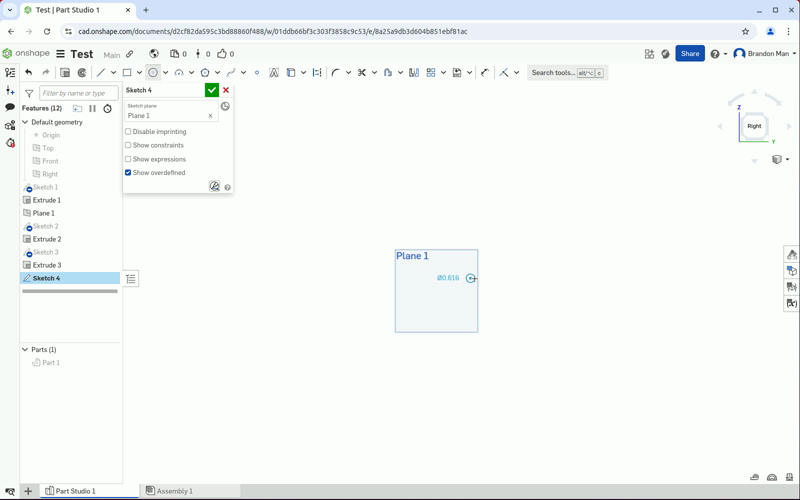
scroll(6)
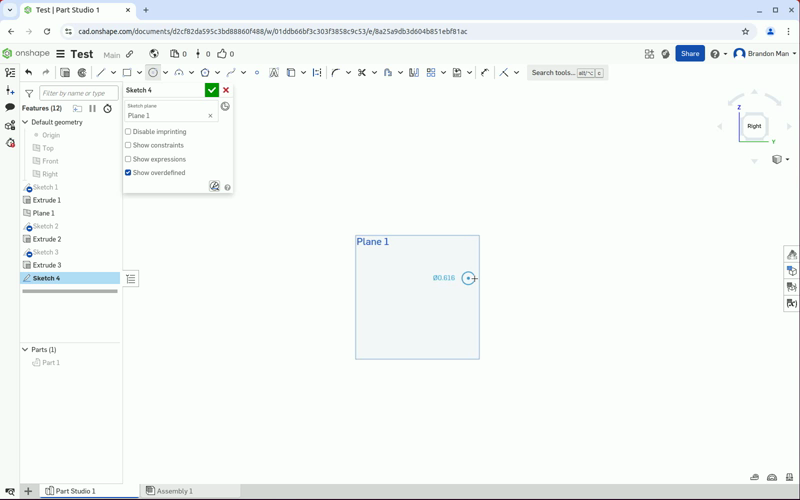
scroll(6)
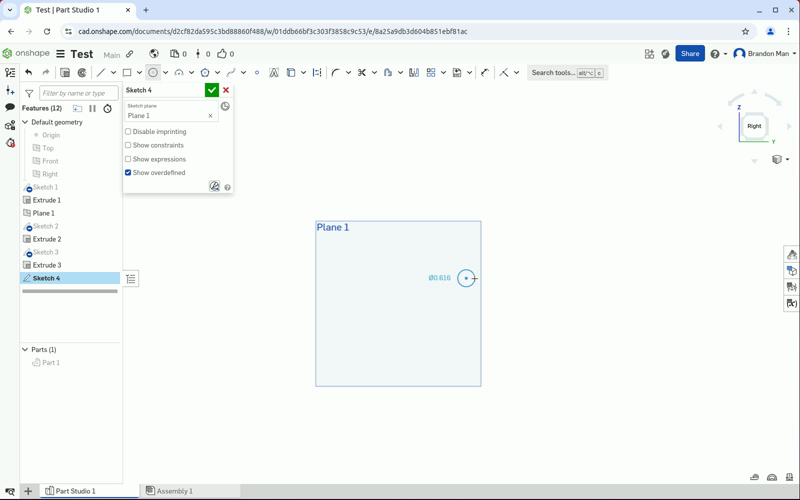
scroll(6)
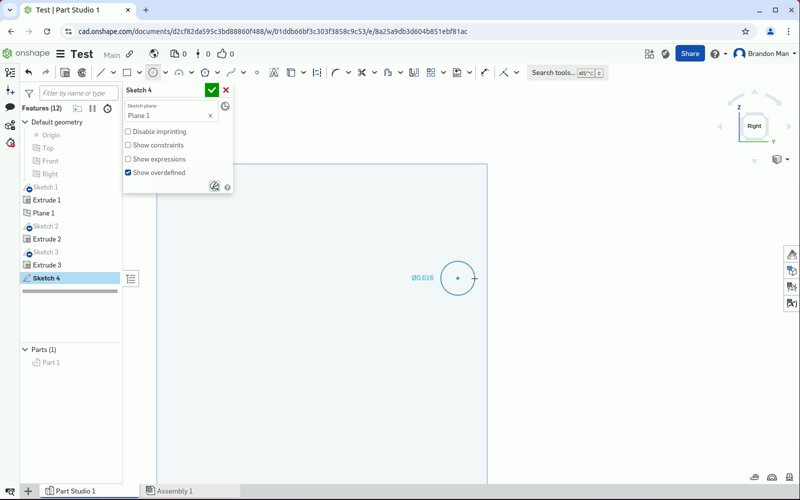
click(474, 278)
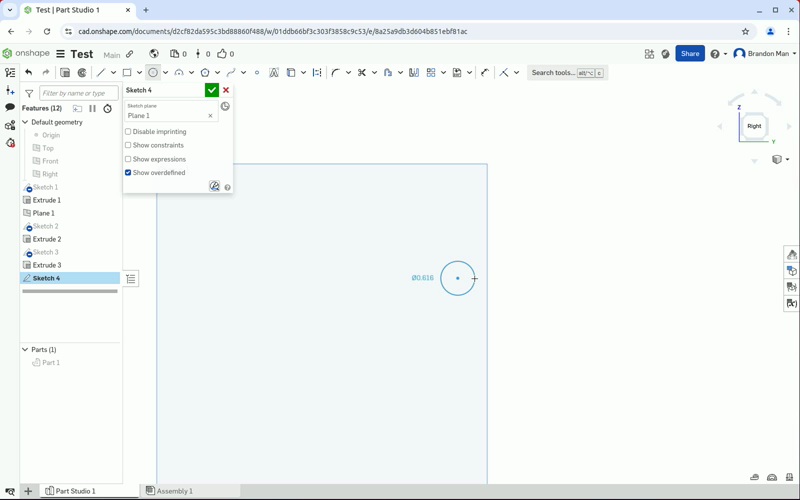
scroll(-6)
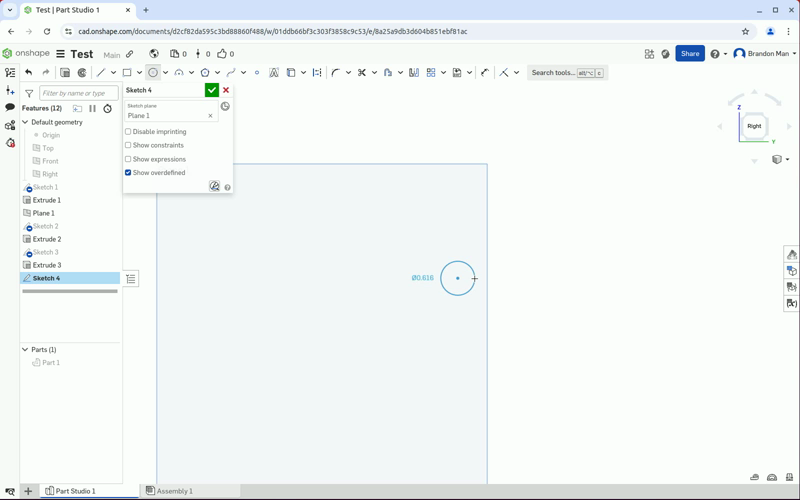
scroll(-6)
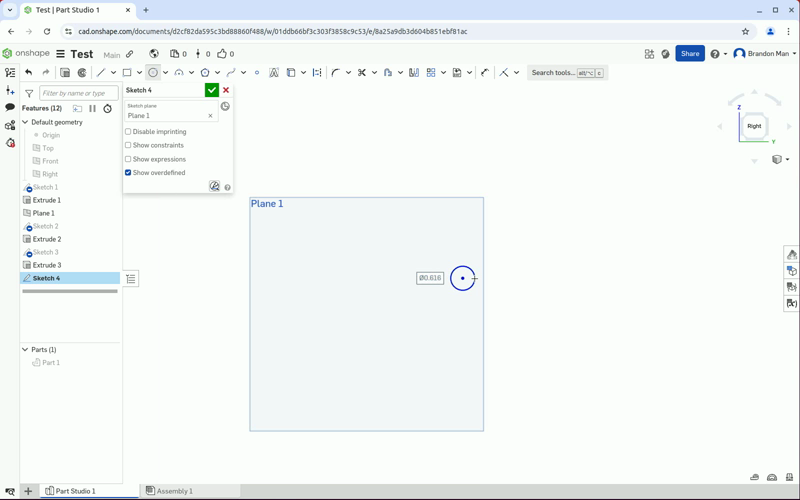
scroll(-6)
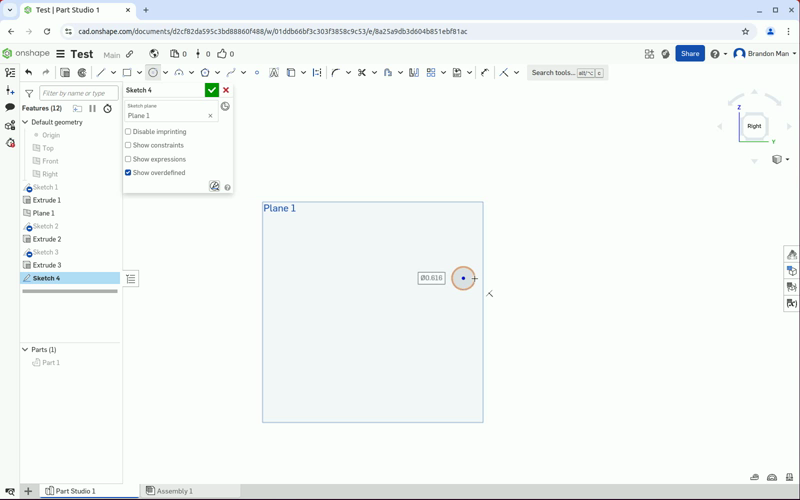
scroll(-6)
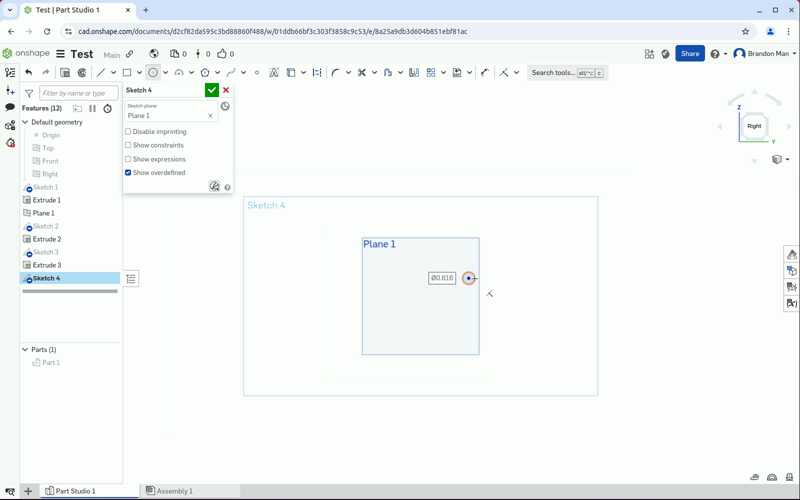
scroll(-6)
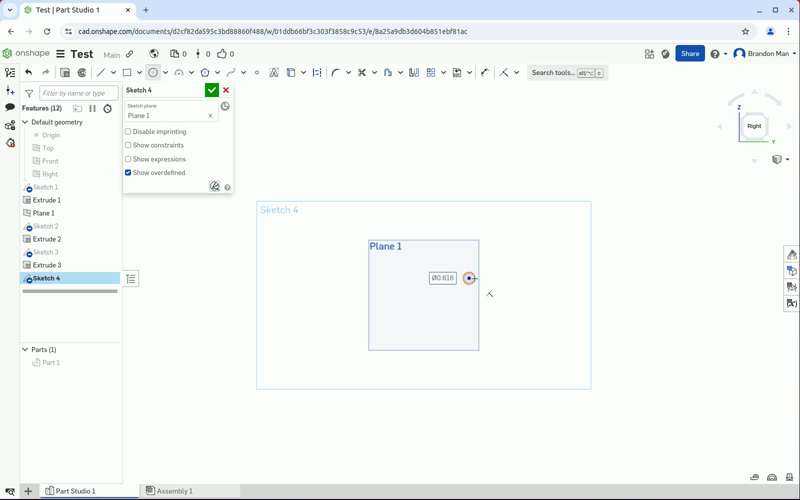
scroll(-6)
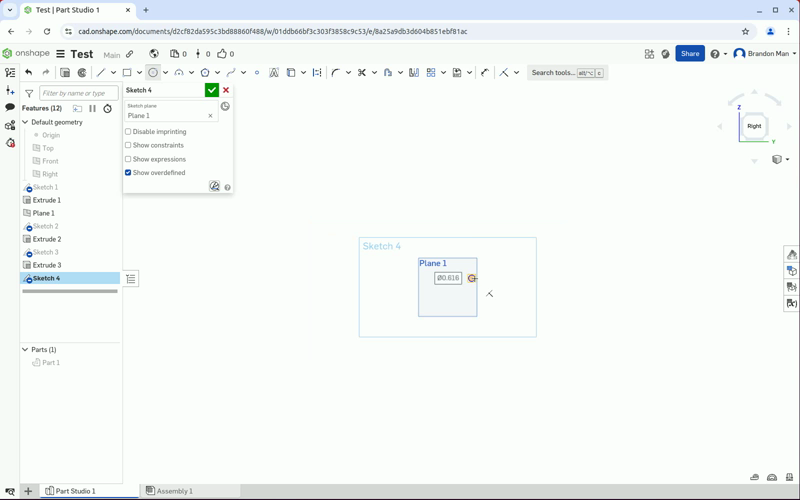
scroll(-6)
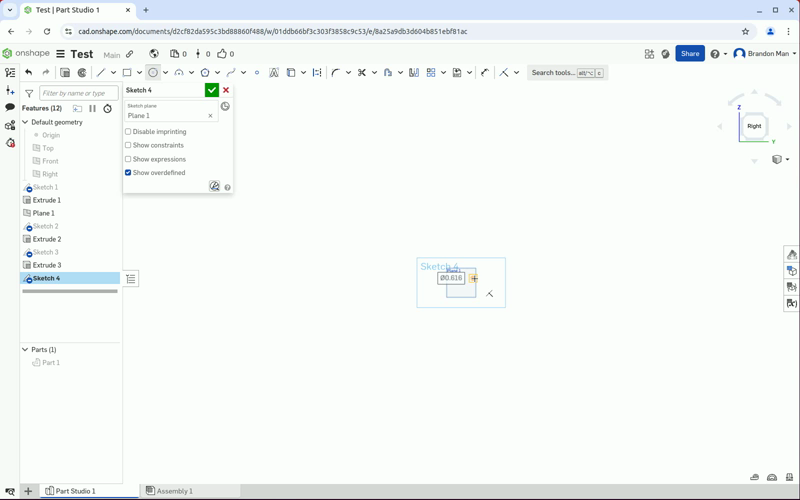
key(esc)
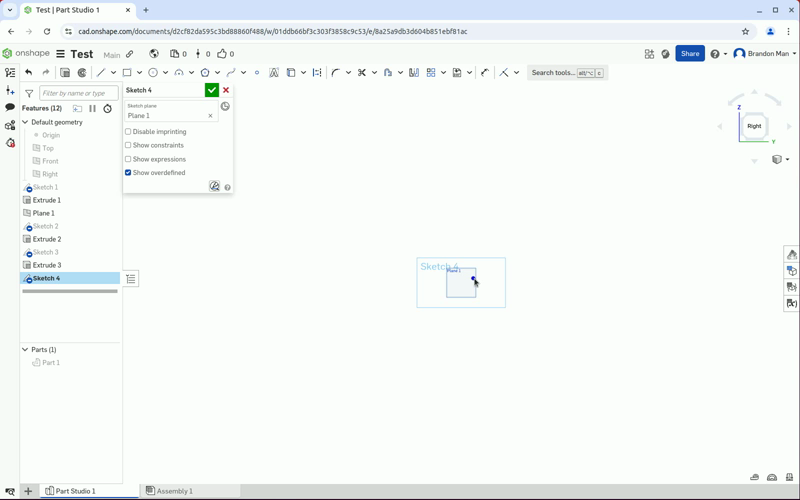
mouse_move(473, 278)
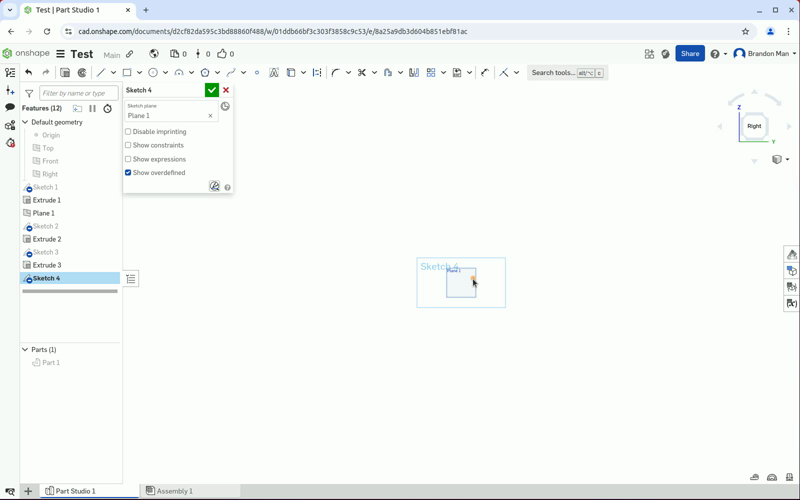
scroll(6)
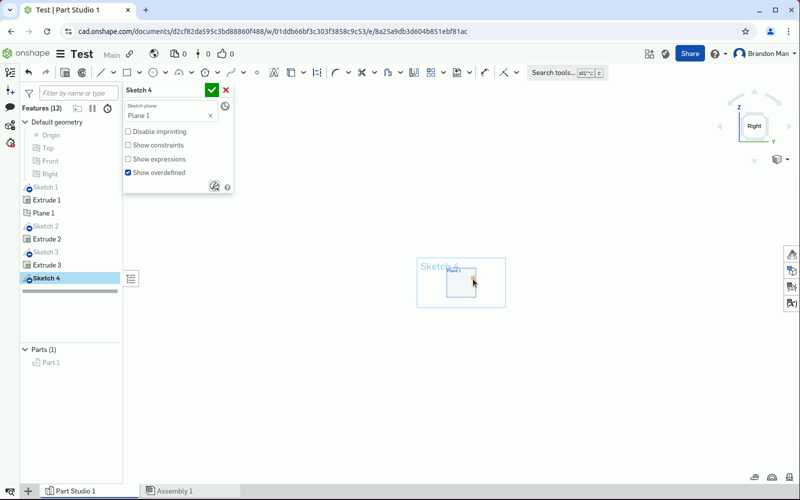
scroll(6)
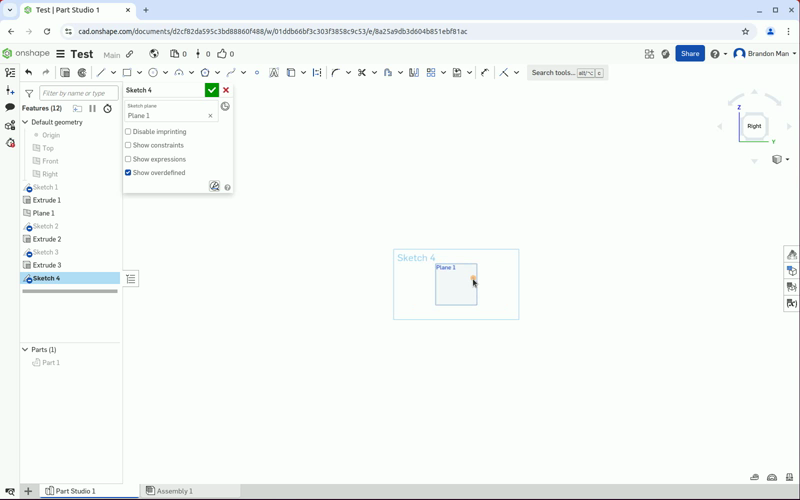
scroll(6)
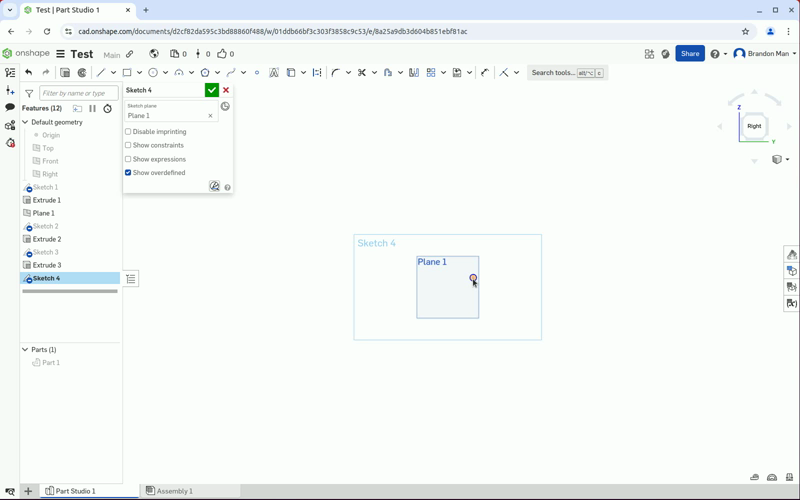
scroll(6)
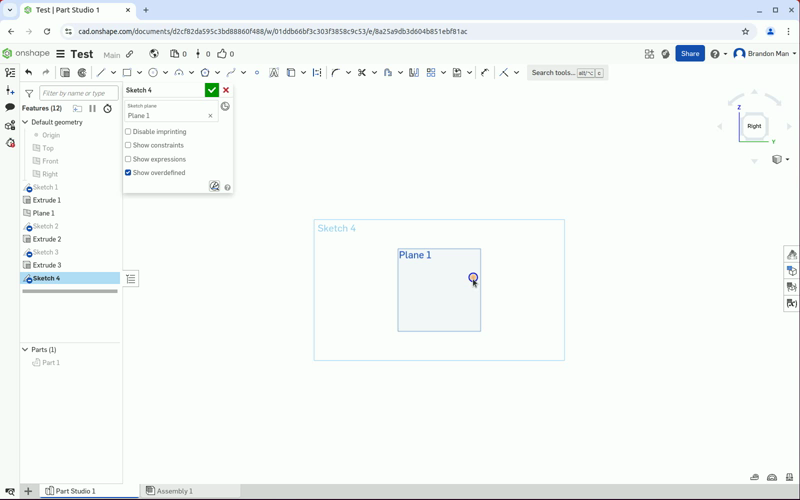
scroll(6)
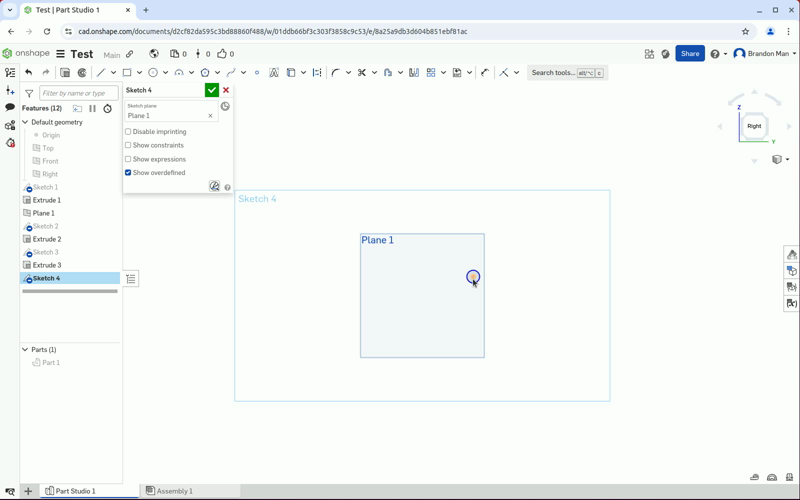
scroll(6)
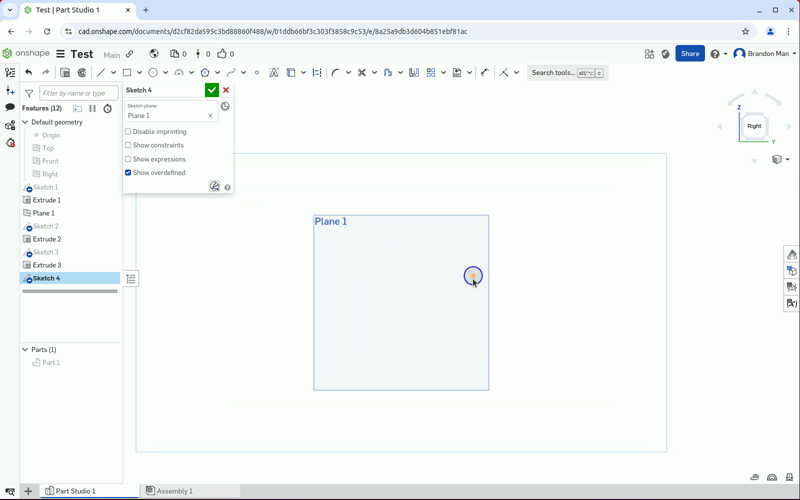
scroll(6)
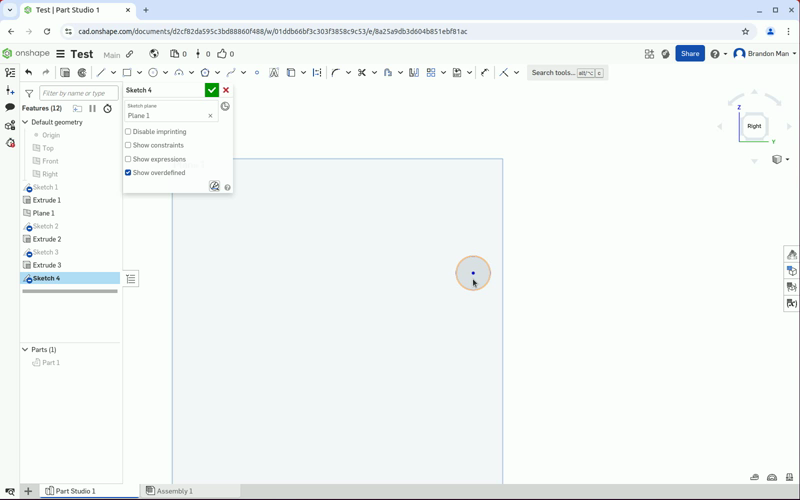
click(473, 278)
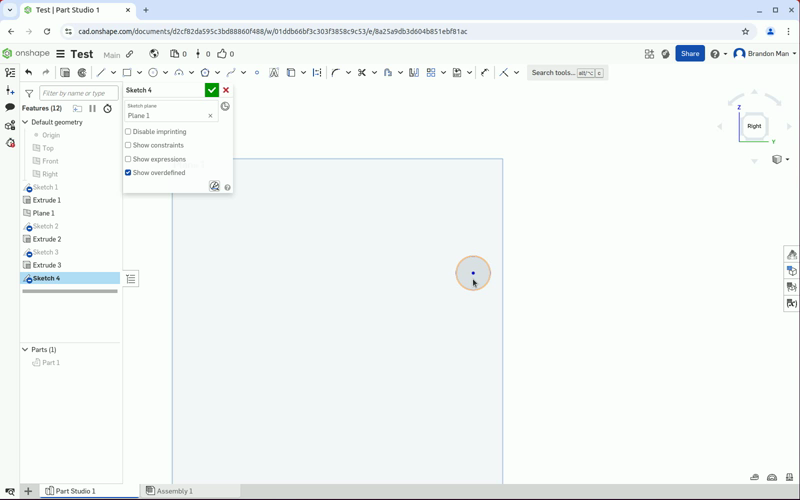
scroll(-6)
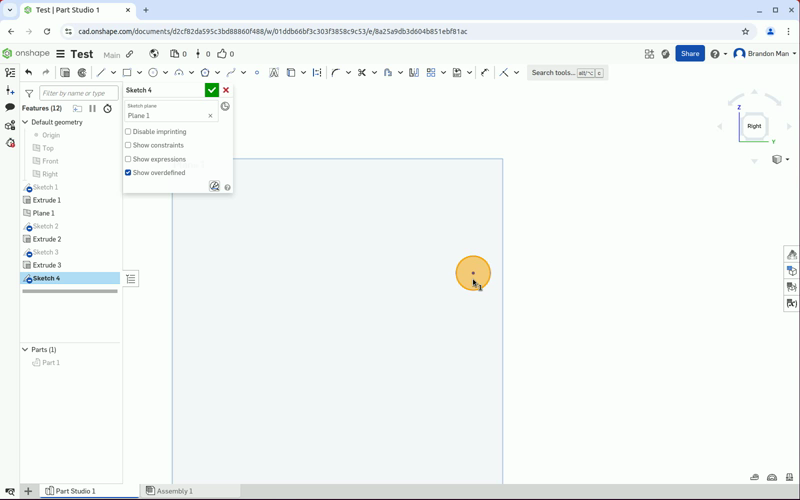
scroll(-6)
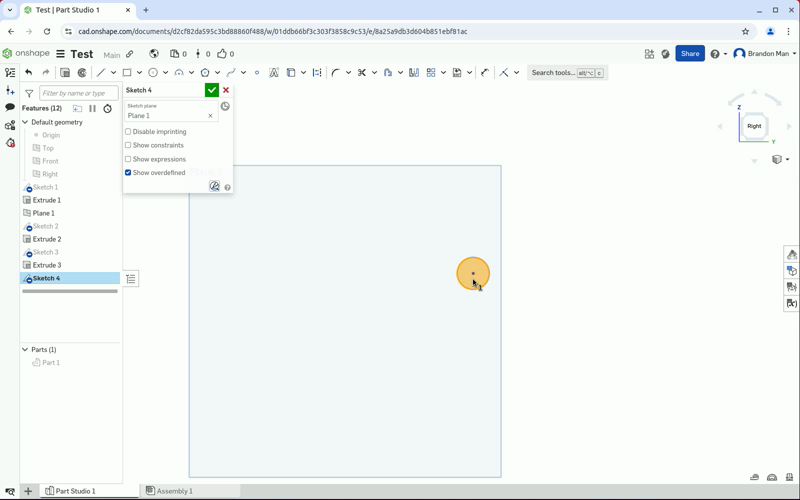
scroll(-6)
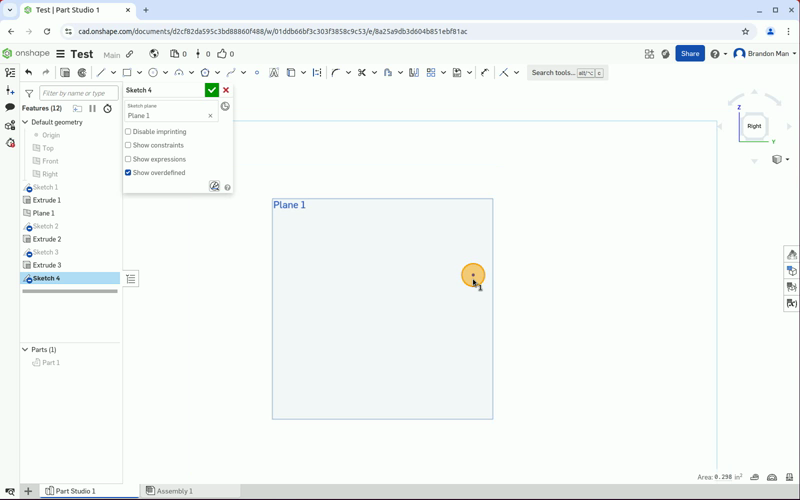
scroll(-6)
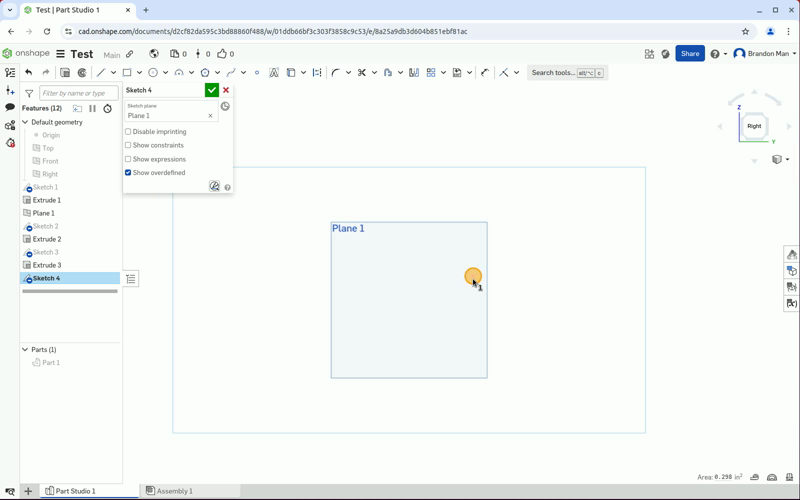
scroll(-6)
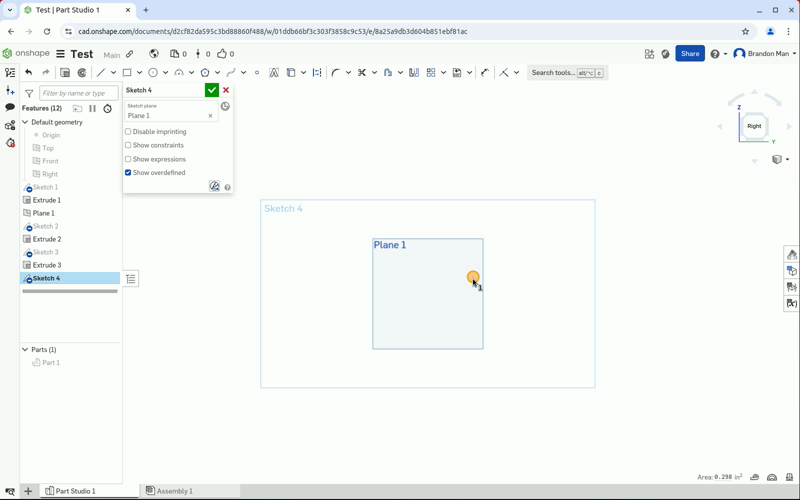
scroll(-6)
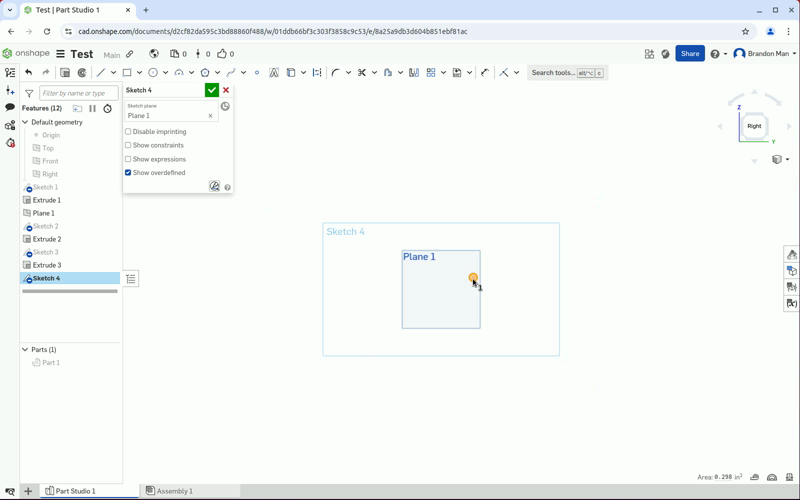
scroll(-6)
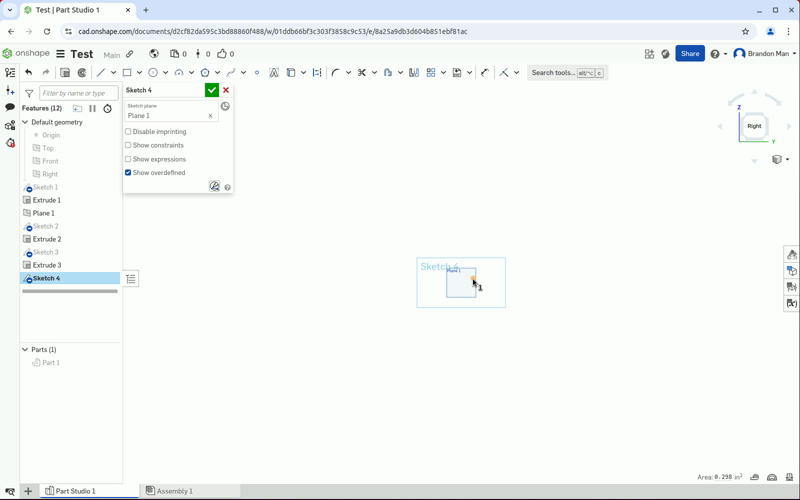
mouse_move(73, 352)
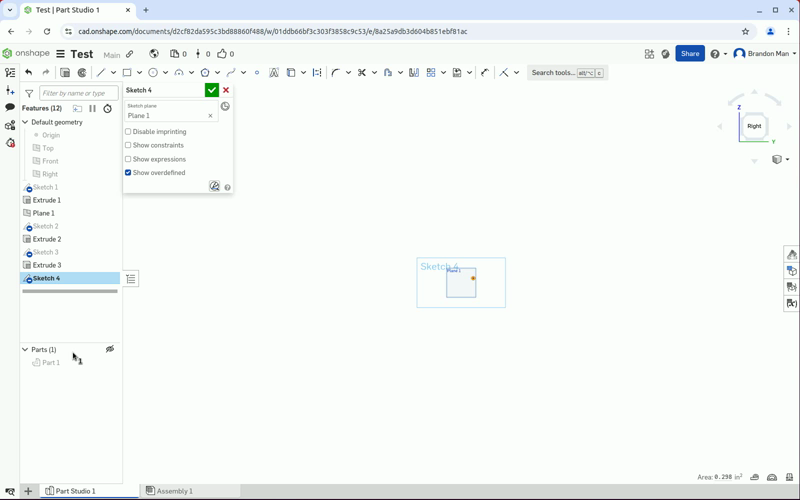
key(shift+y)
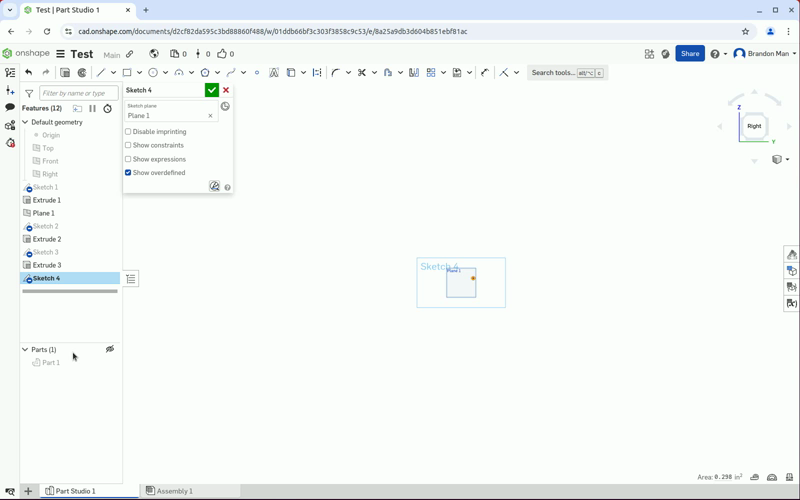
key(shift+e)
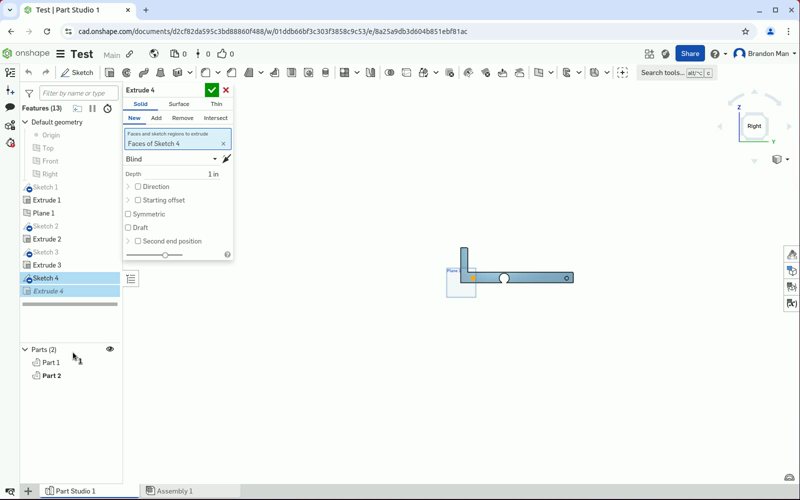
mouse_move(143, 106)
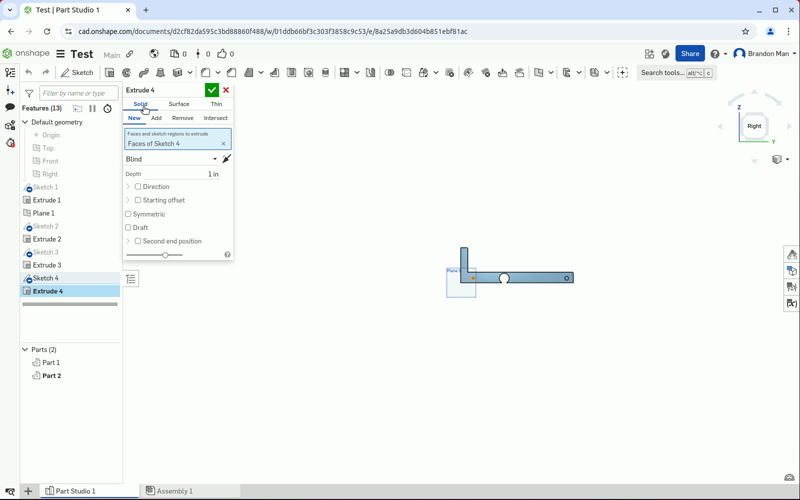
click(143, 106)
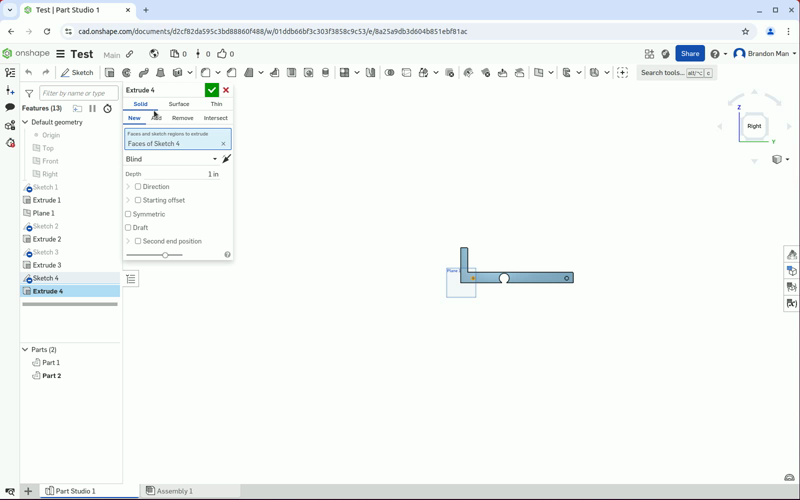
mouse_move(186, 120)
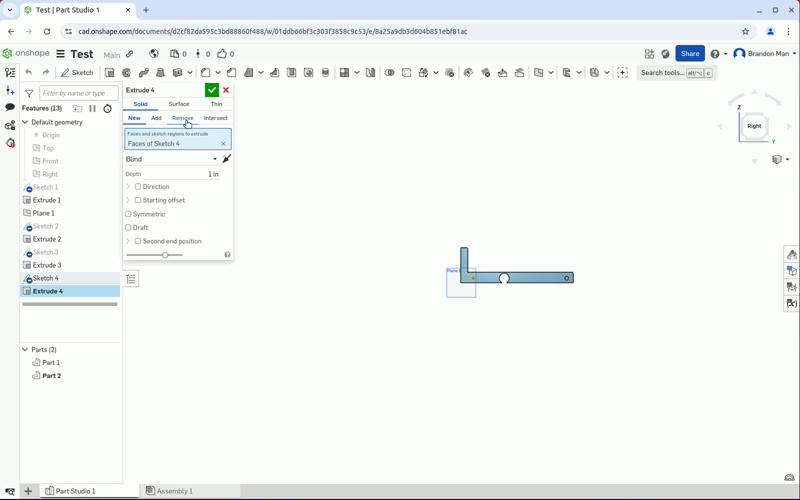
click(186, 120)
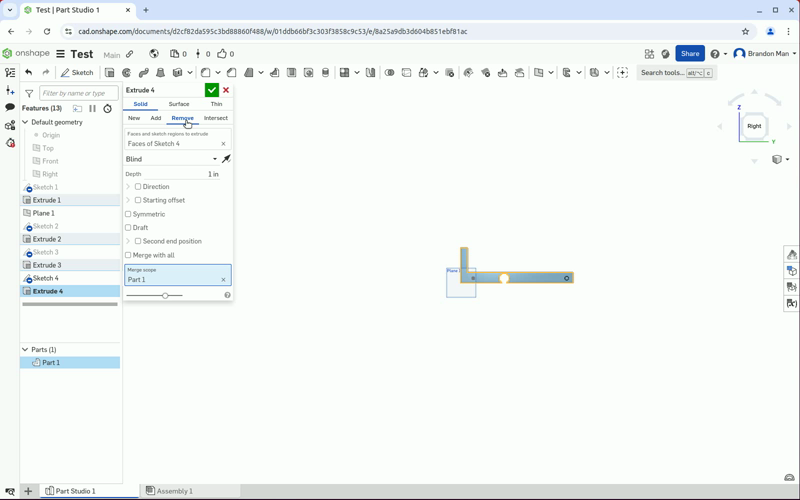
key(tab, 4)
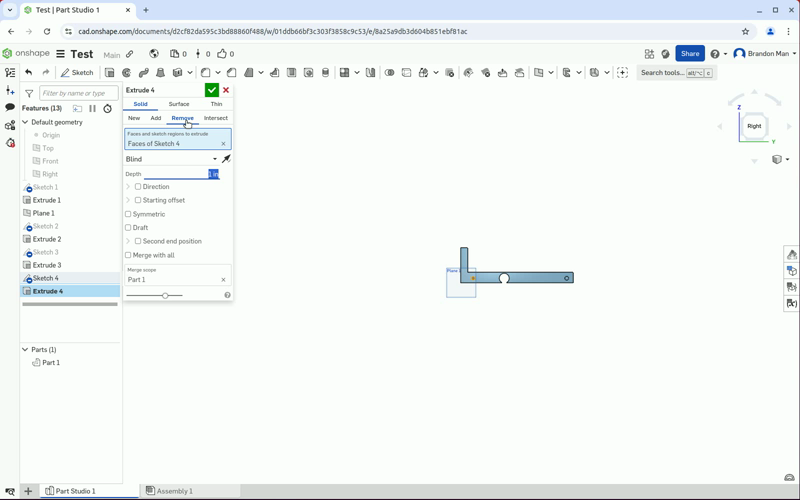
text(3.611)
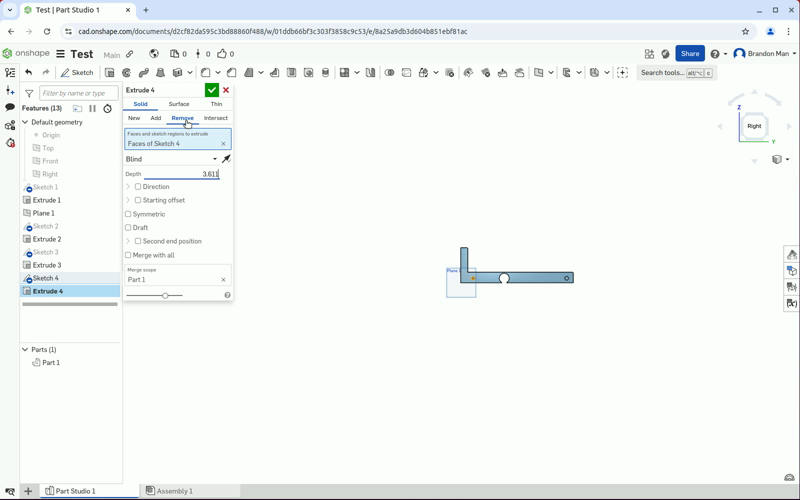
key(tab, 6)
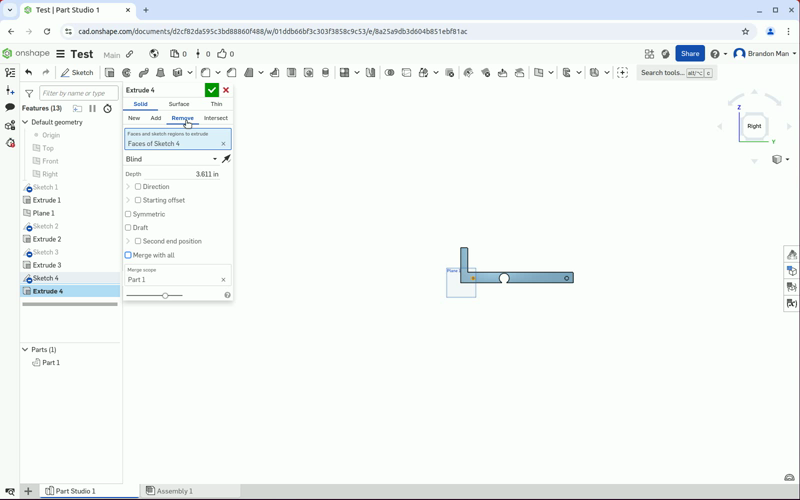
key(space)
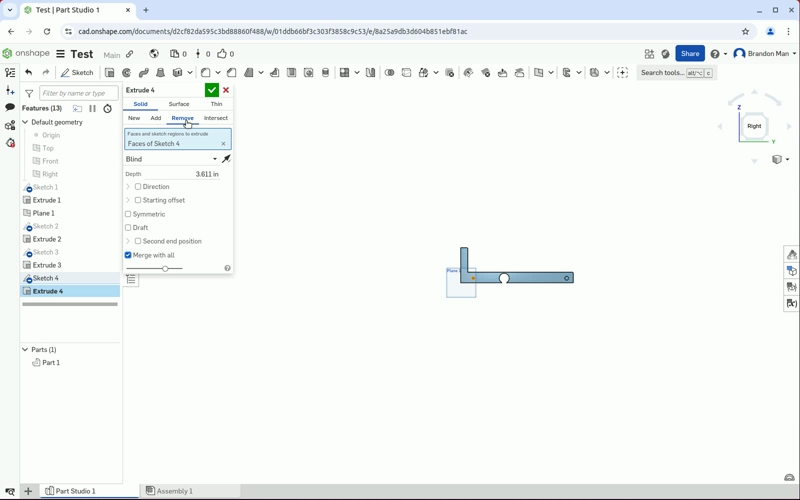
key(enter)
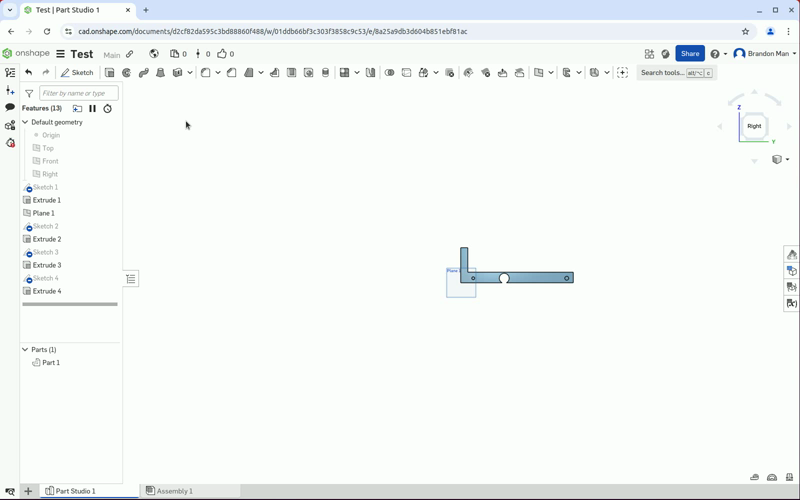
key(shift+h)
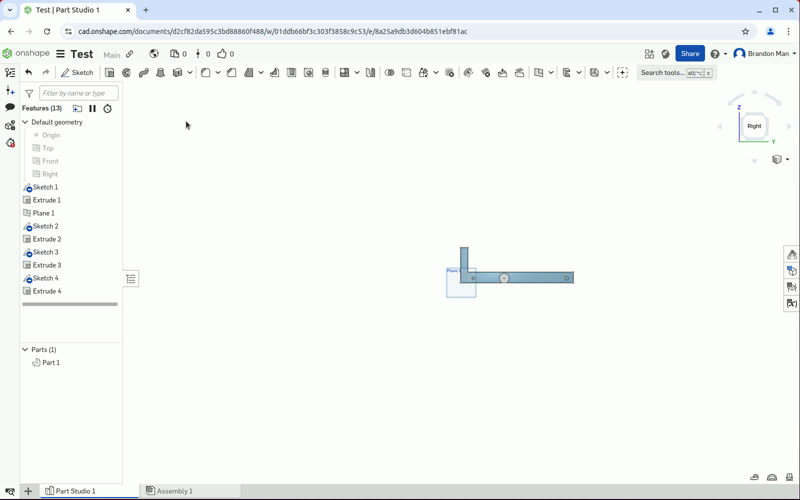
key(shift+h)
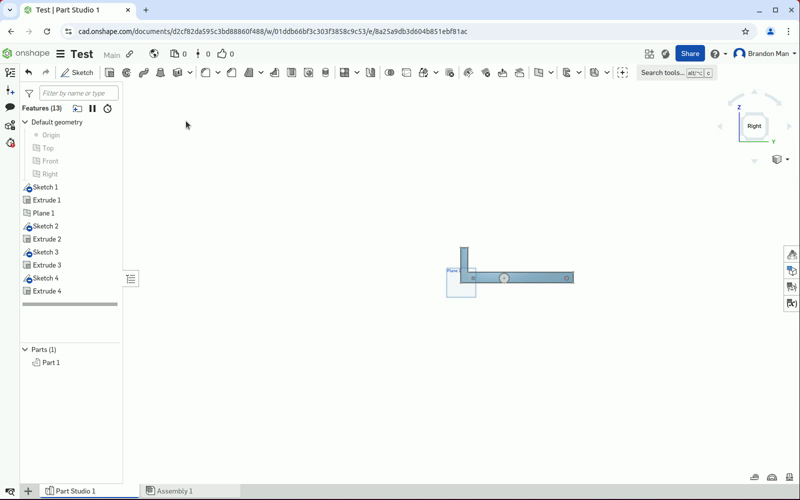
key(shift+7)
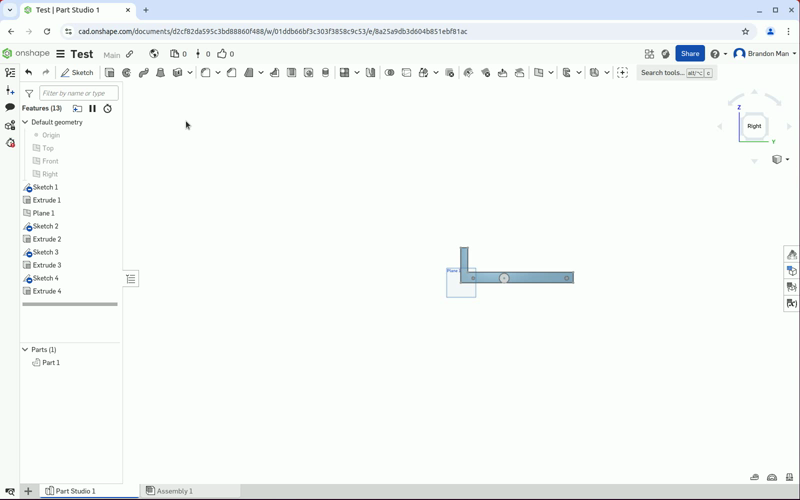
key(right, 2)
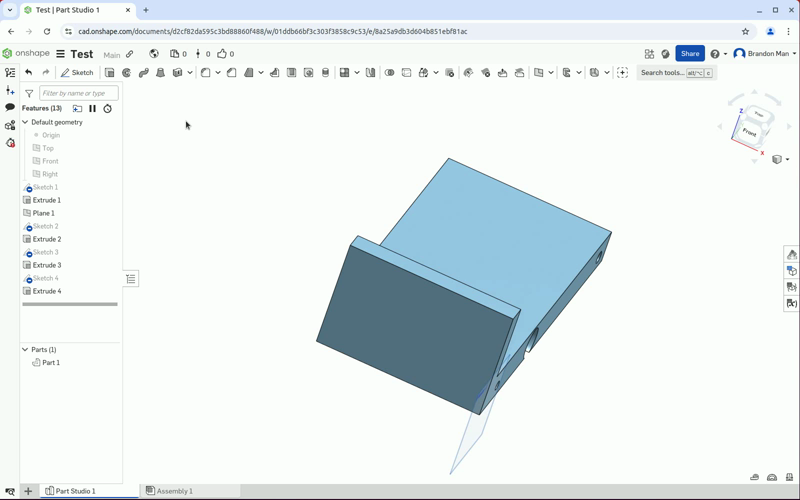
key(down, 2)
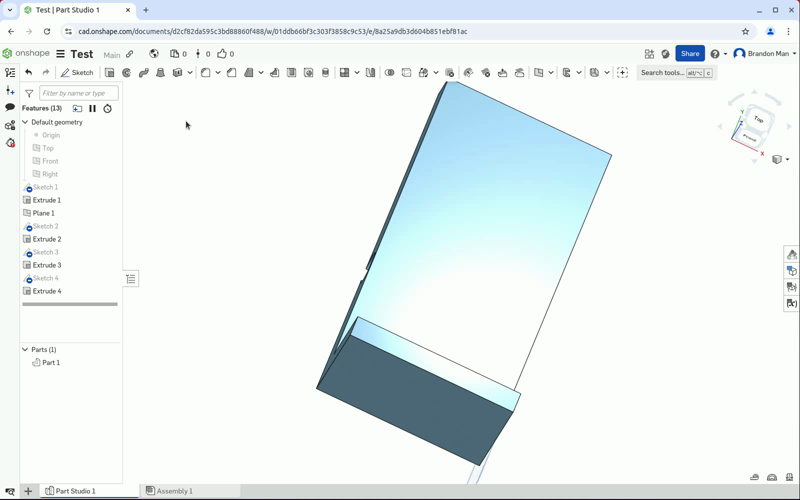
key(up, 2)
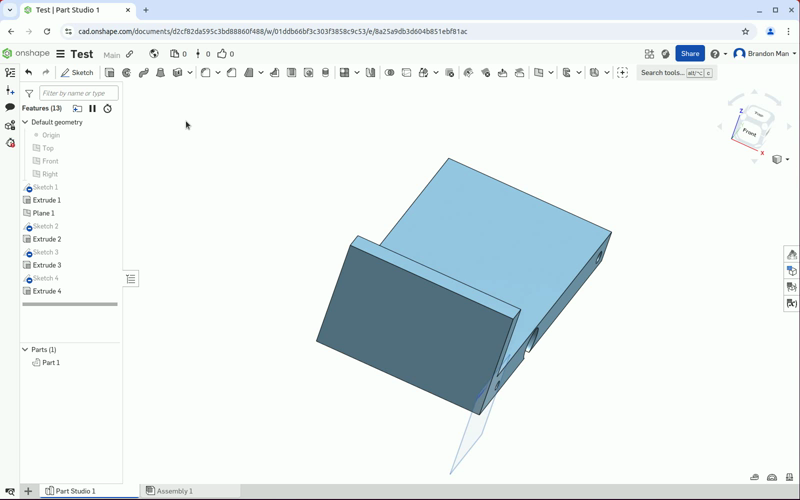
key(left, 2)
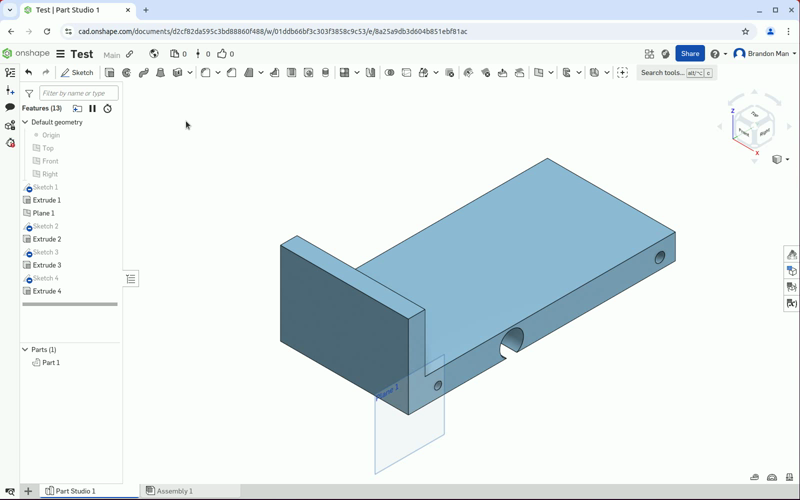
mouse_move(73, 189)
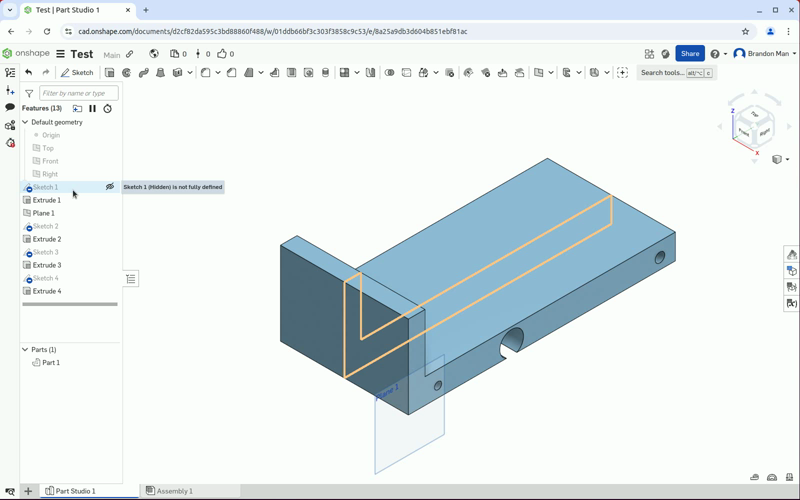
click(73, 189)